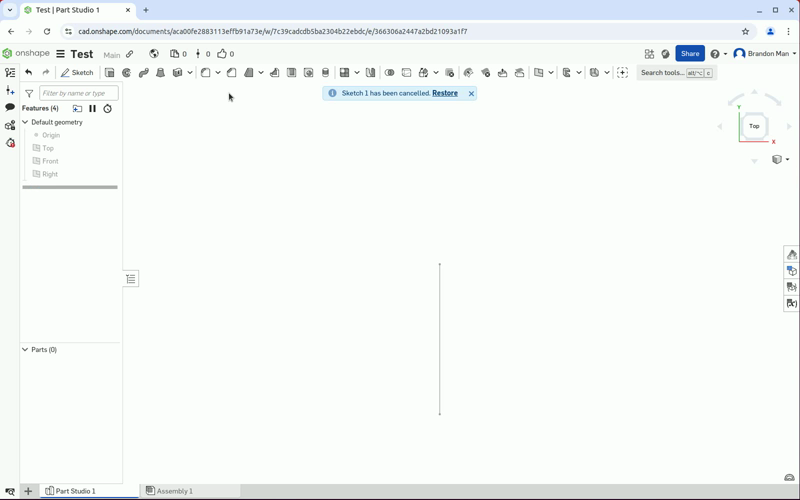
key(shift+h)
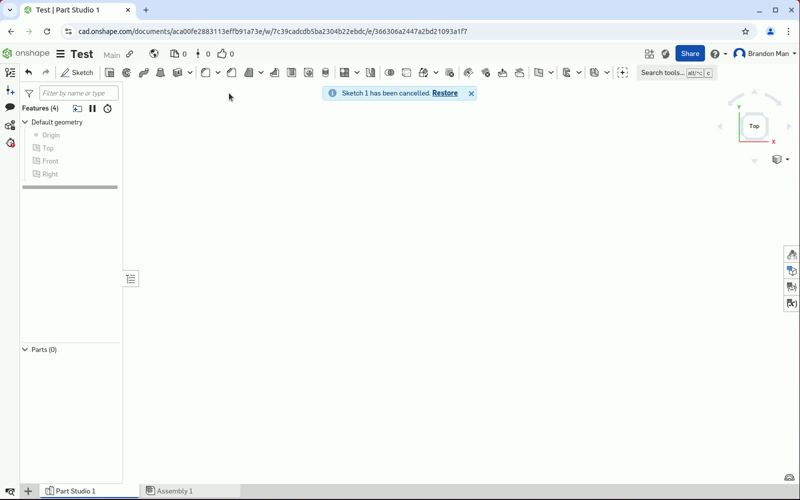
key(shift+s)
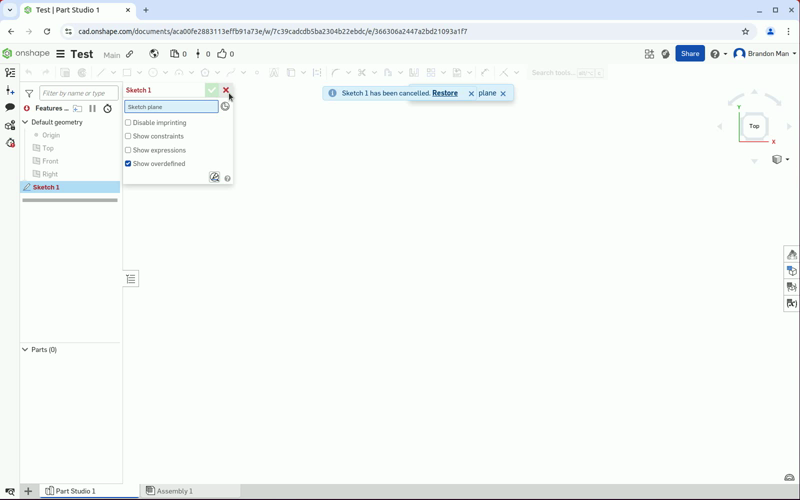
mouse_move(73, 150)
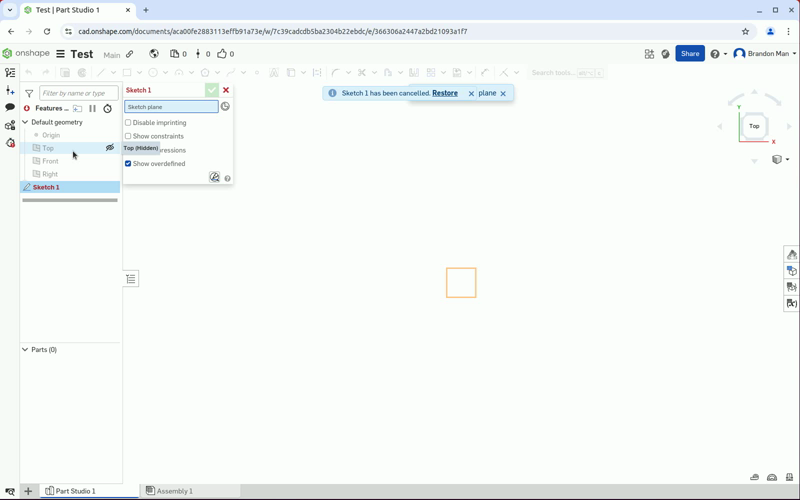
click(73, 150)
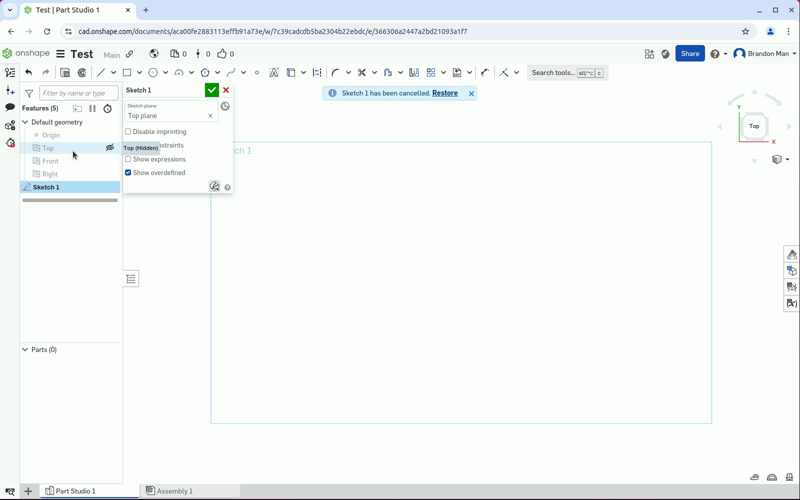
mouse_move(73, 352)
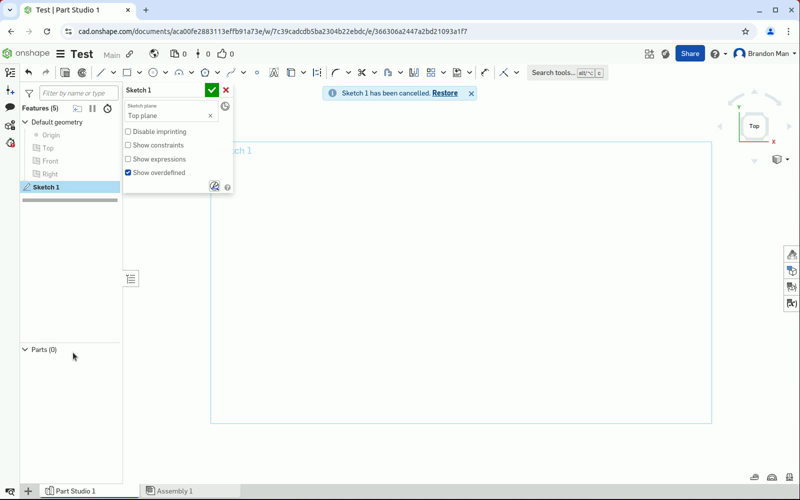
key(y)
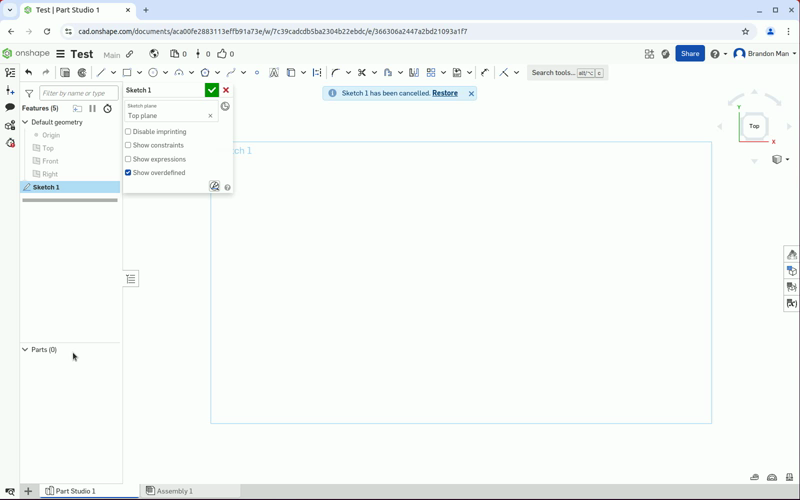
key(l)
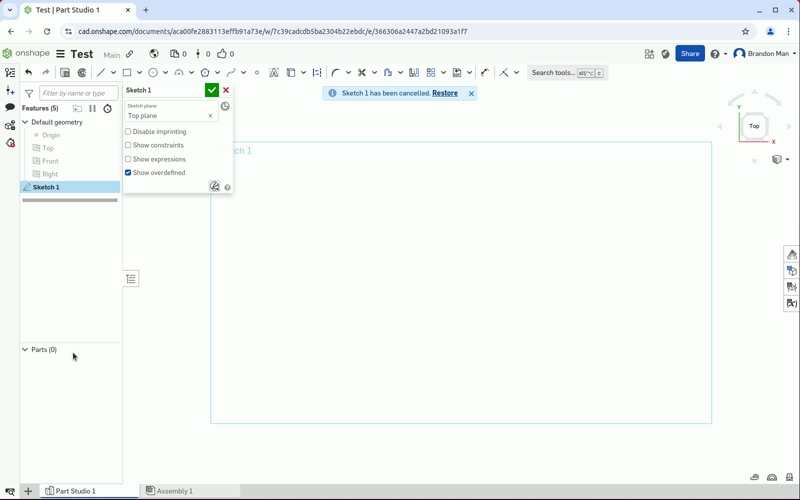
key_down(shift)
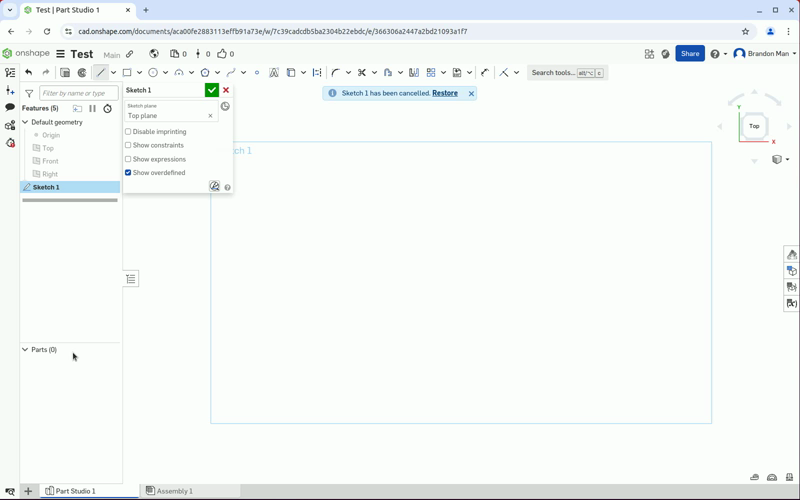
mouse_move(422, 278)
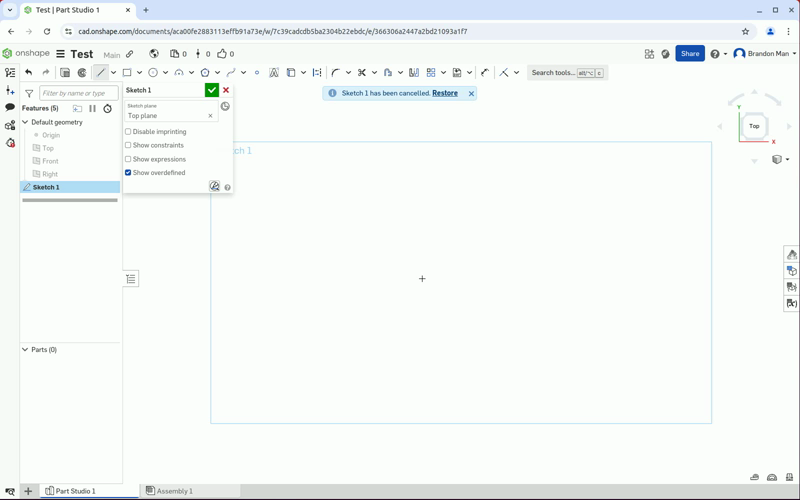
click(422, 278)
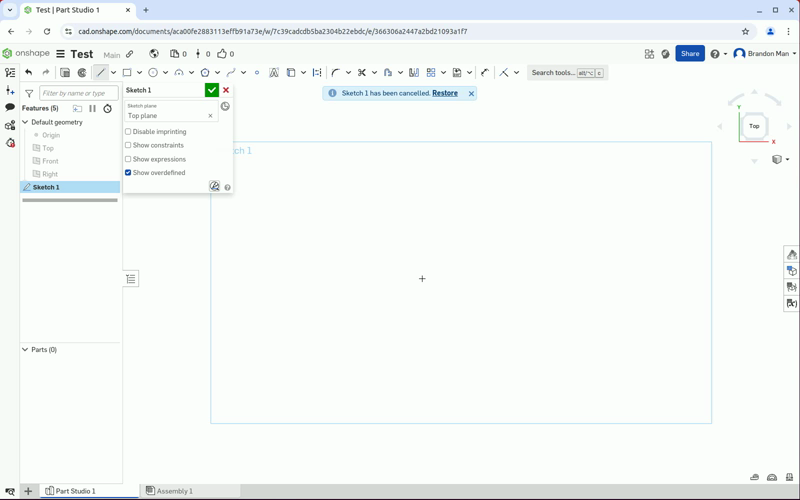
key_up(shift)
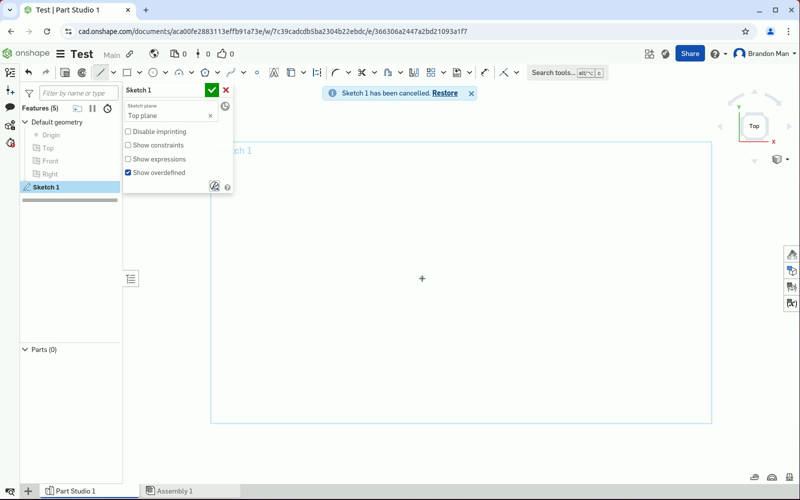
key_down(shift)
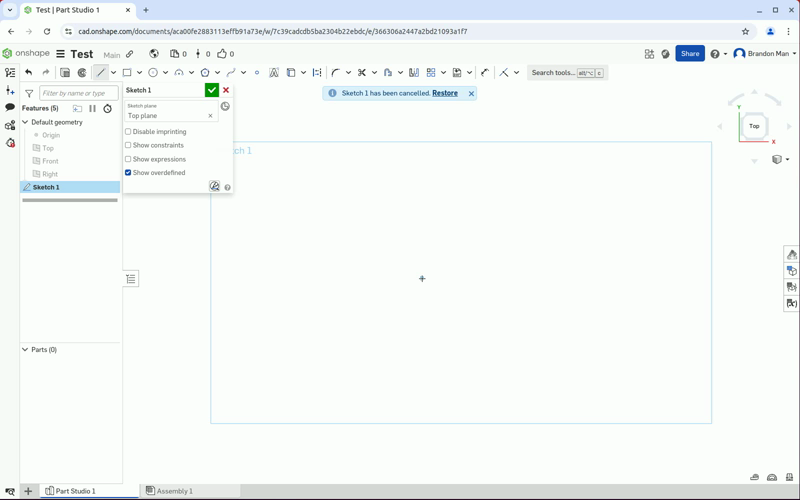
mouse_move(497, 278)
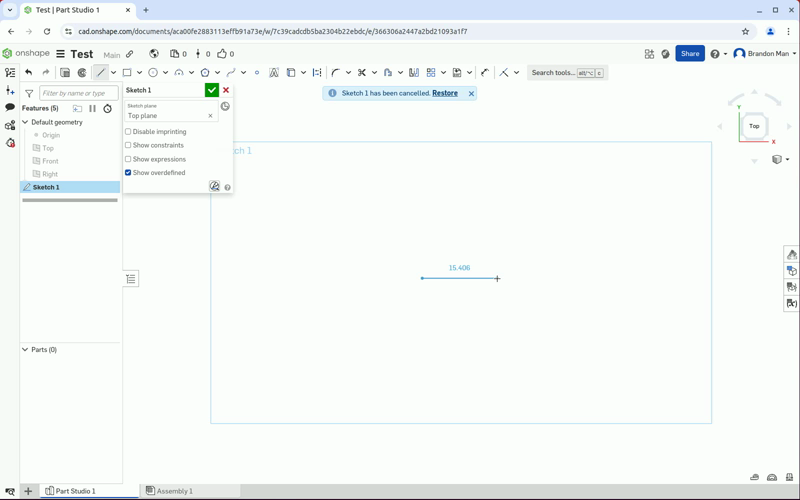
click(497, 278)
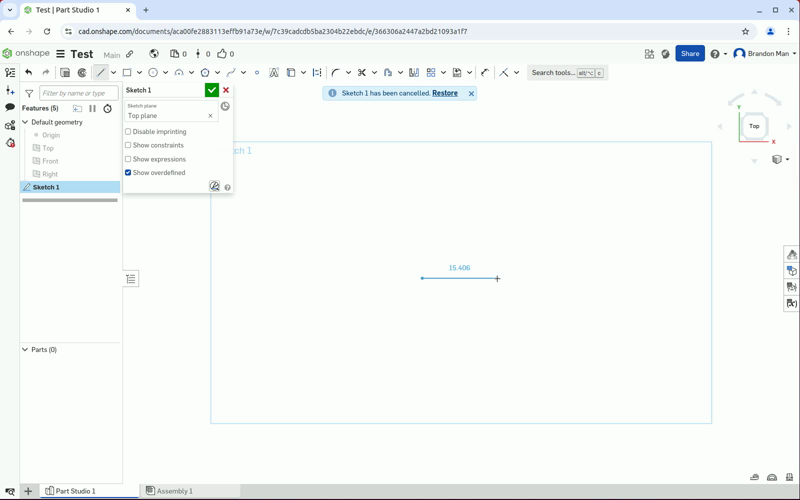
key_up(shift)
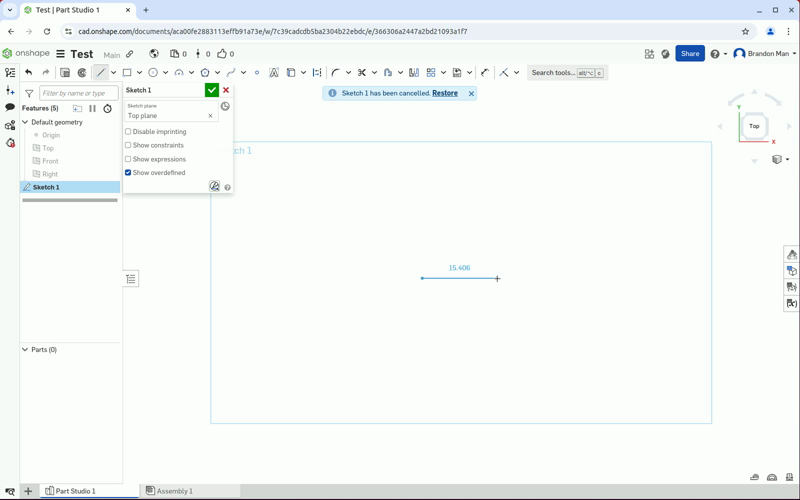
key_down(shift)
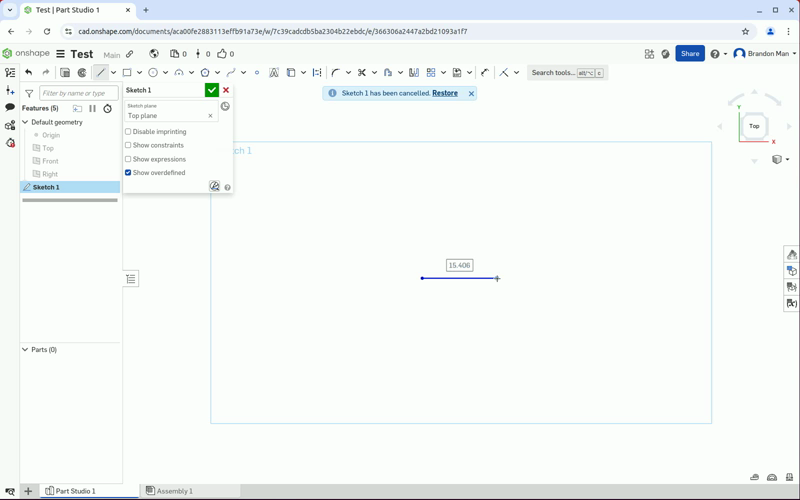
mouse_move(497, 215)
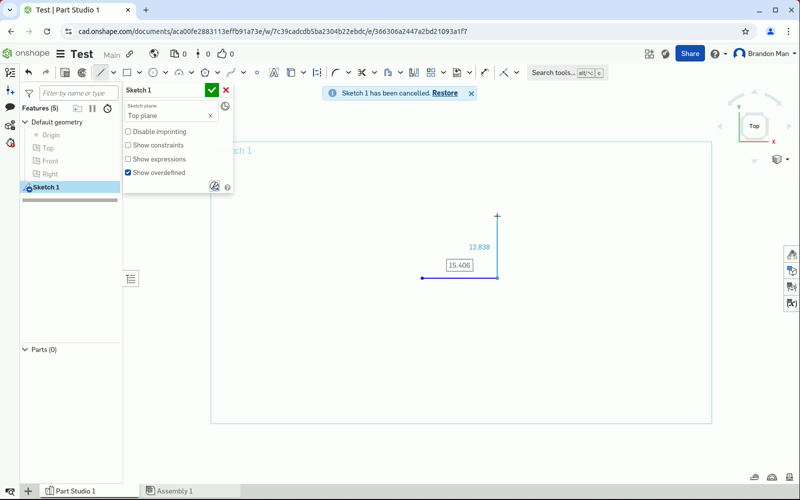
click(497, 215)
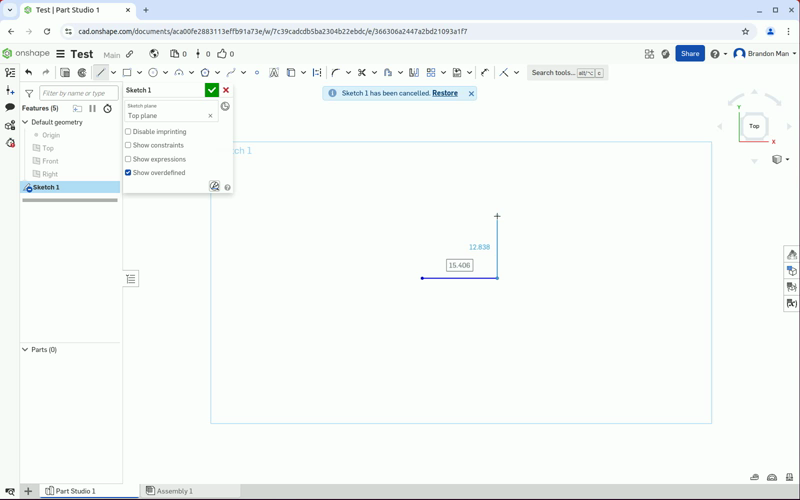
key_up(shift)
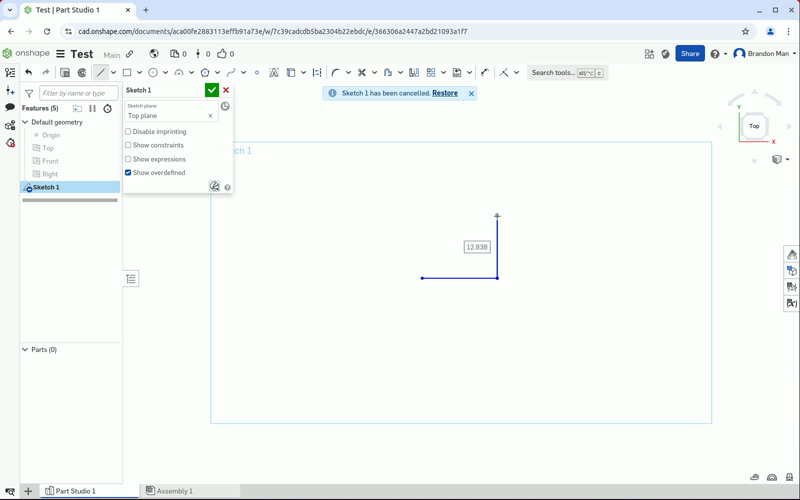
key_down(shift)
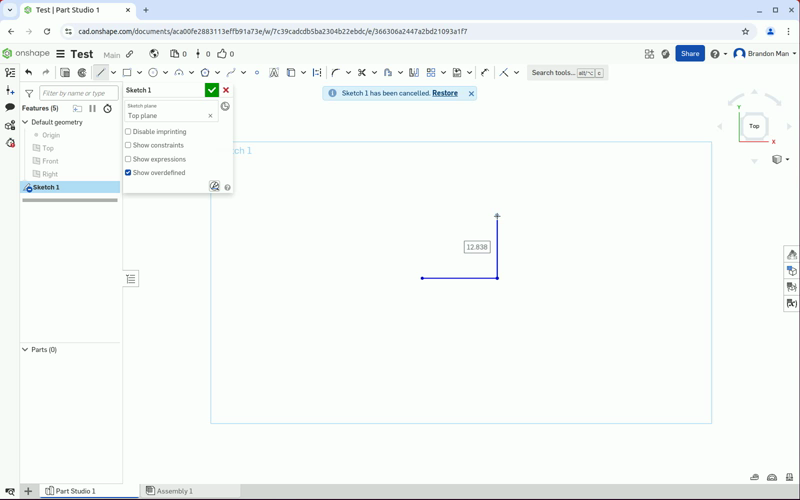
mouse_move(422, 215)
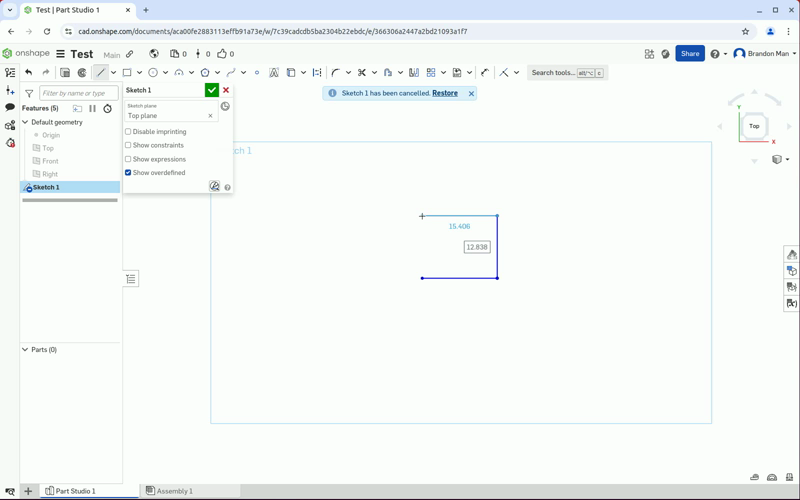
click(422, 215)
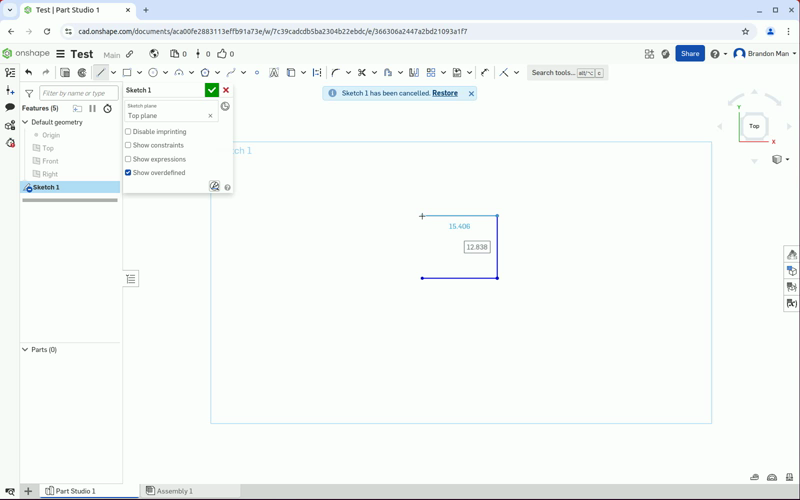
key_up(shift)
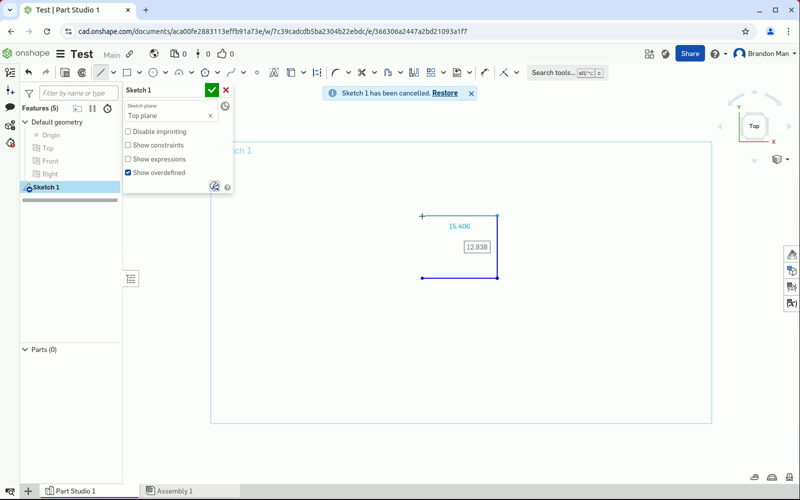
key_down(shift)
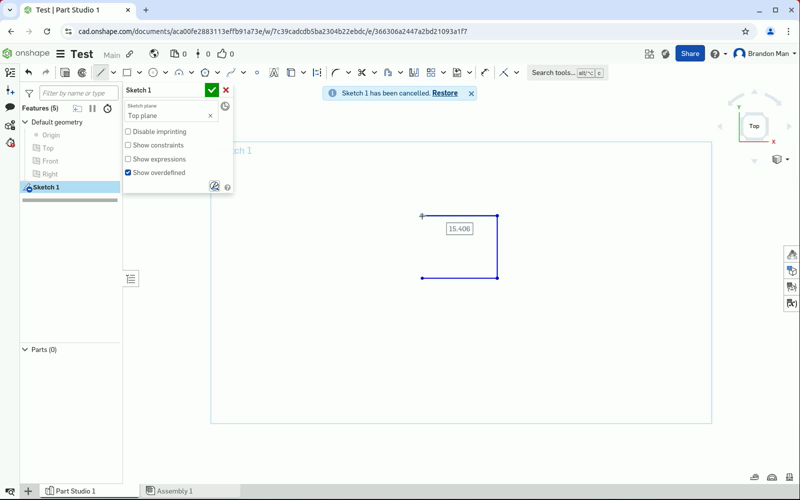
mouse_move(422, 278)
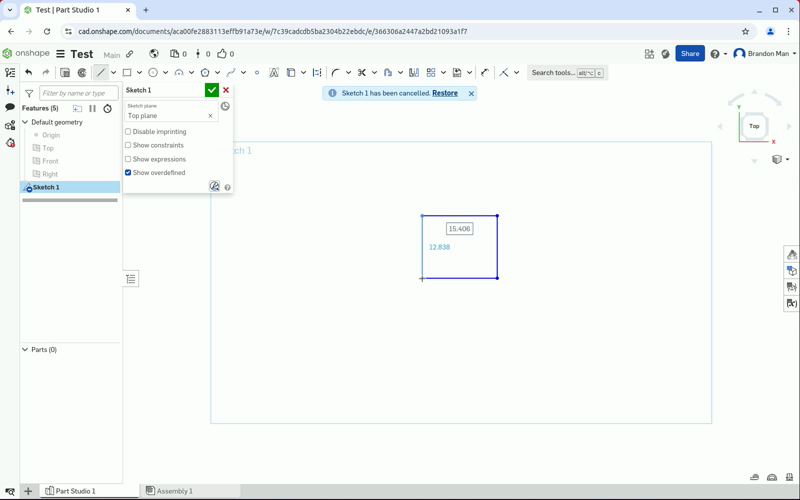
key_up(shift)
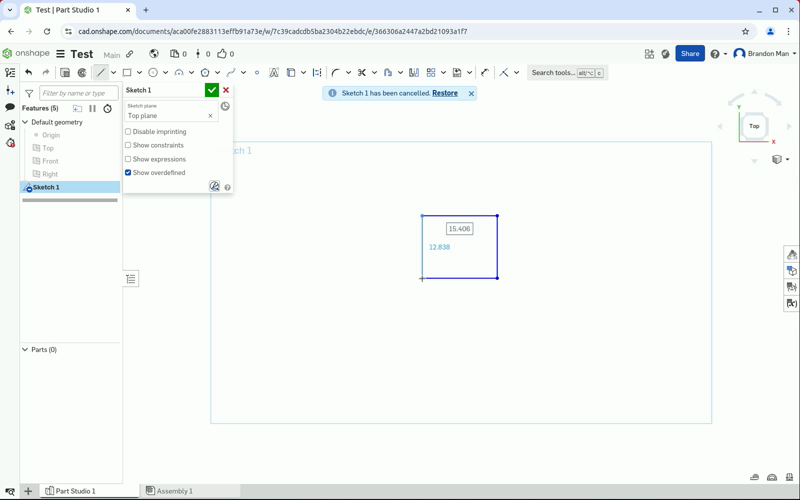
click(422, 278)
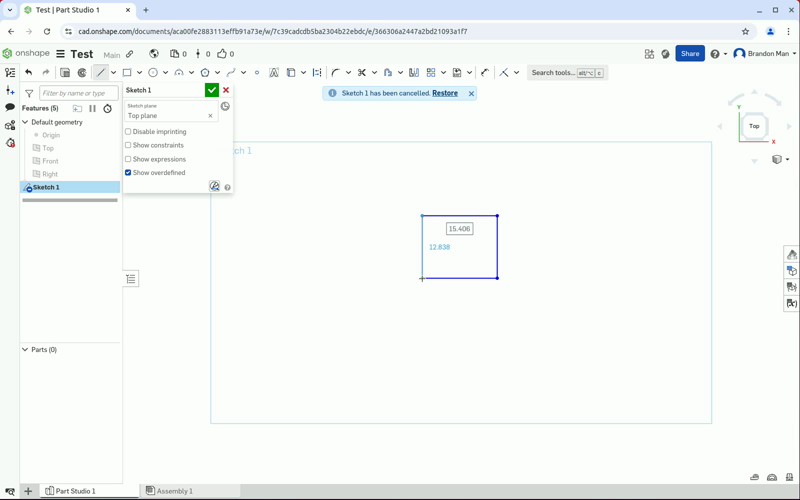
key(esc)
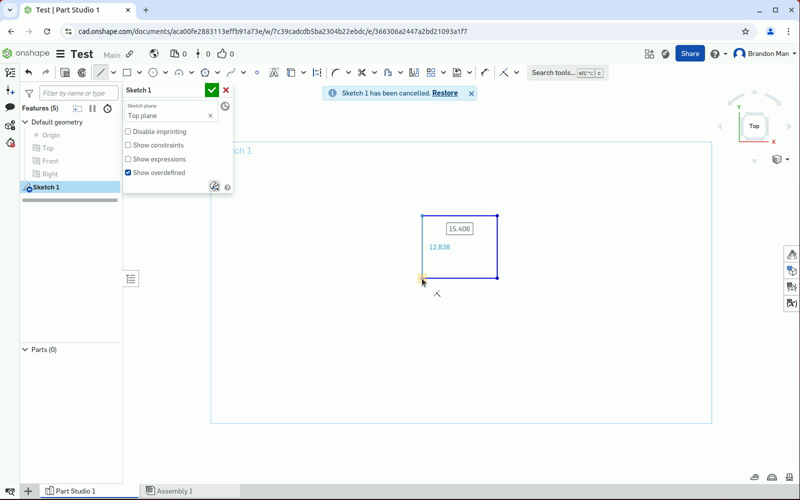
mouse_move(471, 257)
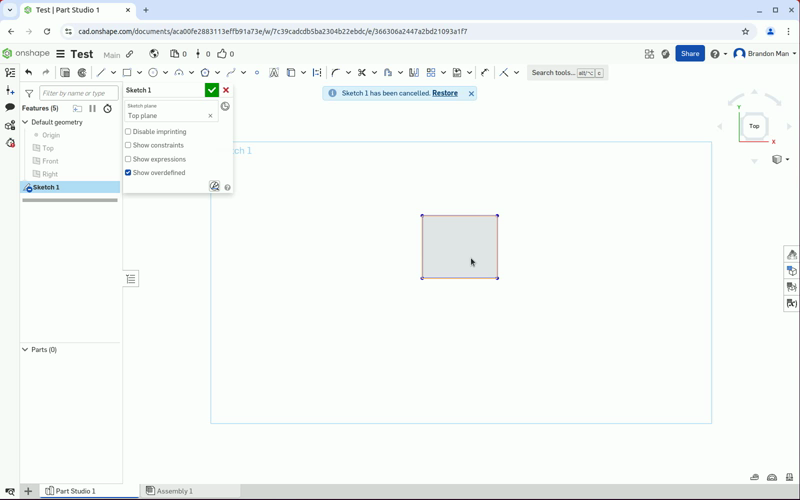
click(471, 257)
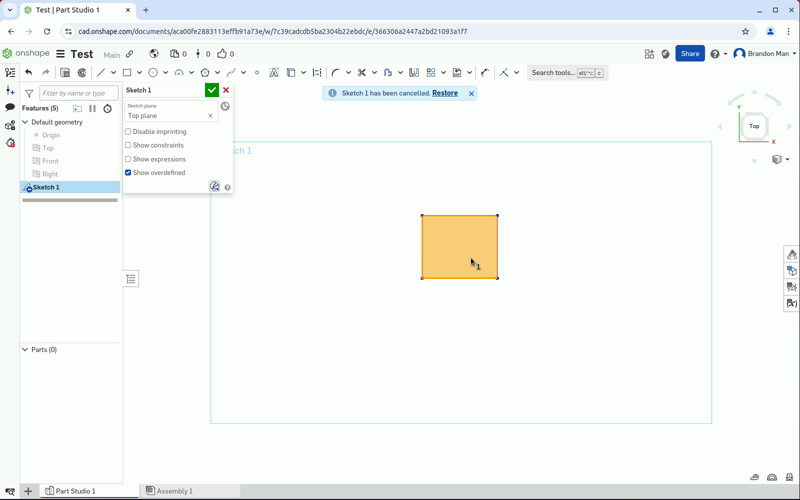
mouse_move(73, 352)
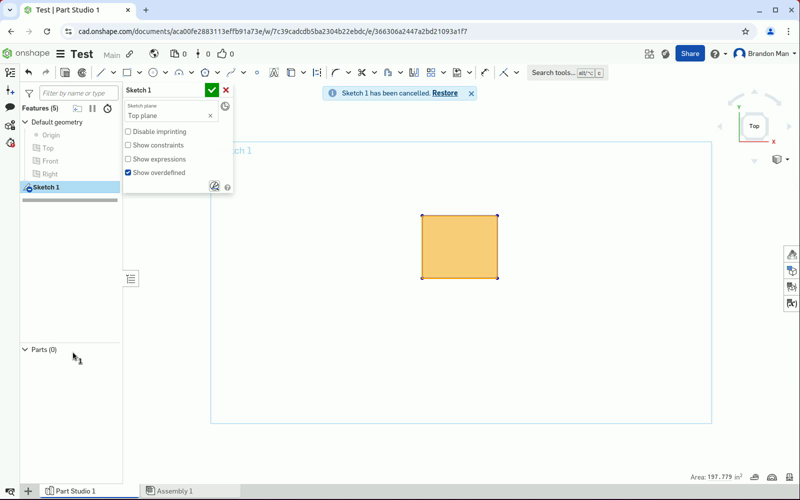
key(shift+y)
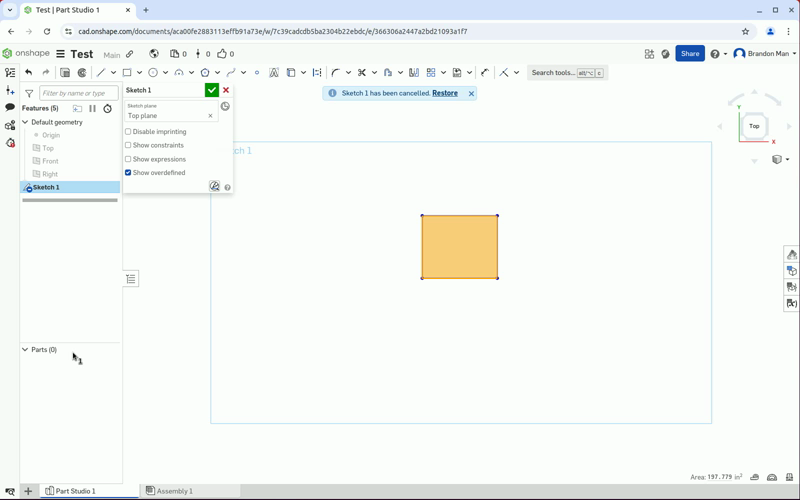
key(shift+e)
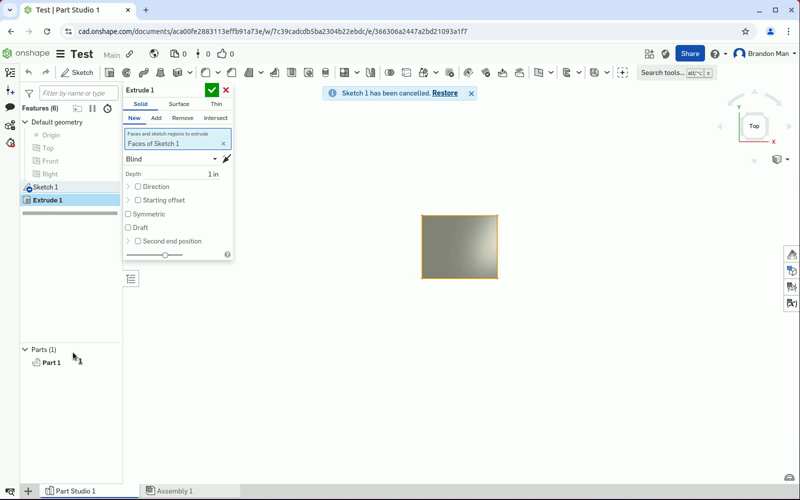
mouse_move(143, 106)
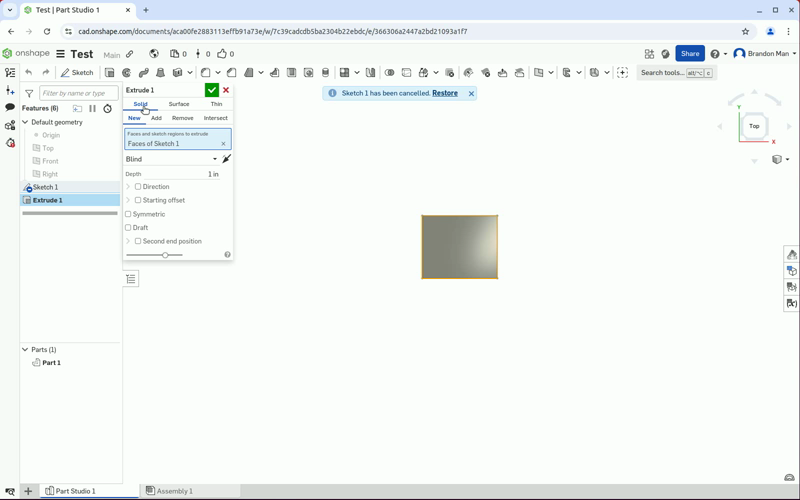
click(143, 106)
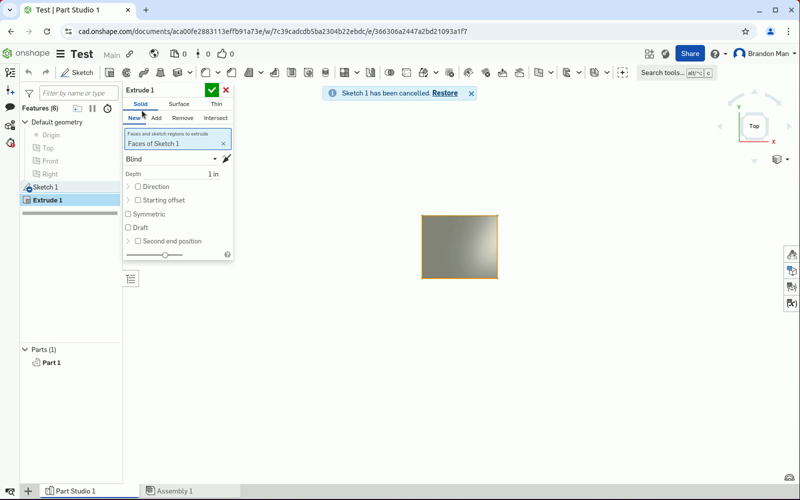
mouse_move(137, 120)
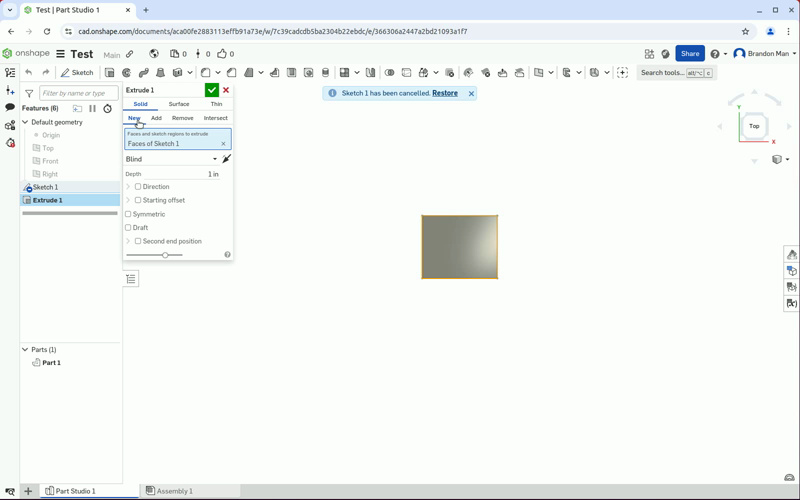
click(137, 120)
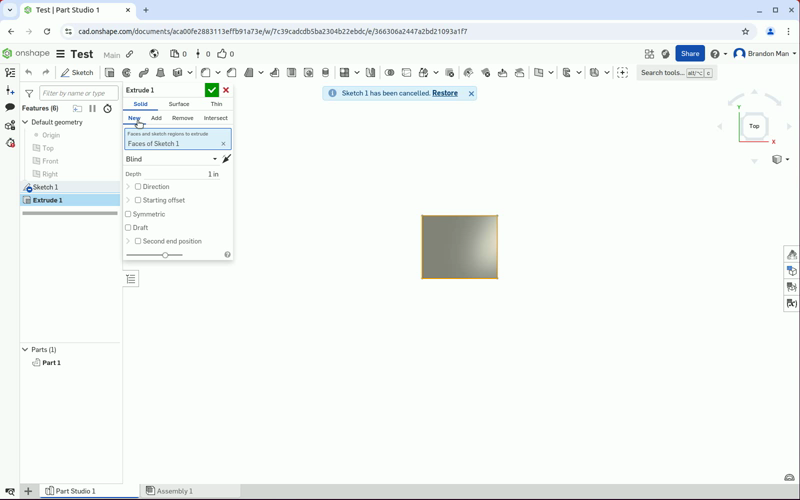
key(tab, 4)
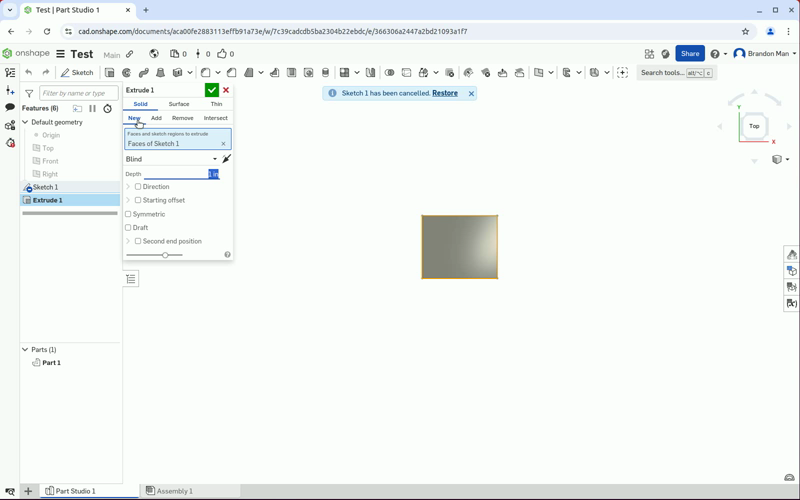
text(23.108)
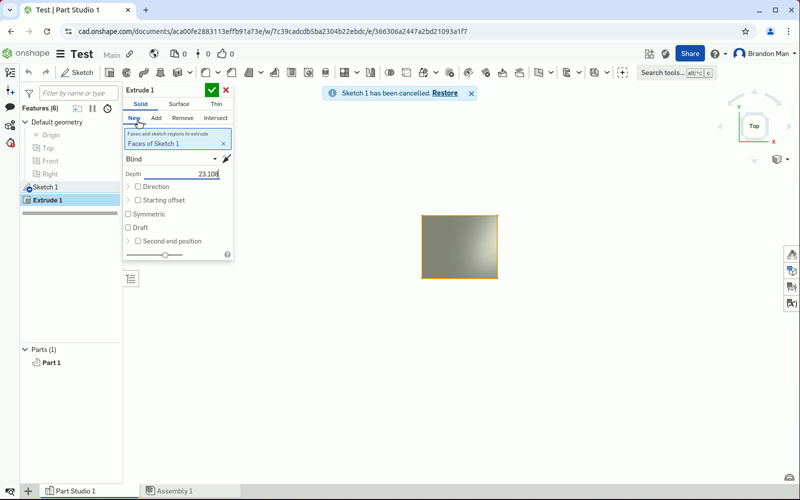
key(enter)
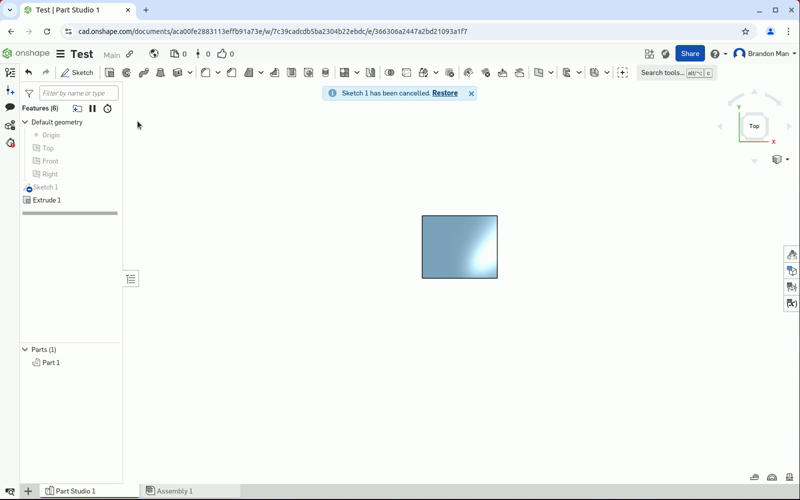
key(shift+h)
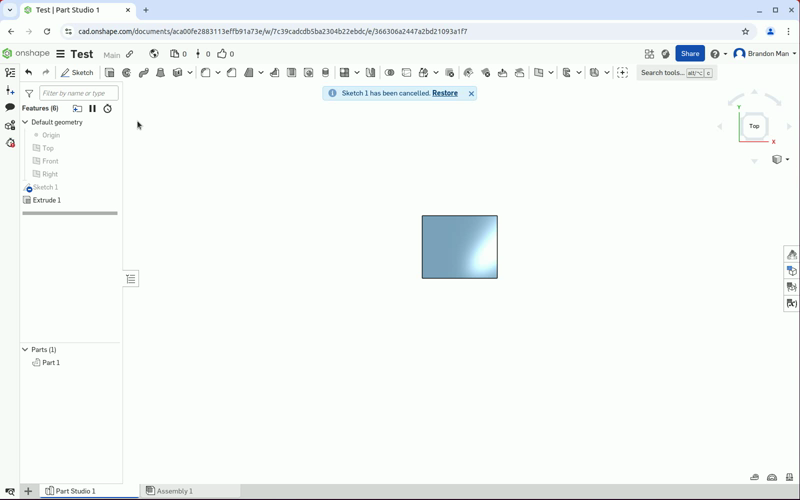
key(shift+h)
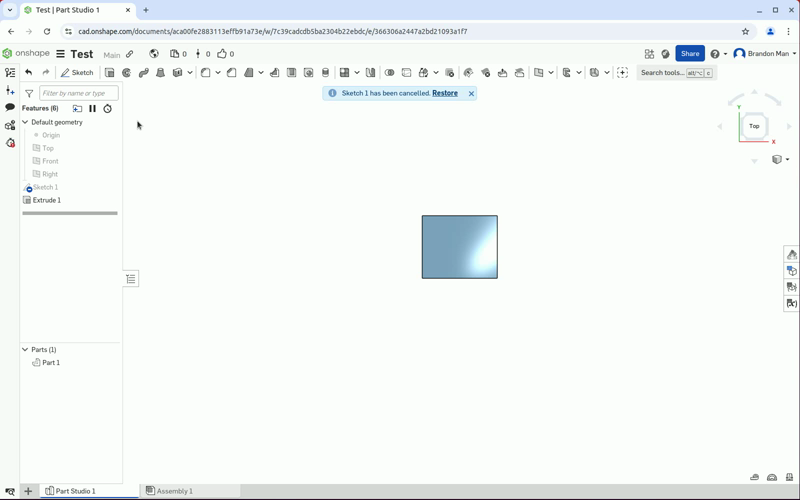
mouse_move(73, 189)
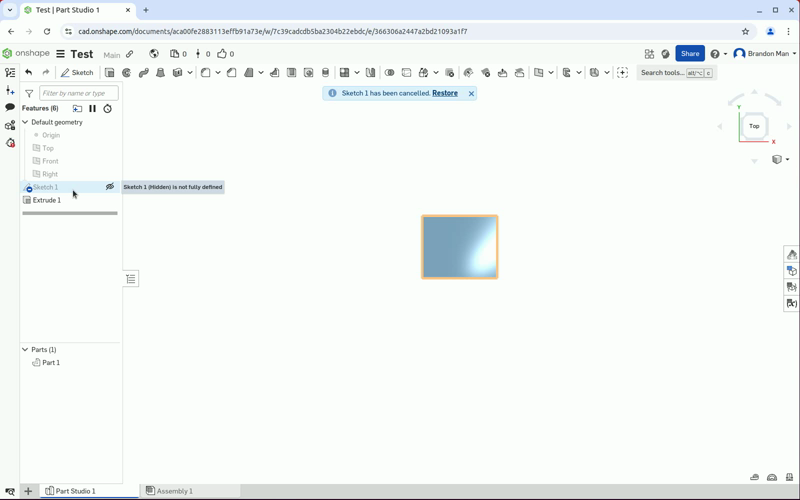
click(73, 189)
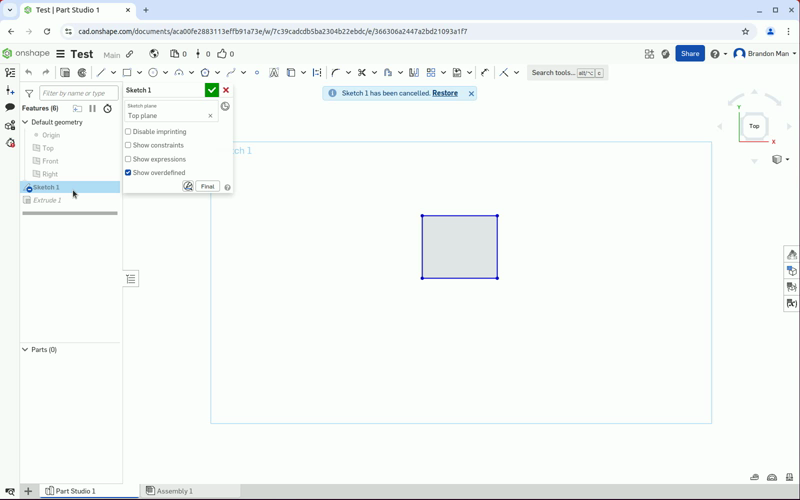
mouse_move(229, 92)
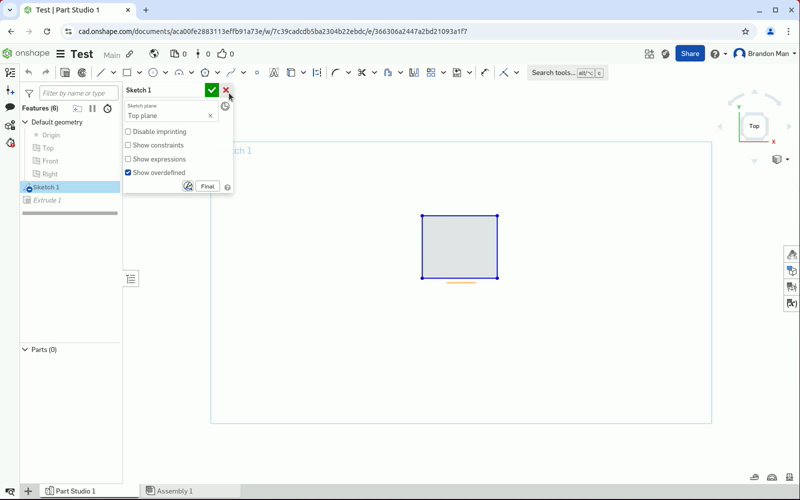
click(229, 92)
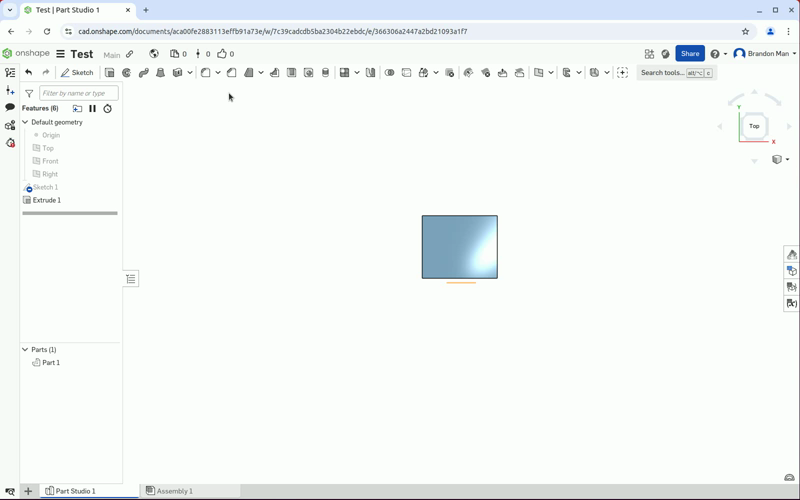
mouse_move(541, 75)
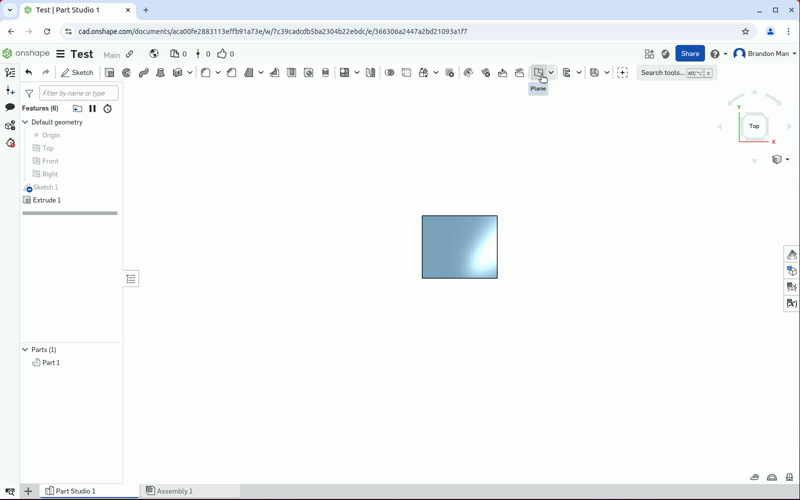
click(541, 75)
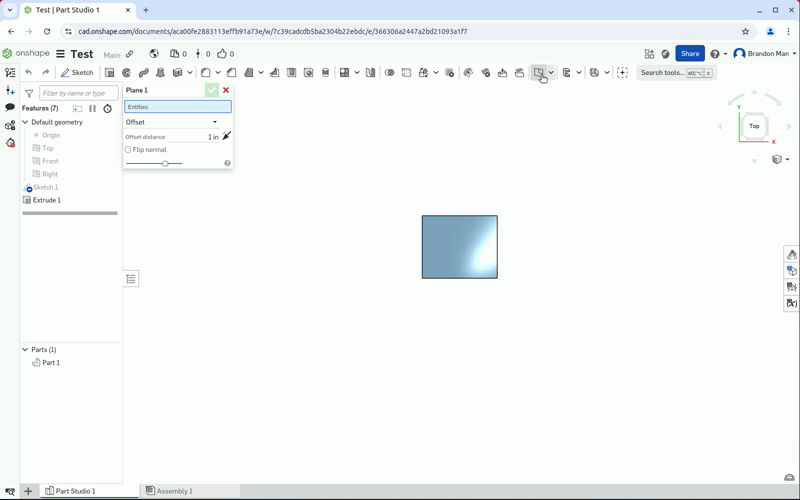
mouse_move(73, 150)
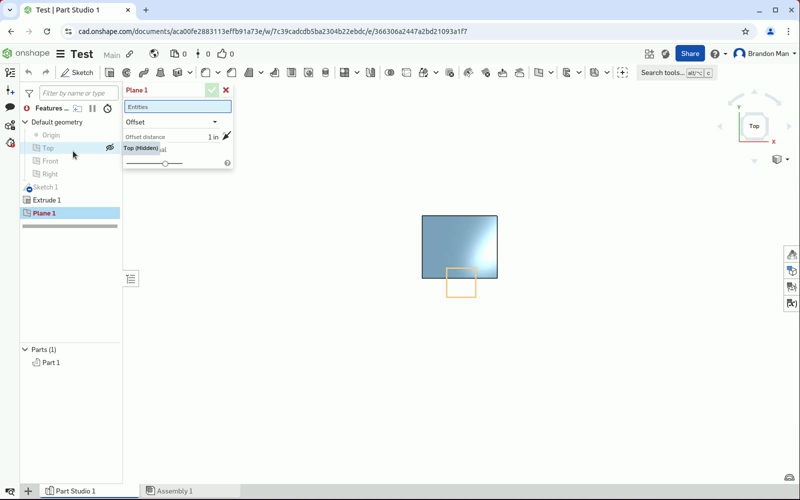
click(73, 150)
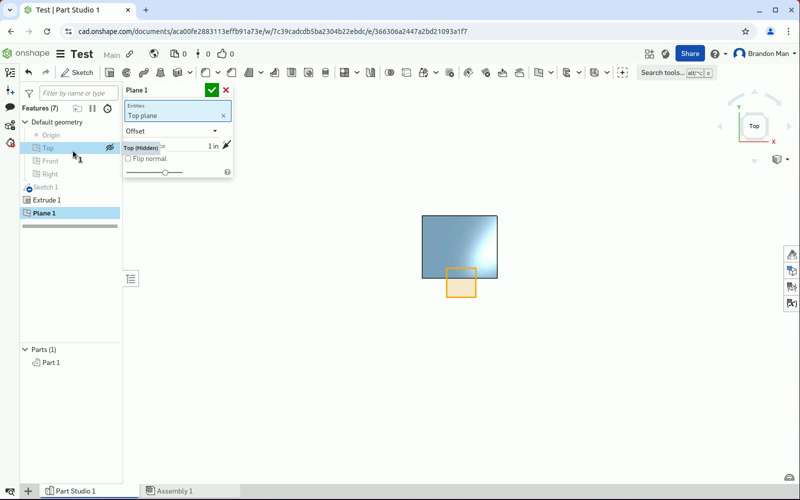
key(tab, 2)
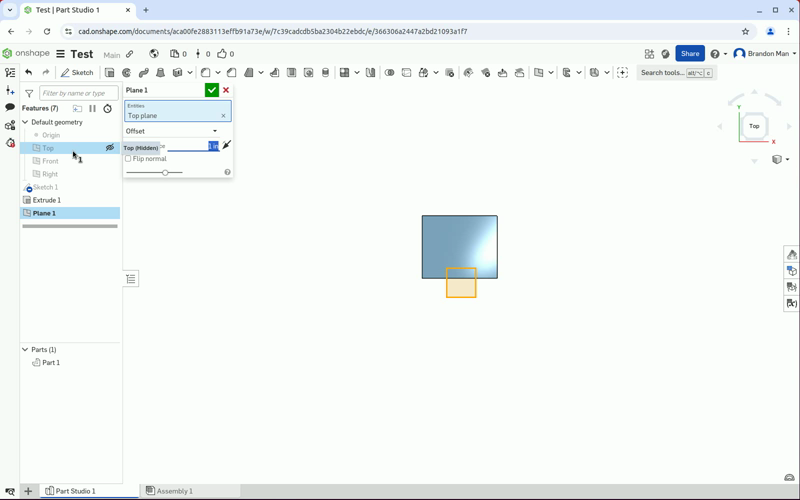
text(23.108)
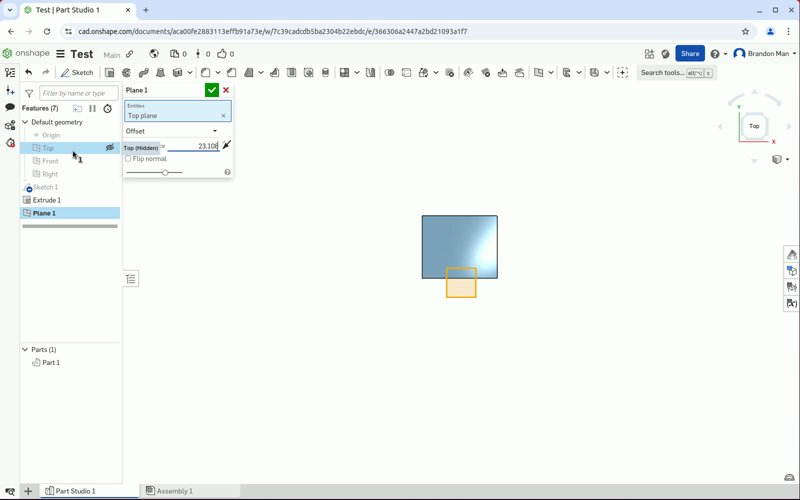
key(enter, 2)
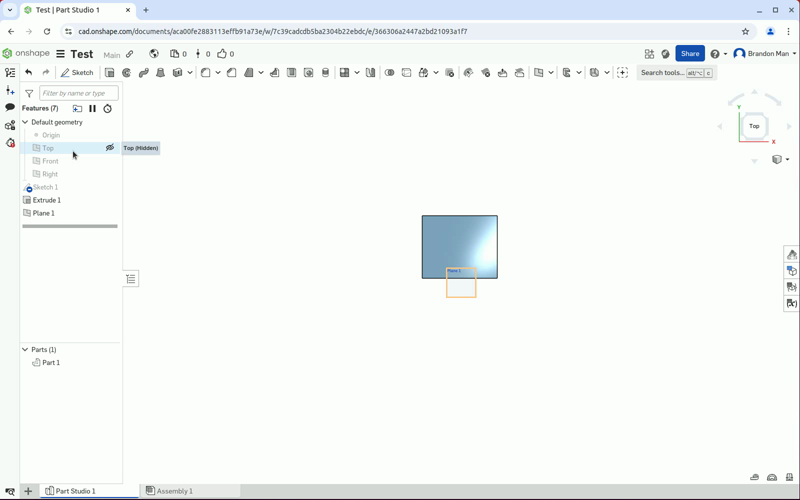
key(shift+s)
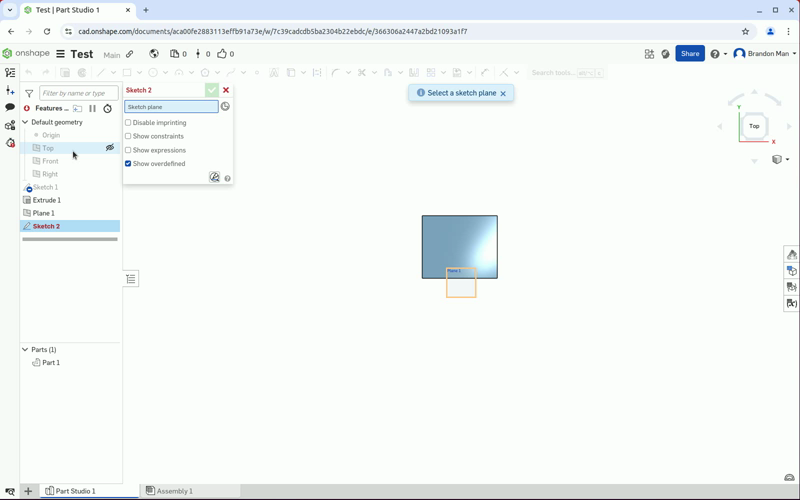
mouse_move(73, 215)
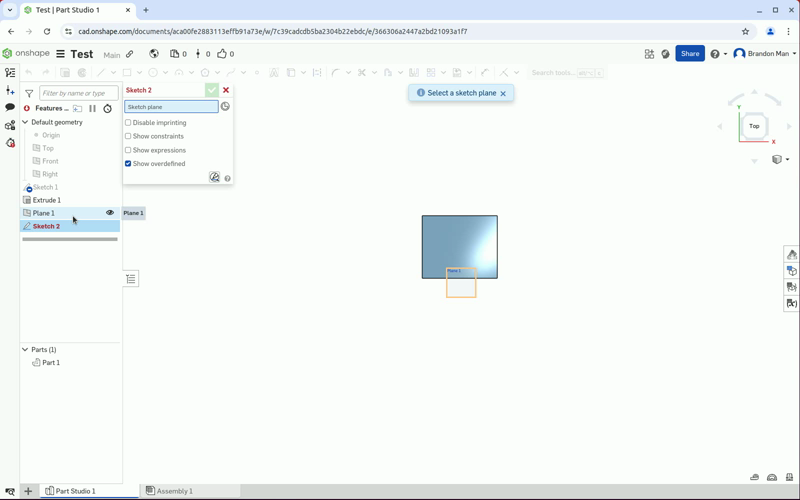
click(73, 215)
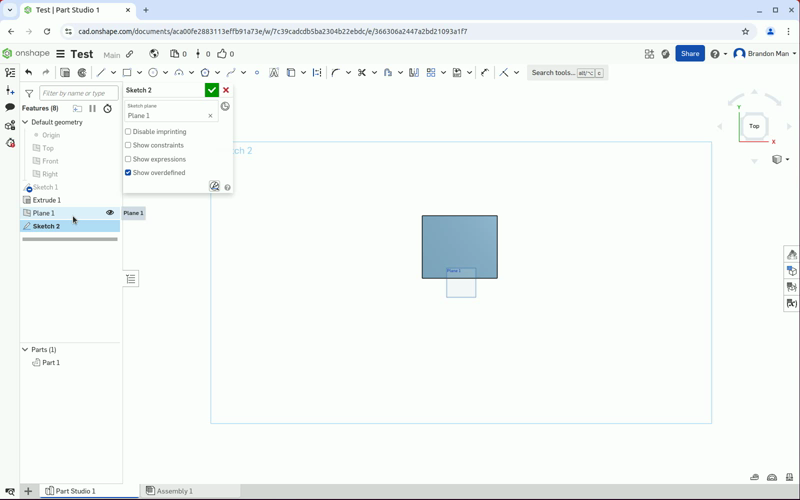
mouse_move(73, 352)
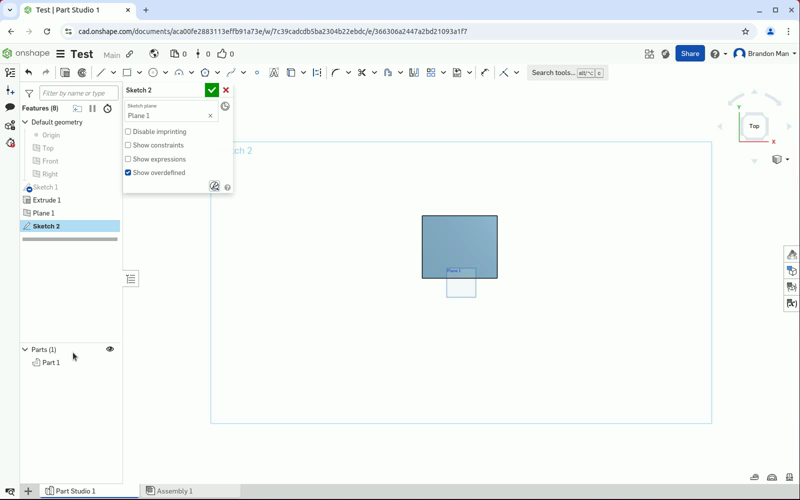
key(y)
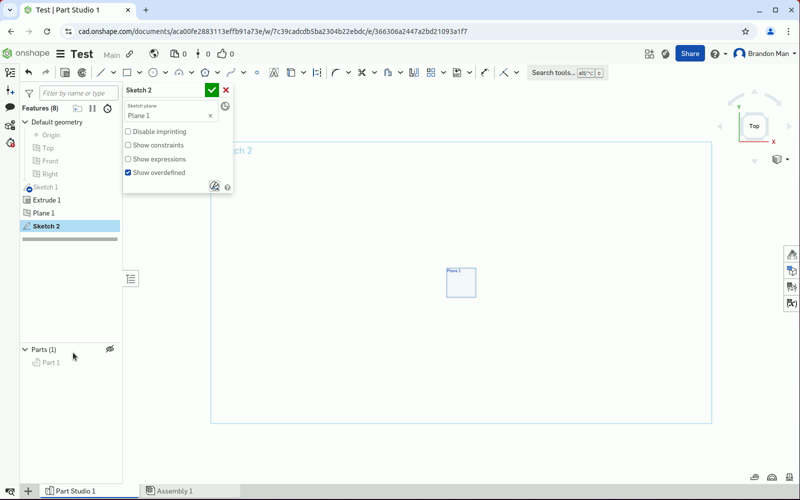
key(l)
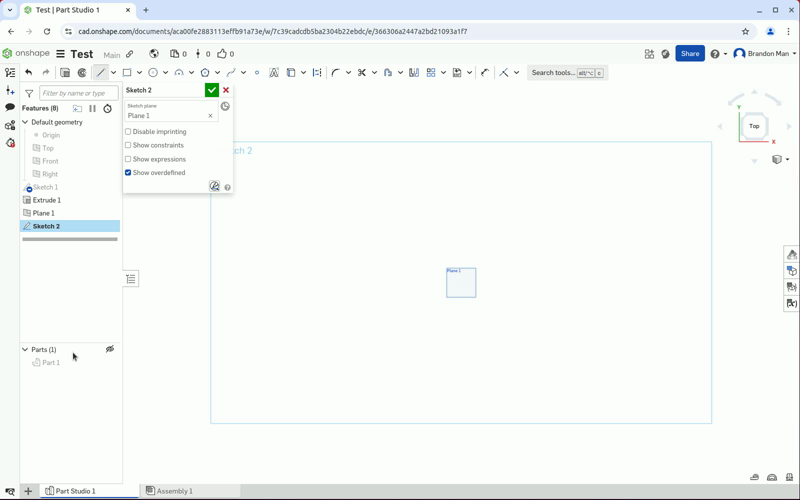
key_down(shift)
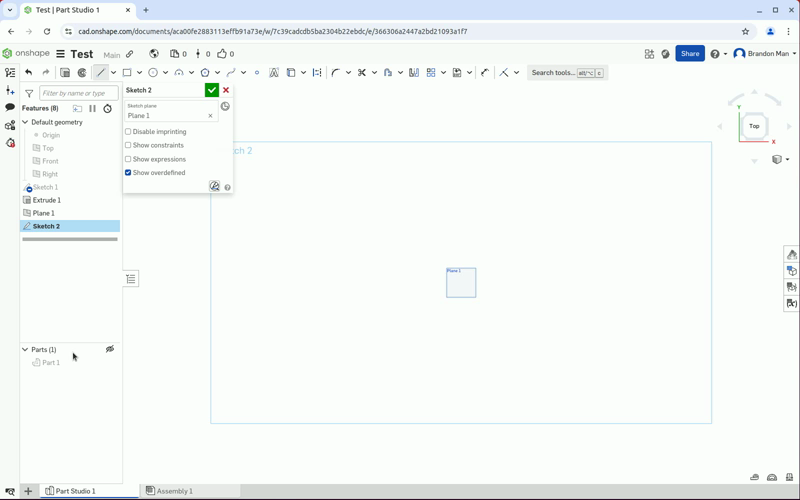
mouse_move(450, 278)
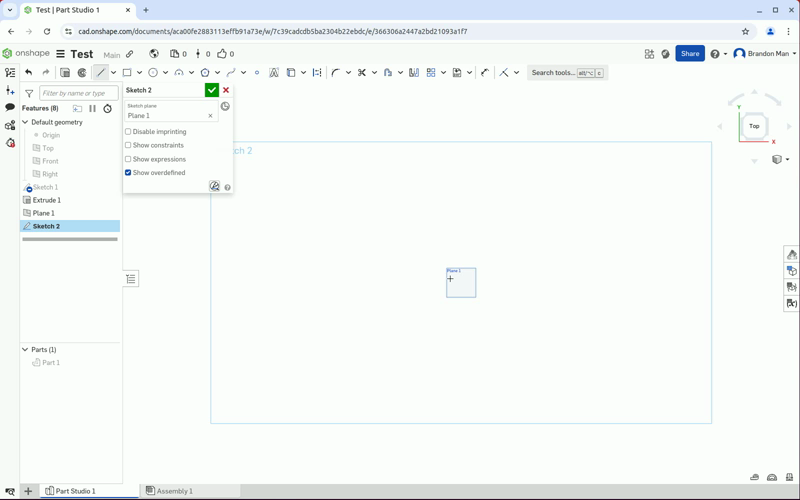
click(450, 278)
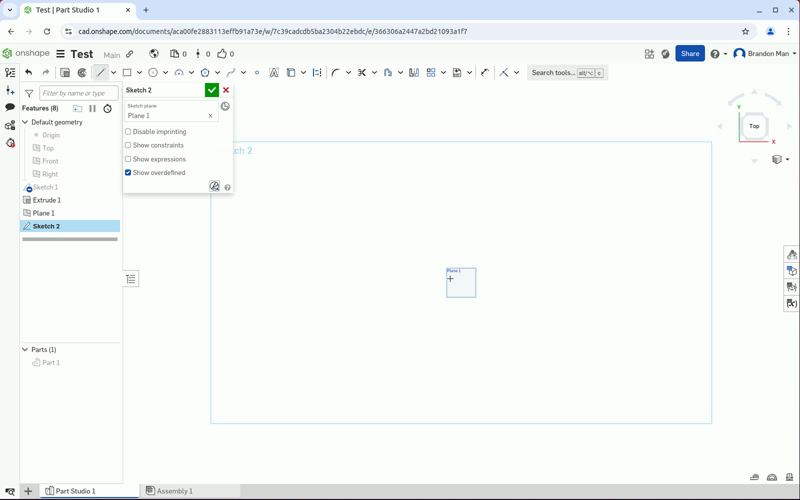
key_up(shift)
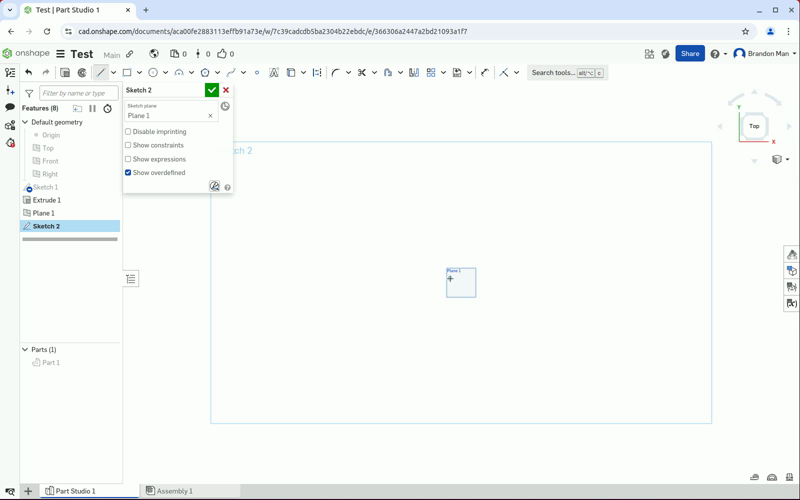
key_down(shift)
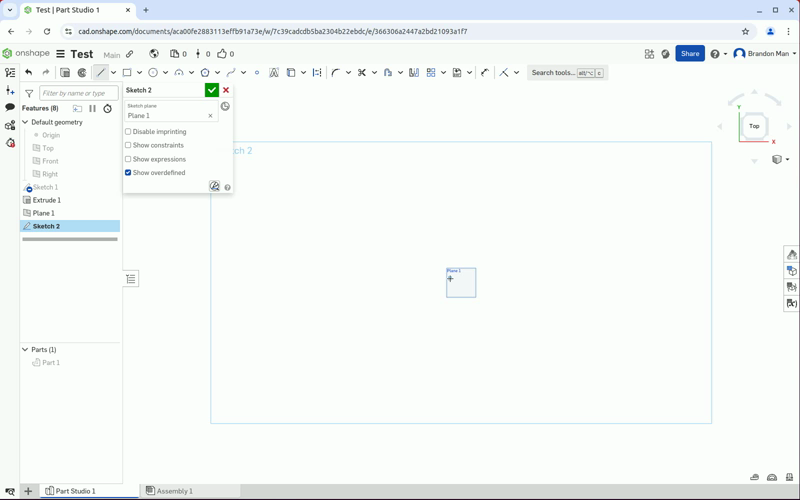
mouse_move(480, 278)
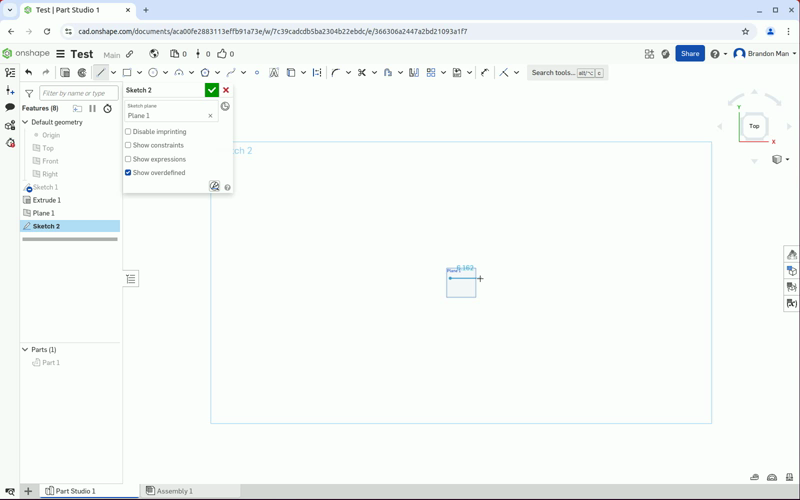
mouse_move(472, 278)
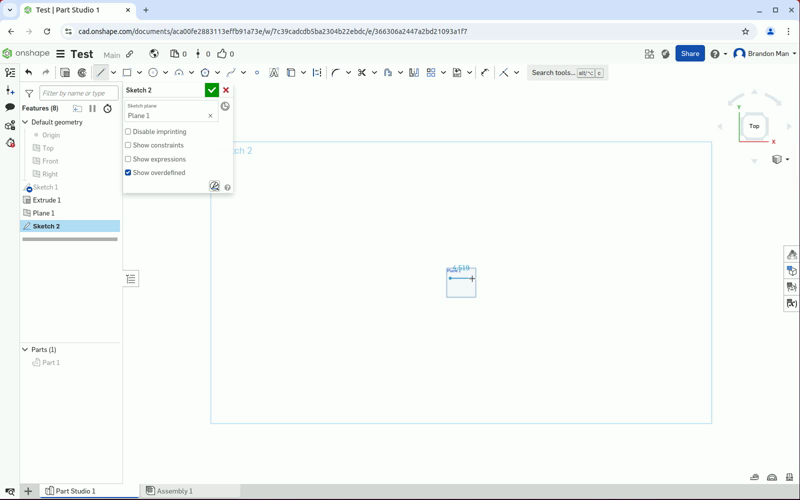
click(472, 278)
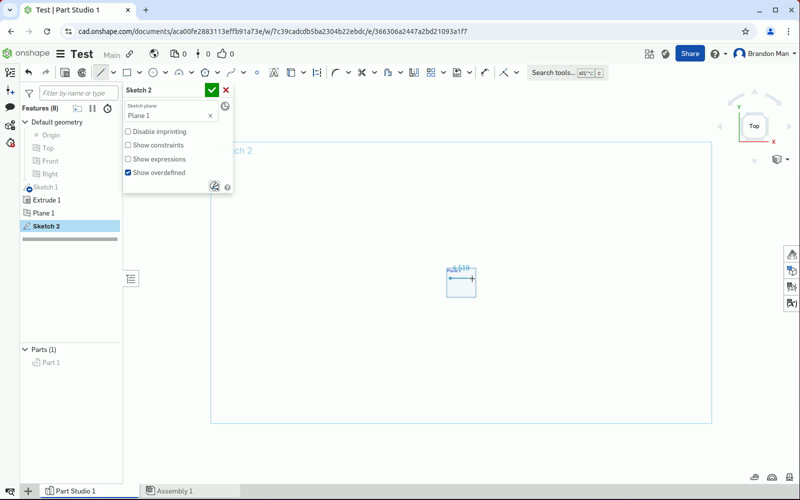
key_up(shift)
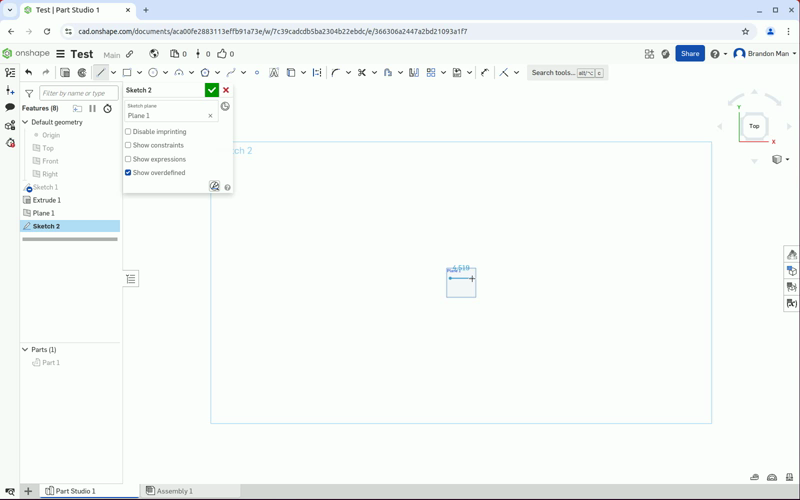
key_down(shift)
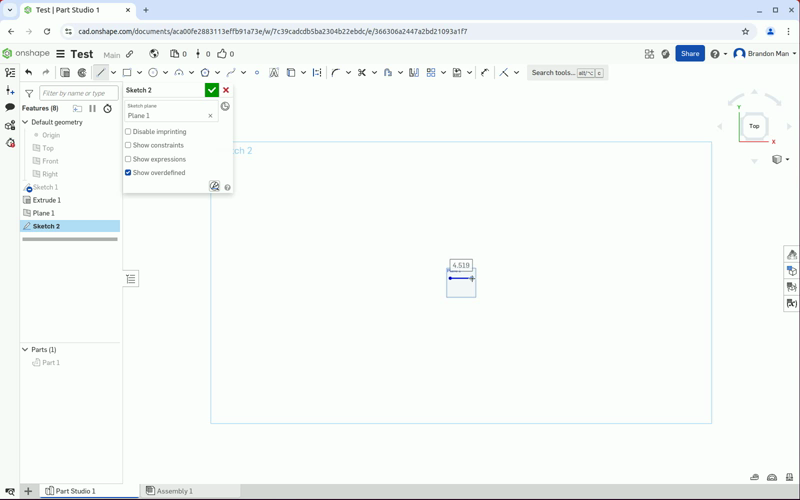
mouse_move(502, 278)
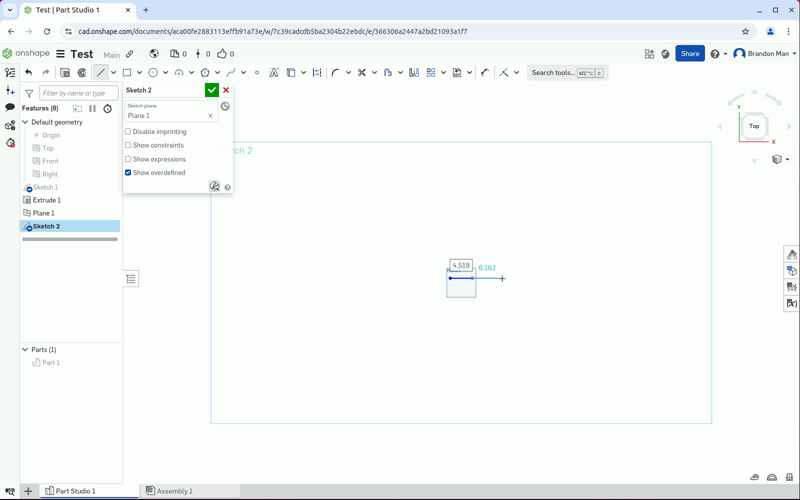
mouse_move(472, 252)
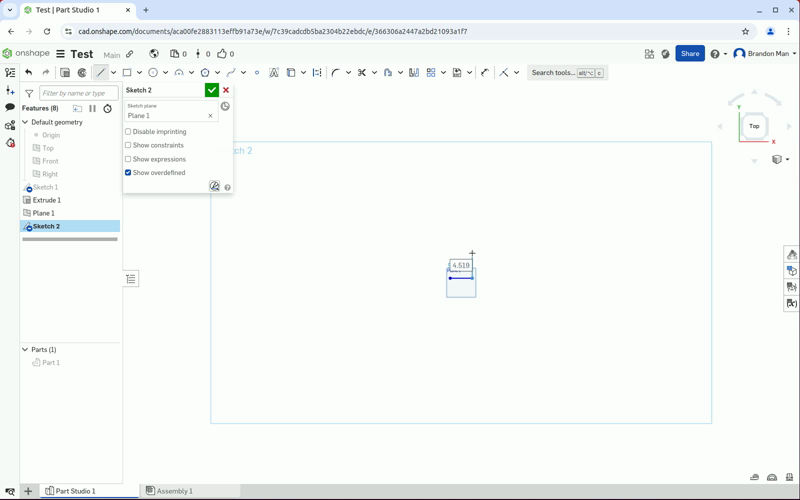
click(472, 252)
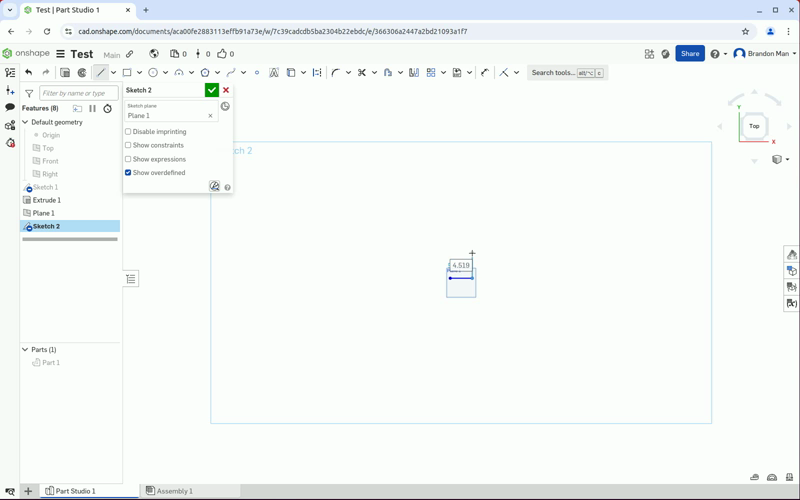
key_up(shift)
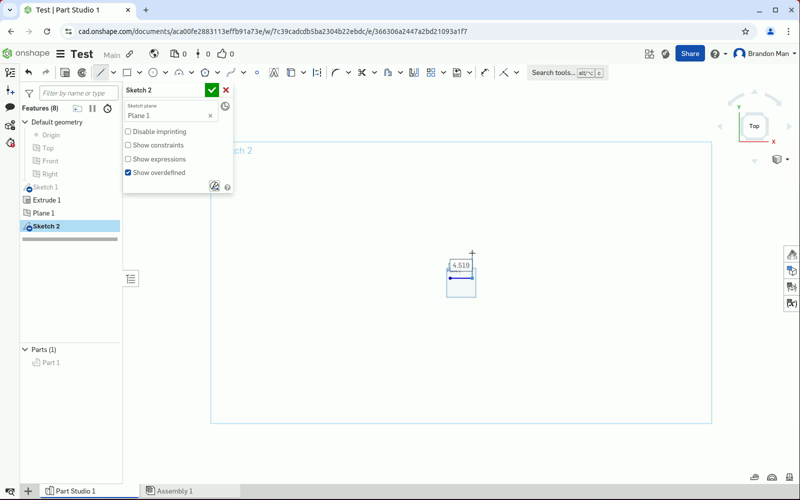
key_down(shift)
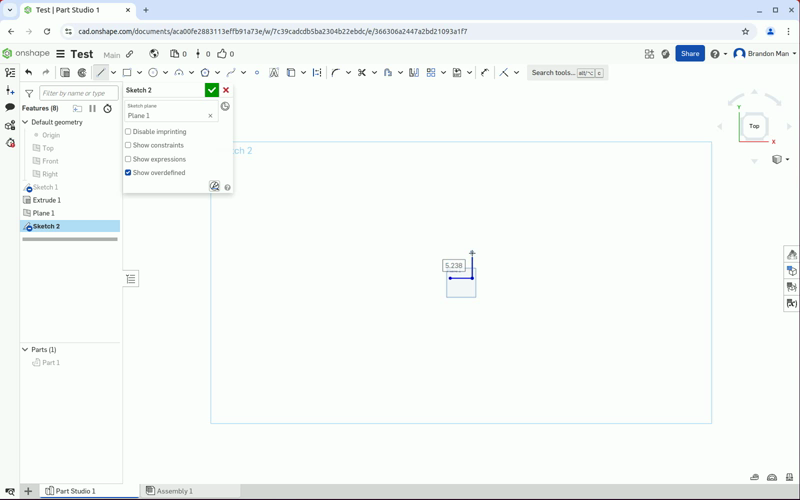
mouse_move(502, 252)
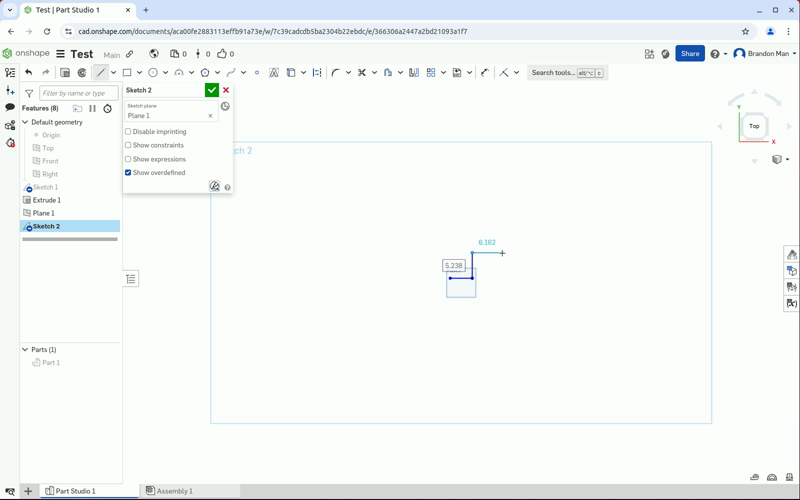
mouse_move(450, 252)
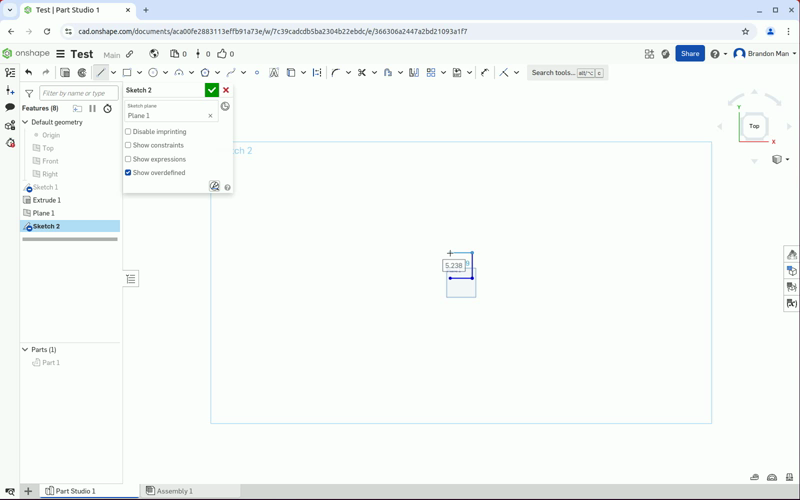
click(450, 252)
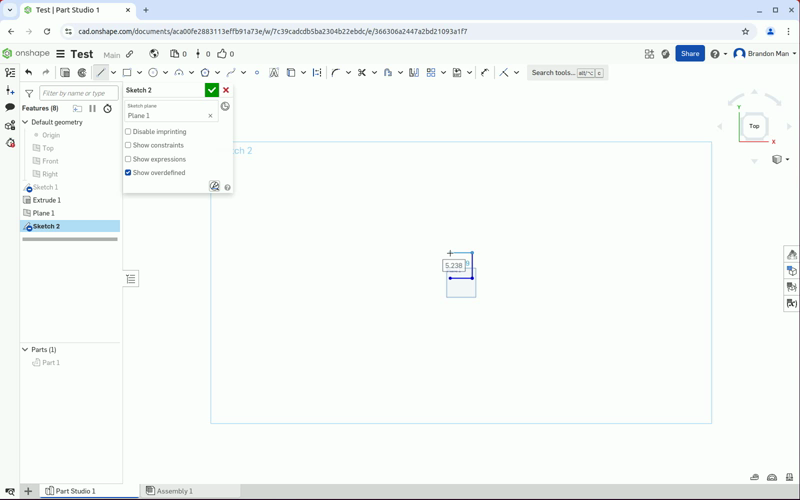
key_up(shift)
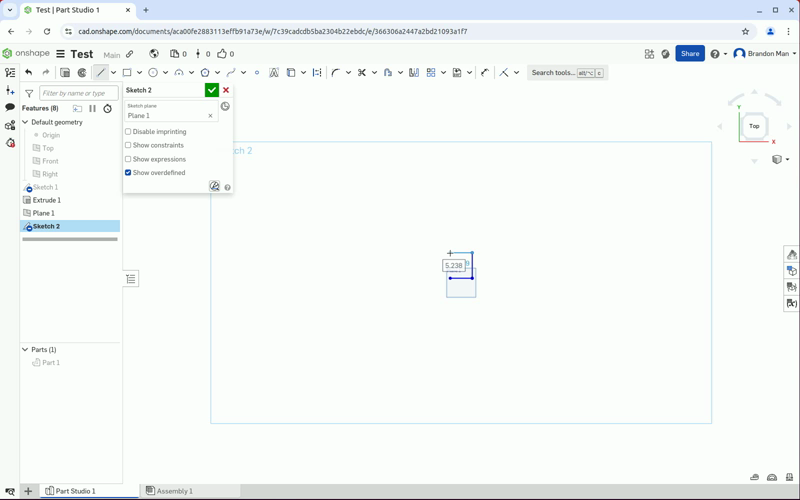
mouse_move(480, 252)
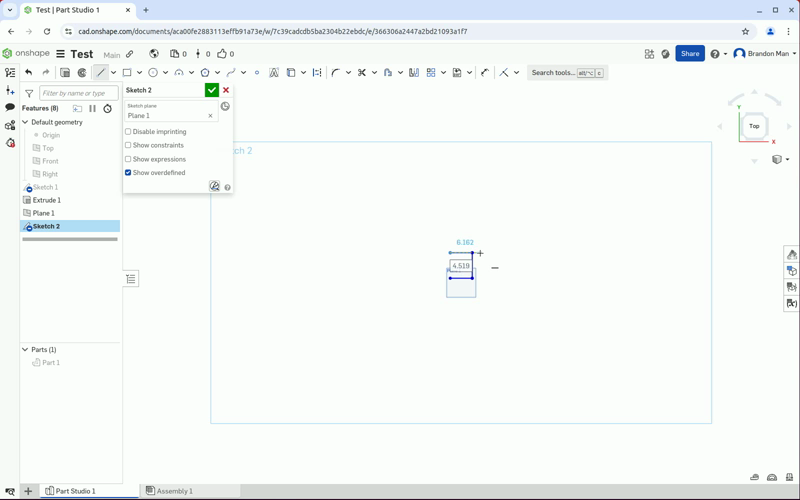
key_down(shift)
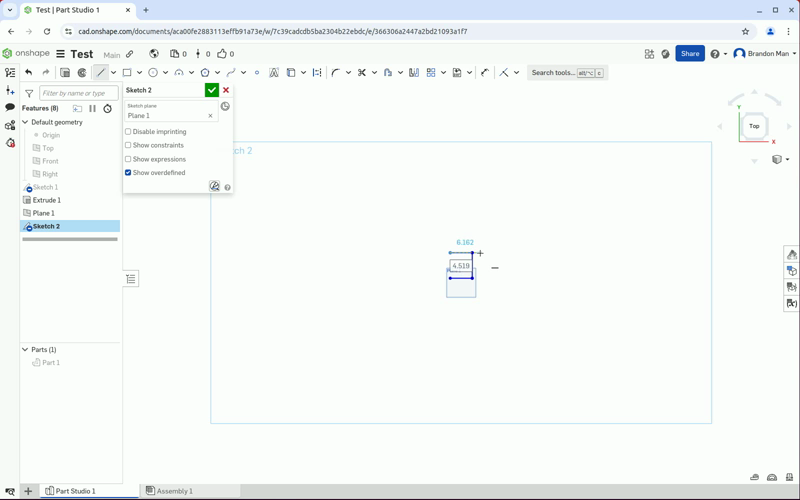
mouse_move(450, 278)
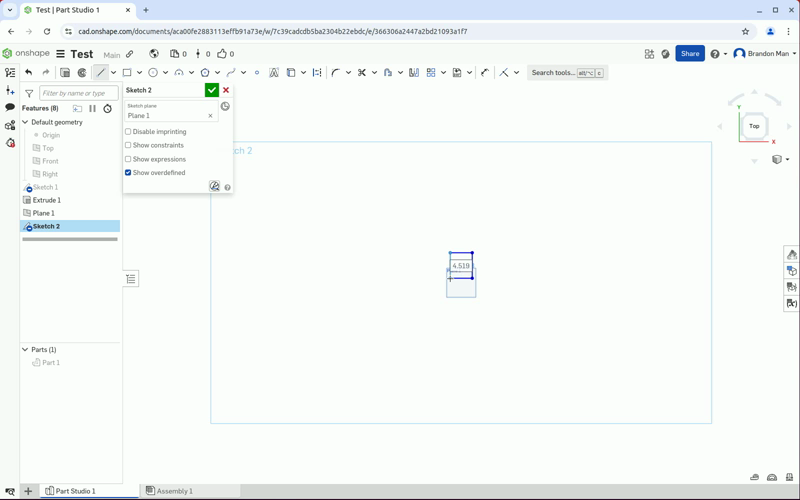
key_up(shift)
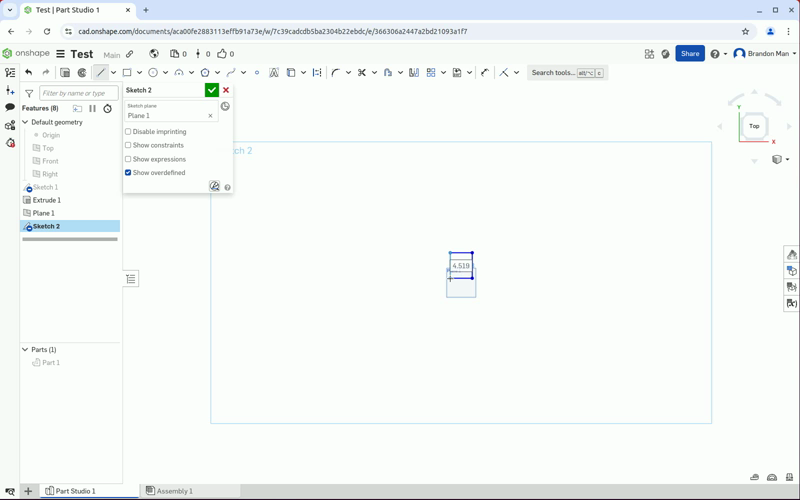
click(450, 278)
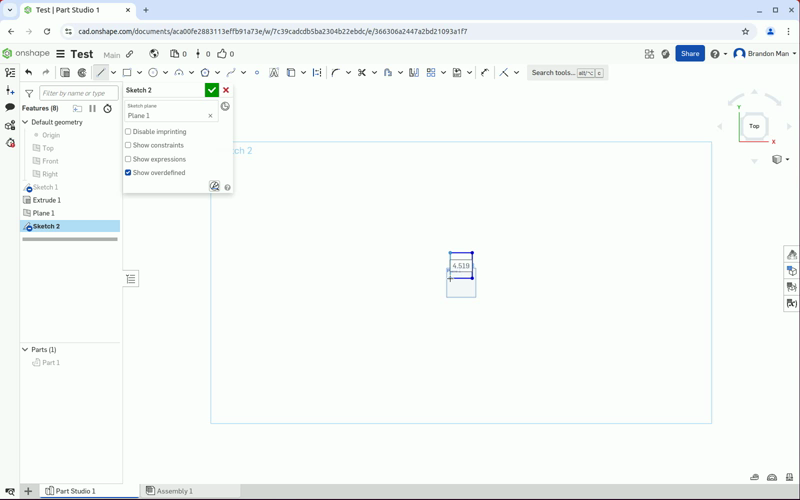
key(esc)
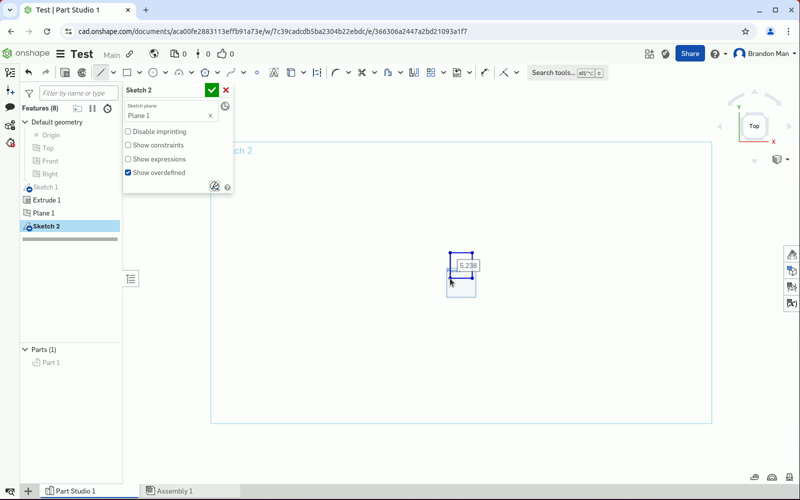
mouse_move(453, 273)
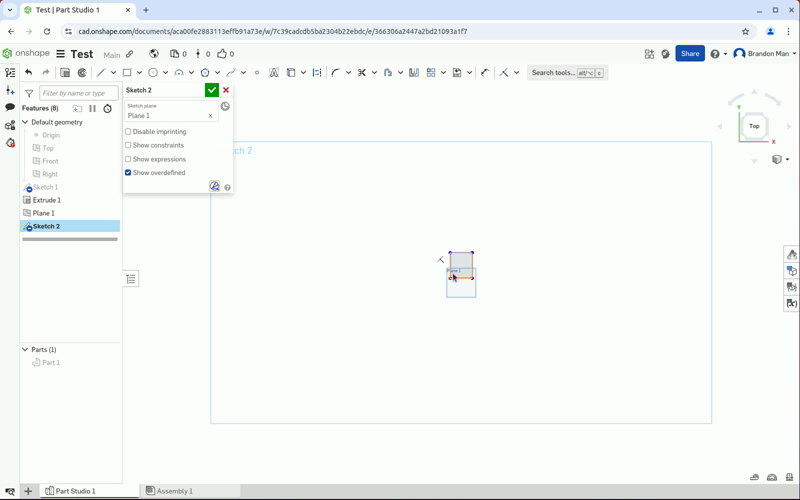
scroll(6)
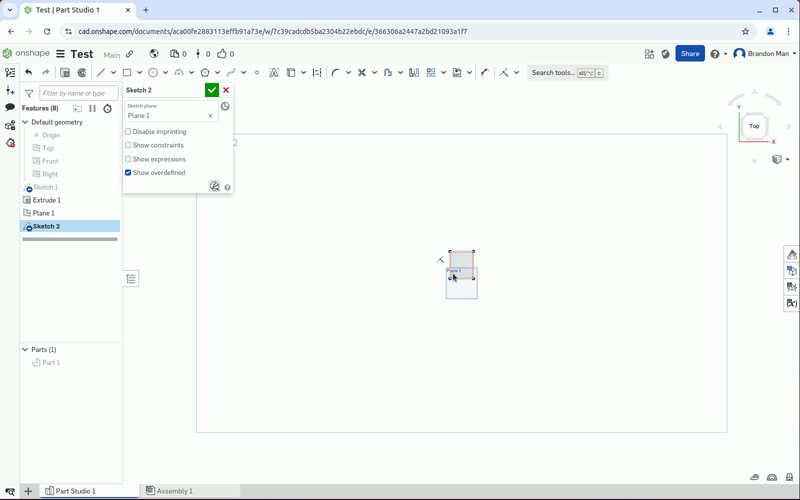
scroll(6)
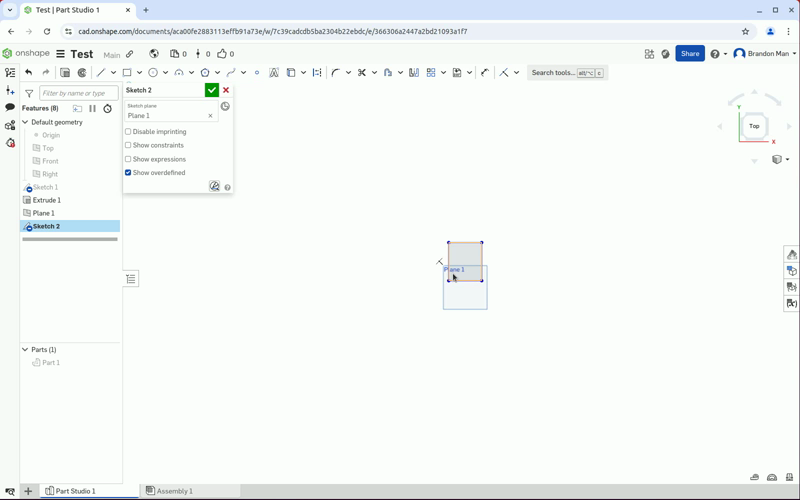
scroll(6)
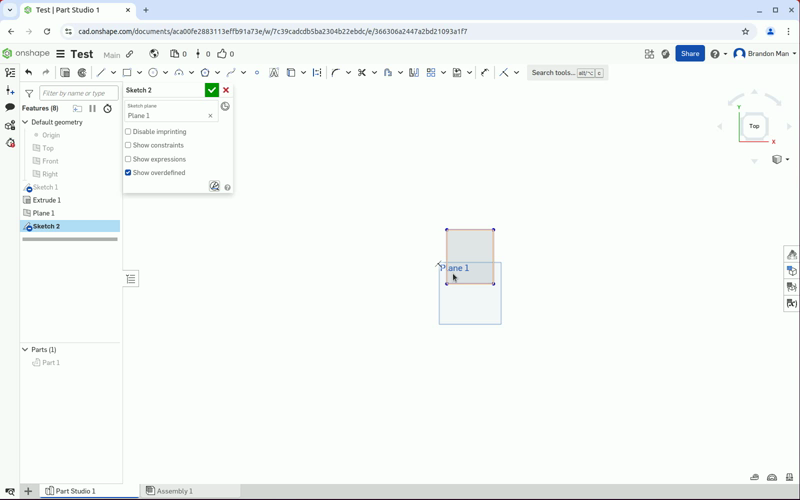
scroll(6)
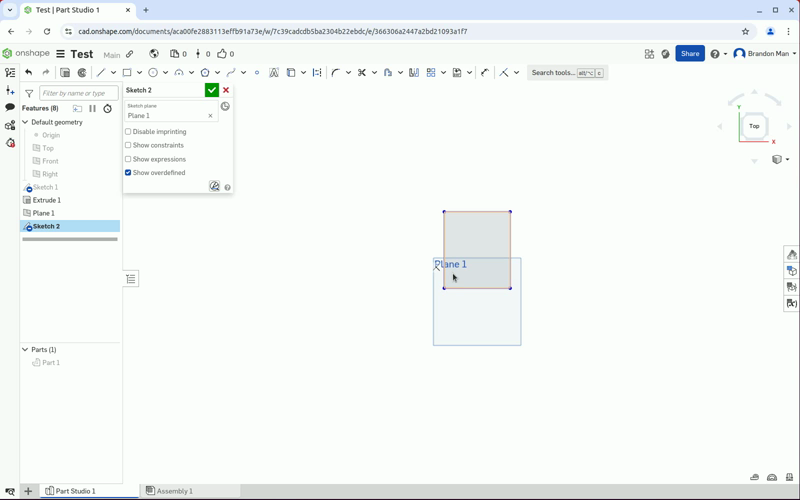
scroll(6)
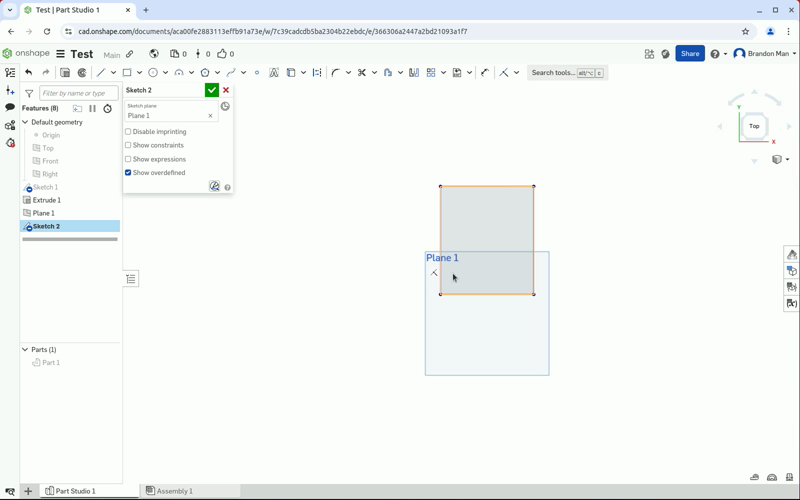
scroll(6)
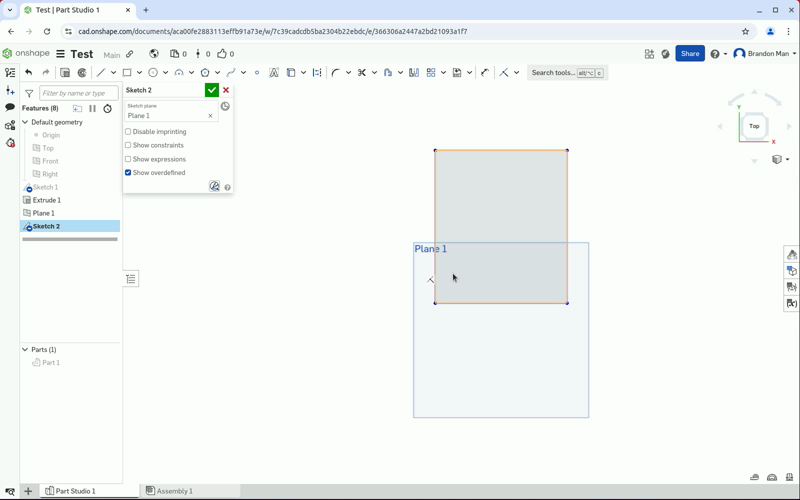
scroll(6)
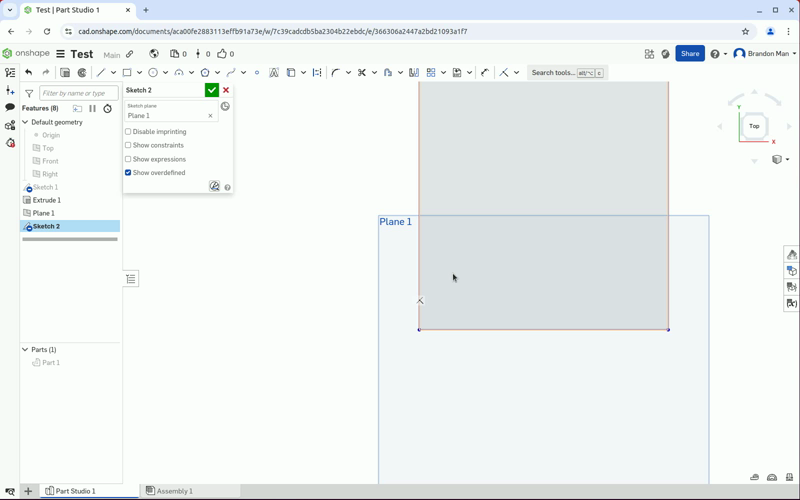
click(453, 273)
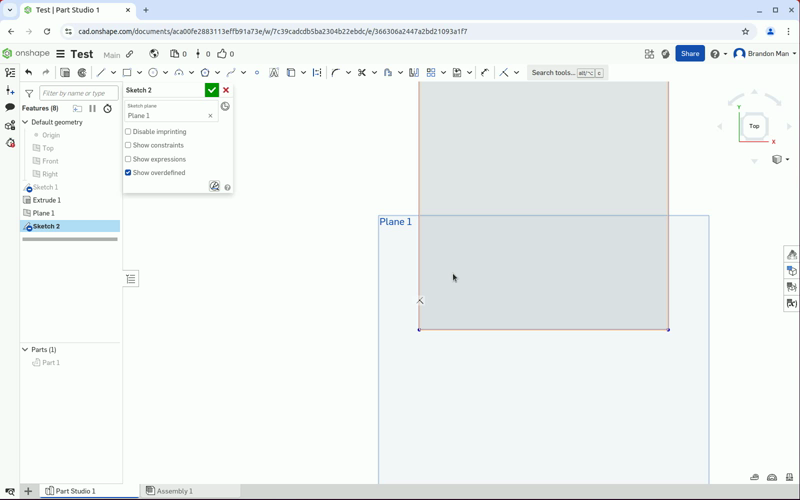
scroll(-6)
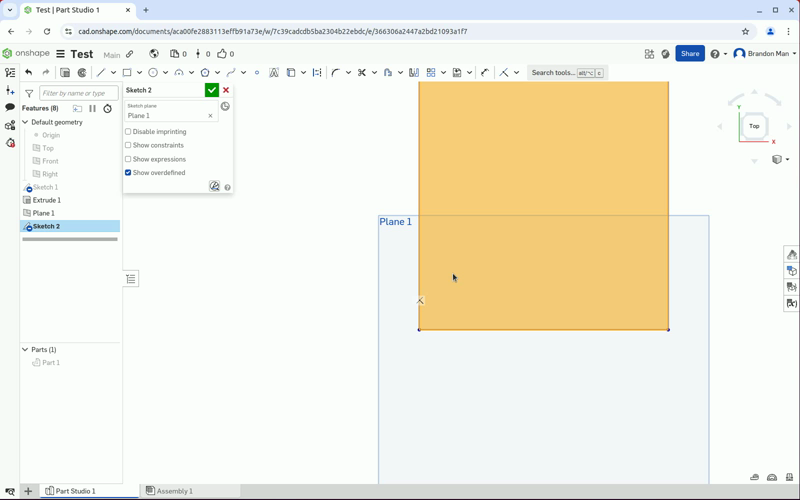
scroll(-6)
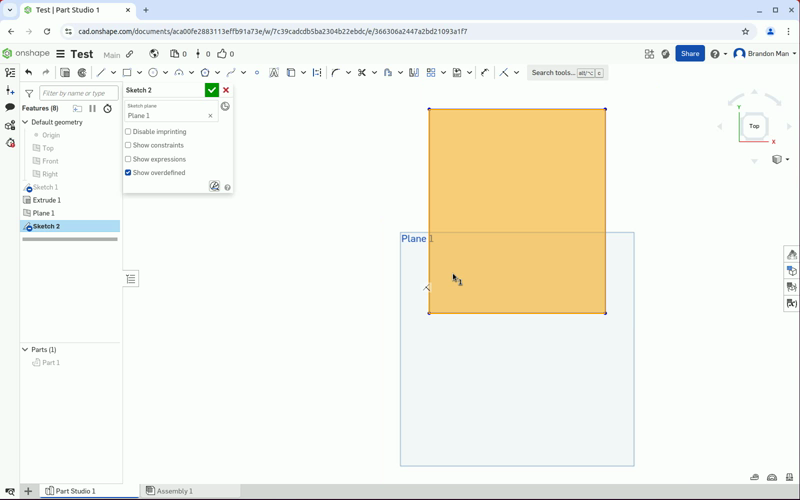
scroll(-6)
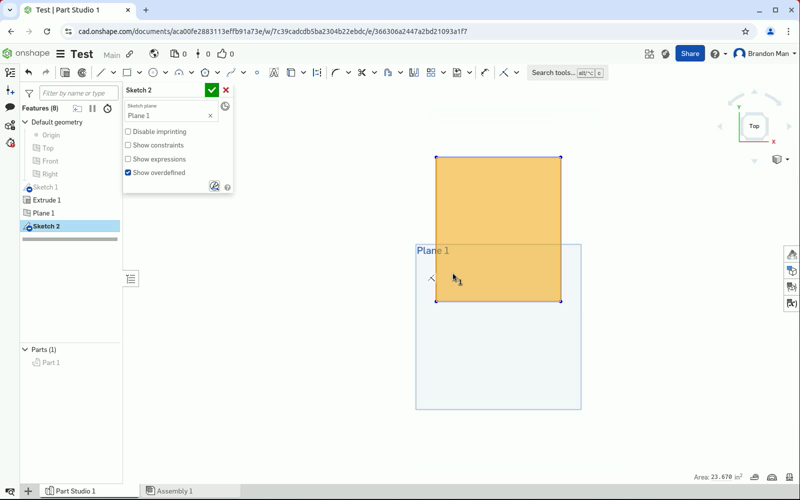
scroll(-6)
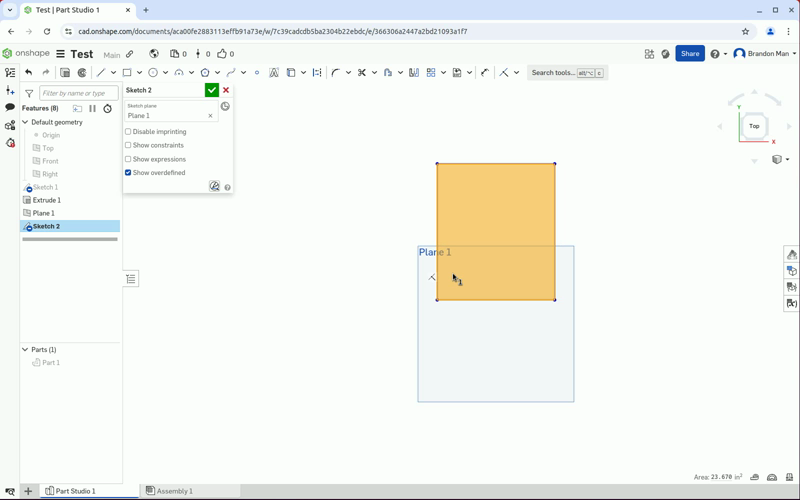
scroll(-6)
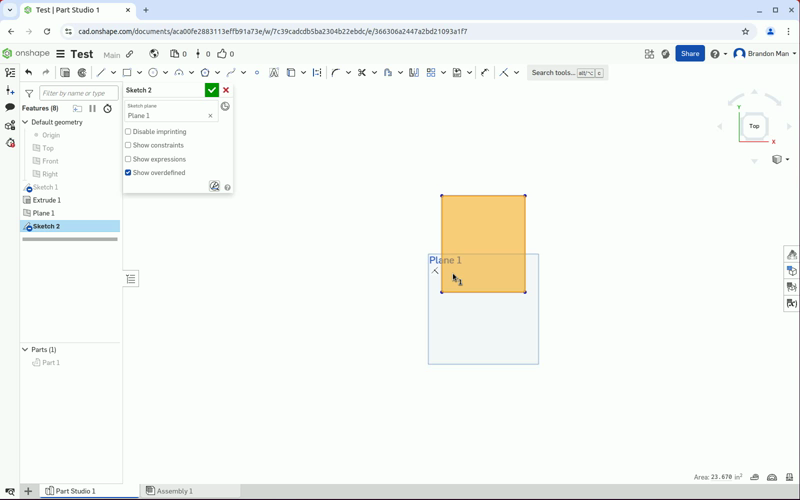
scroll(-6)
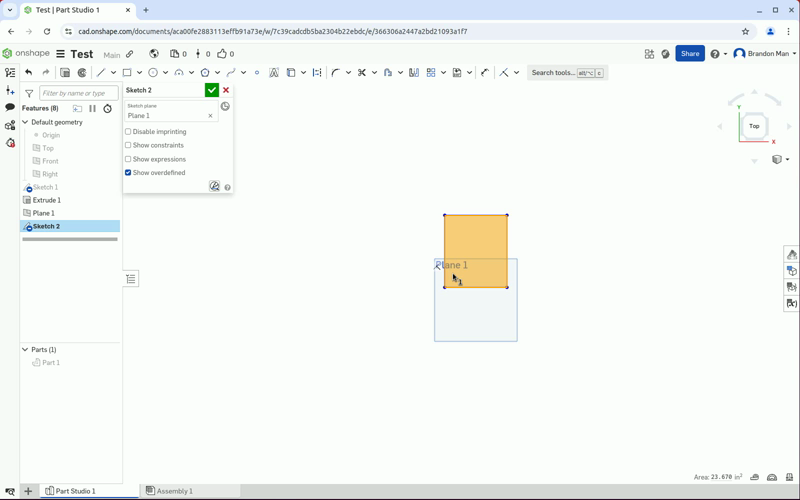
scroll(-6)
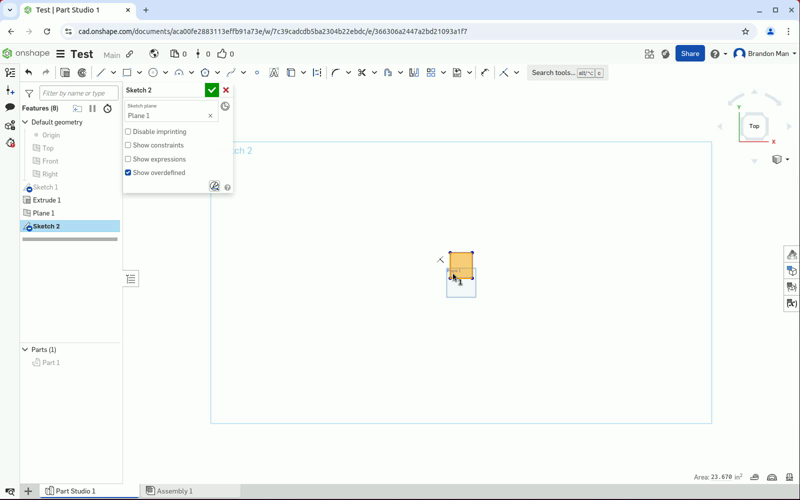
mouse_move(73, 352)
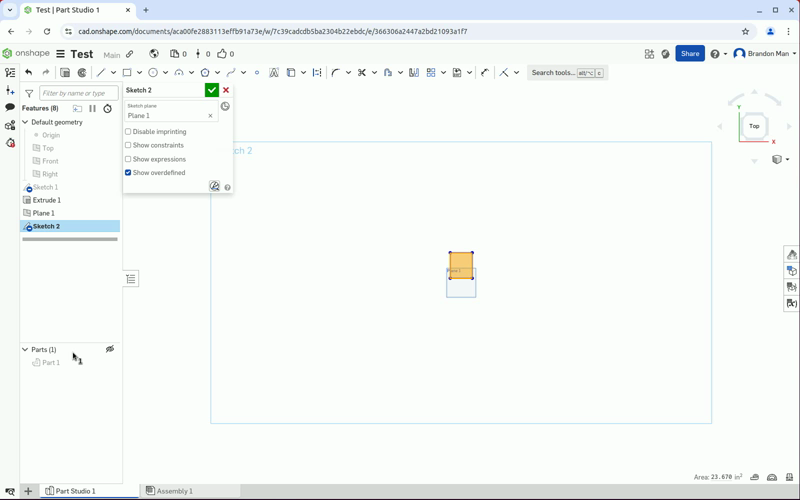
key(shift+y)
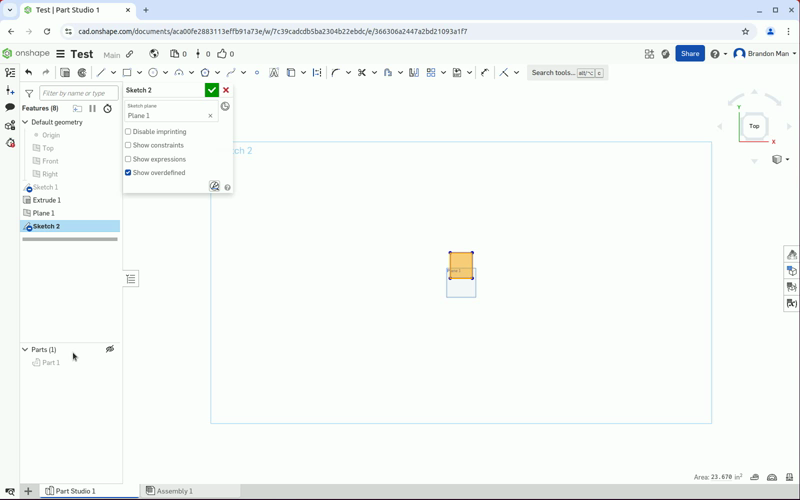
key(shift+e)
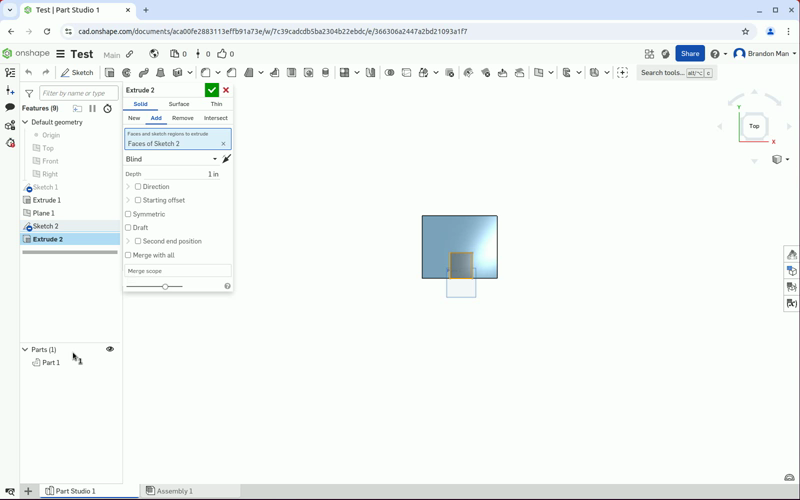
mouse_move(143, 106)
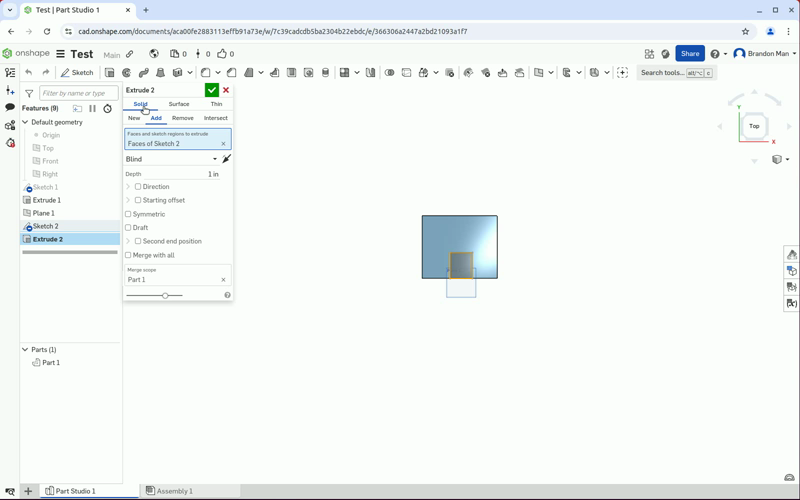
click(143, 106)
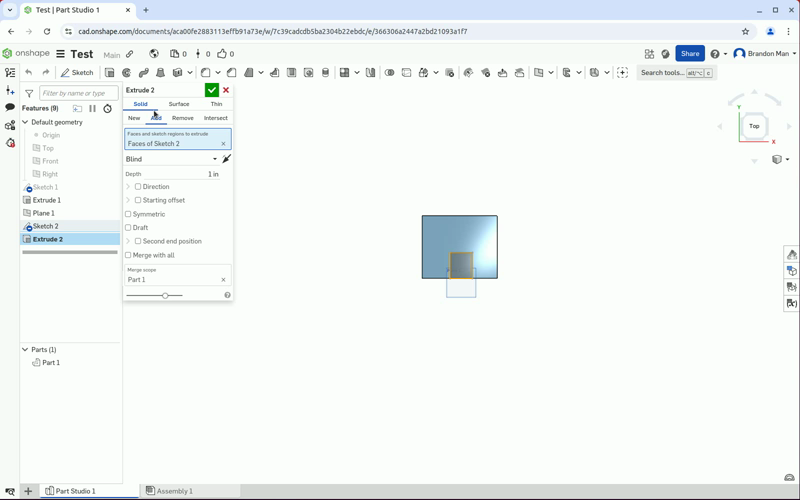
mouse_move(186, 120)
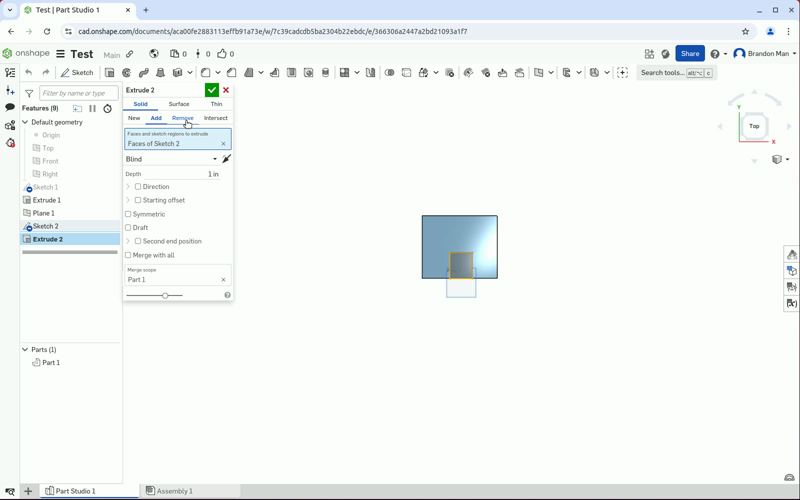
click(186, 120)
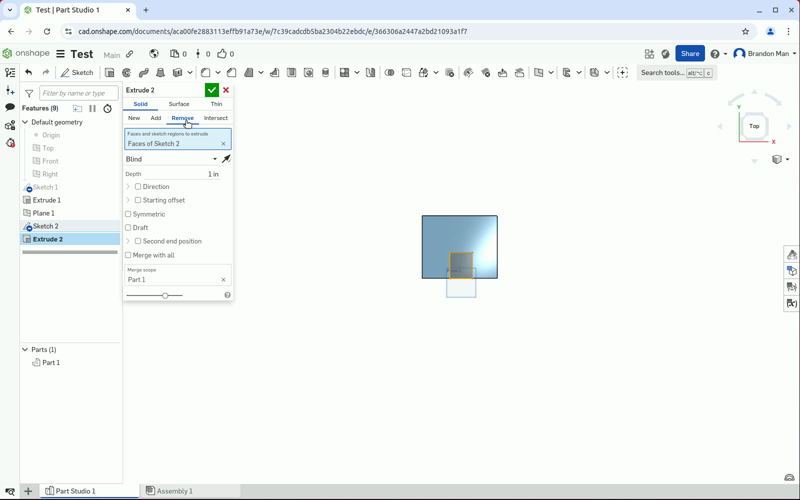
key(tab, 4)
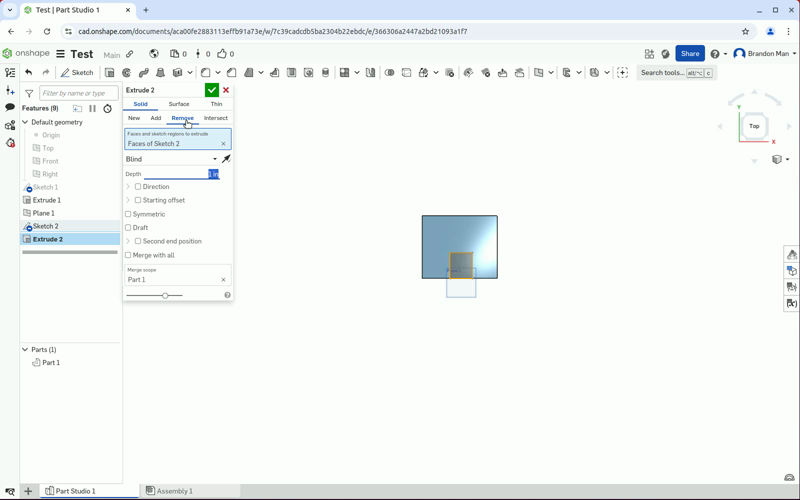
text(5.055)
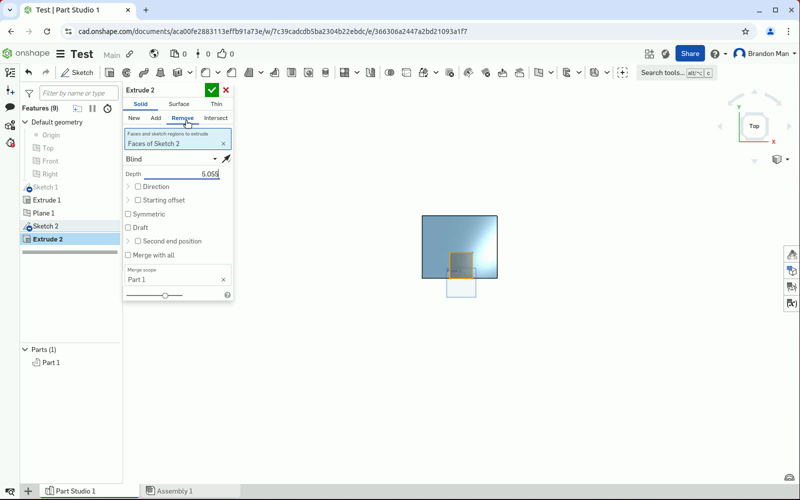
key(tab, 6)
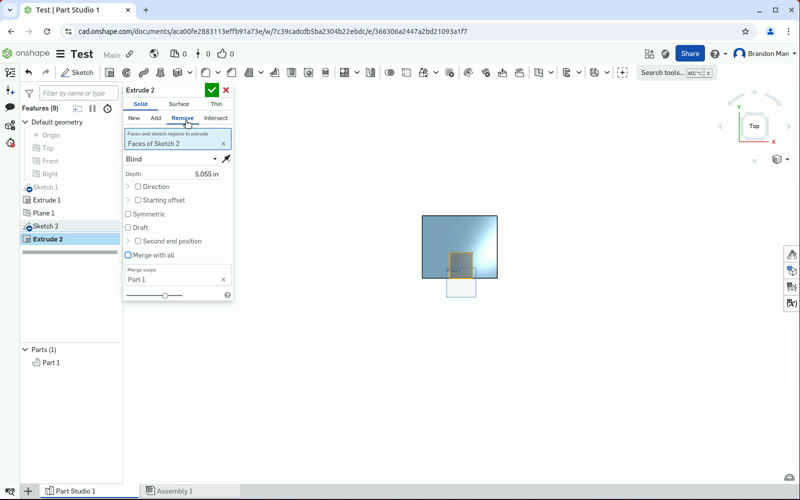
key(space)
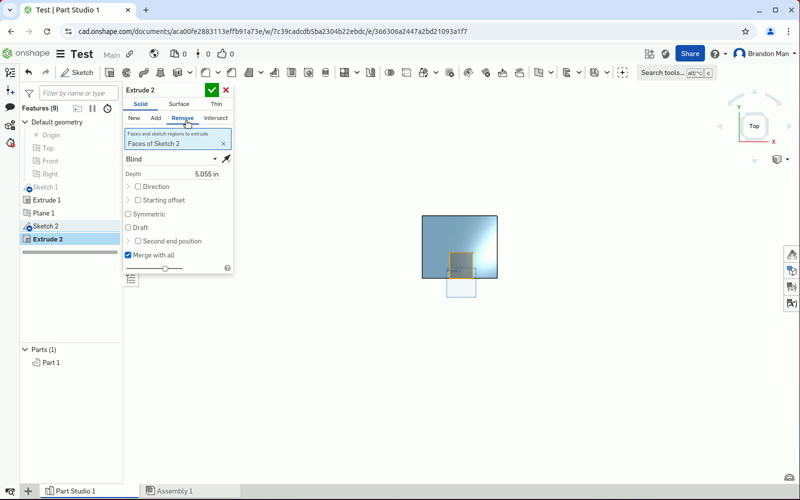
key(enter)
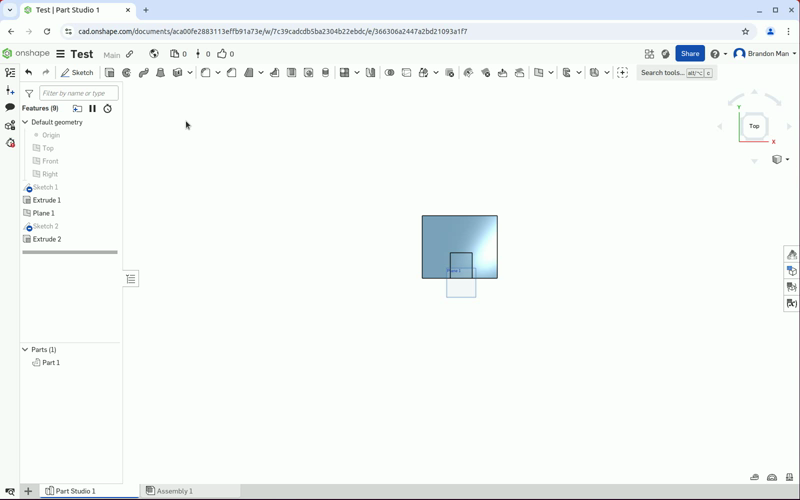
key(shift+h)
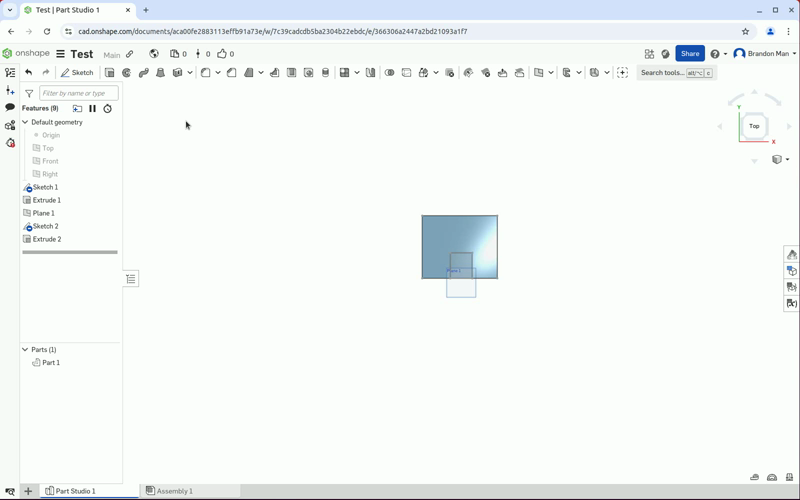
key(shift+h)
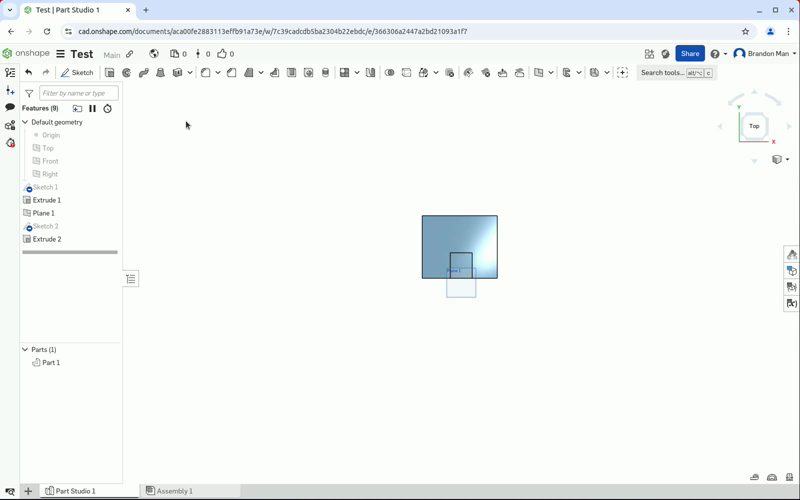
mouse_move(73, 189)
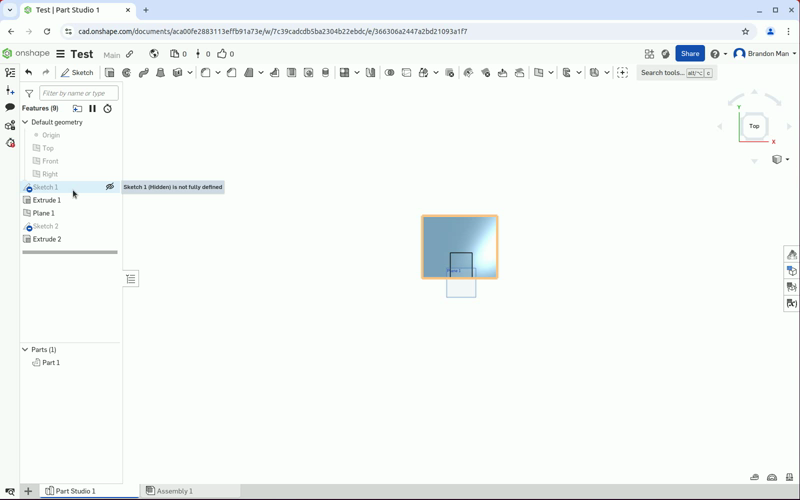
click(73, 189)
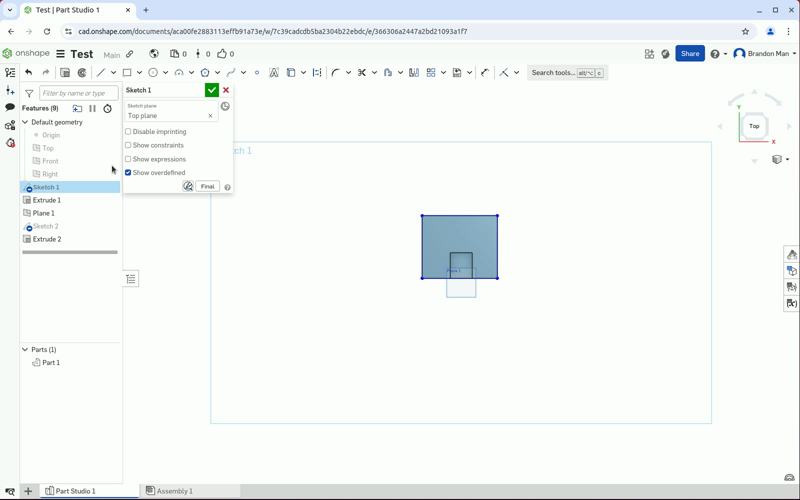
mouse_move(229, 92)
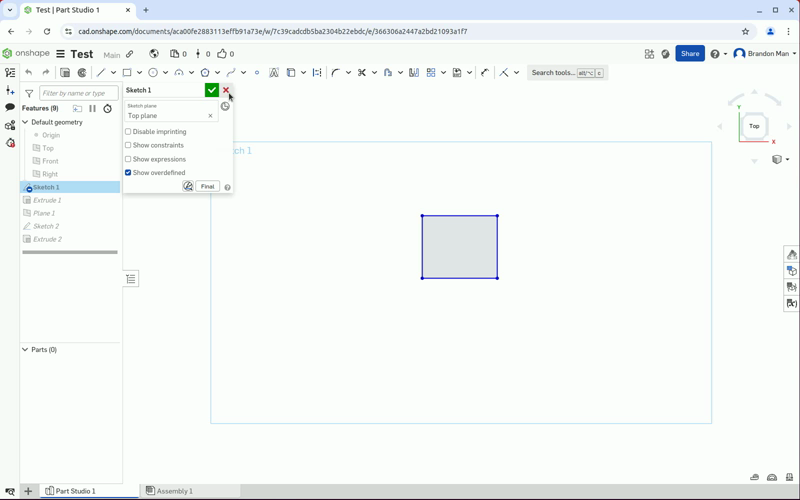
click(229, 92)
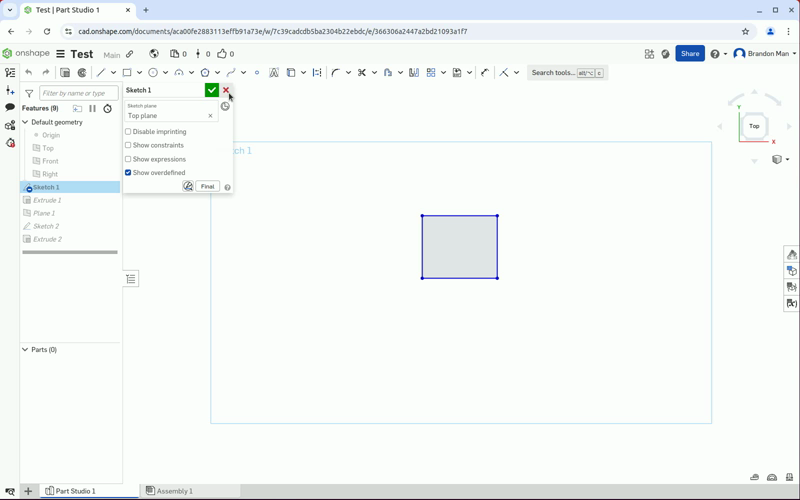
key(shift+s)
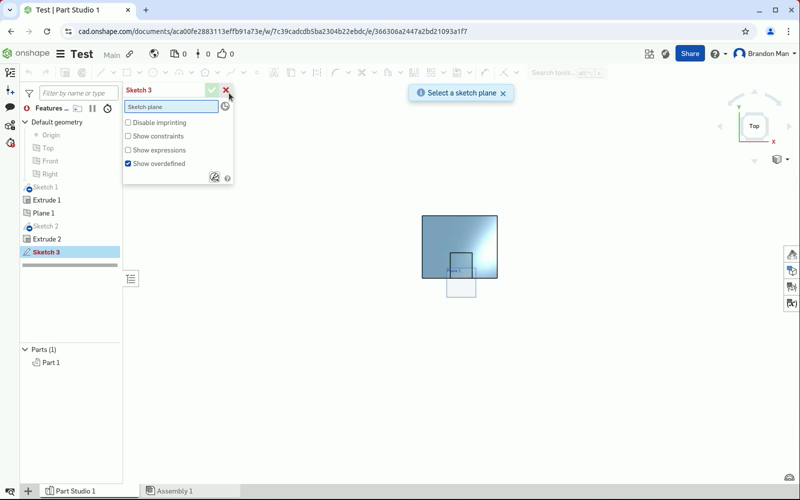
mouse_move(73, 215)
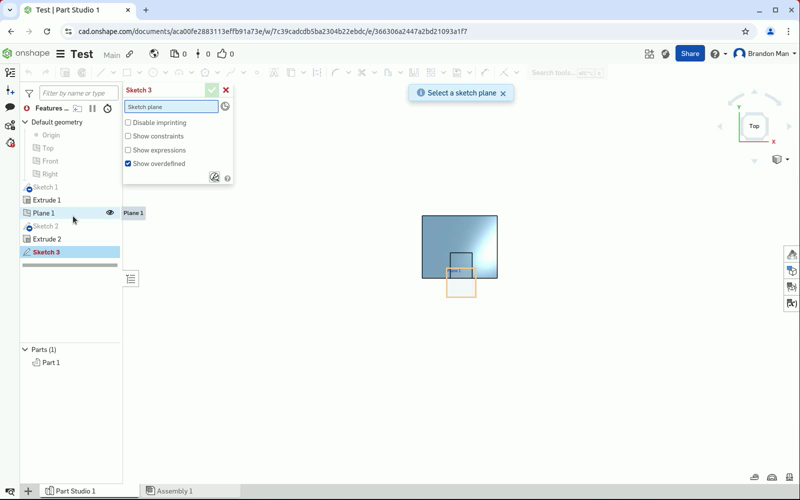
click(73, 215)
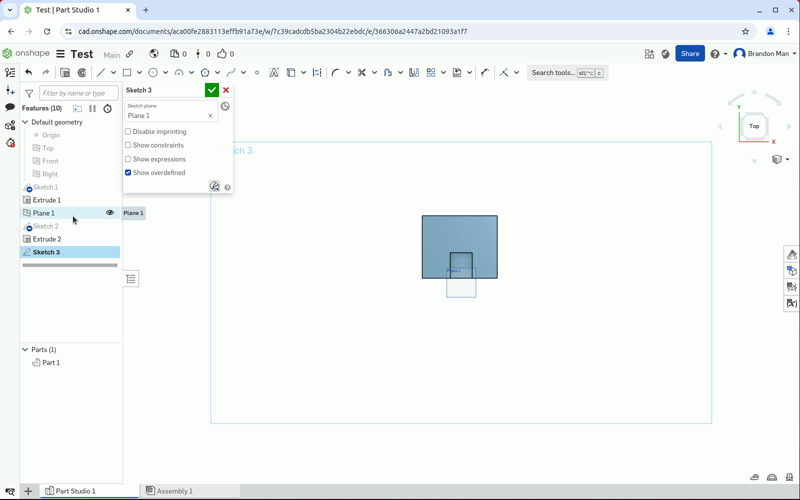
mouse_move(73, 352)
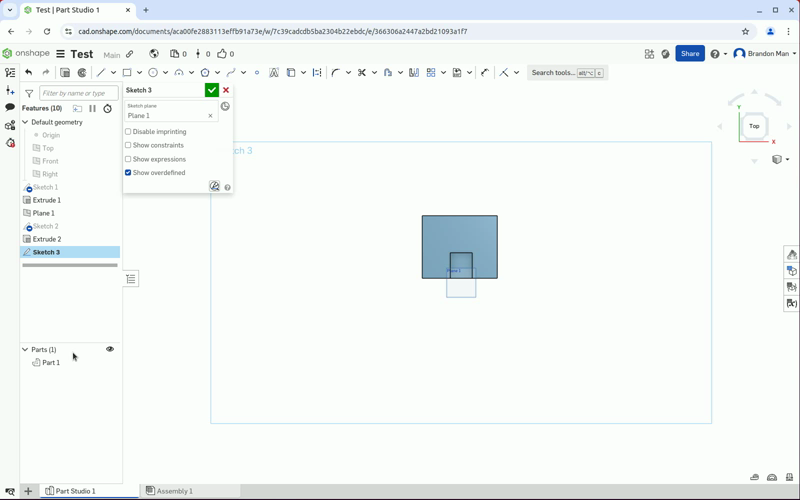
key(y)
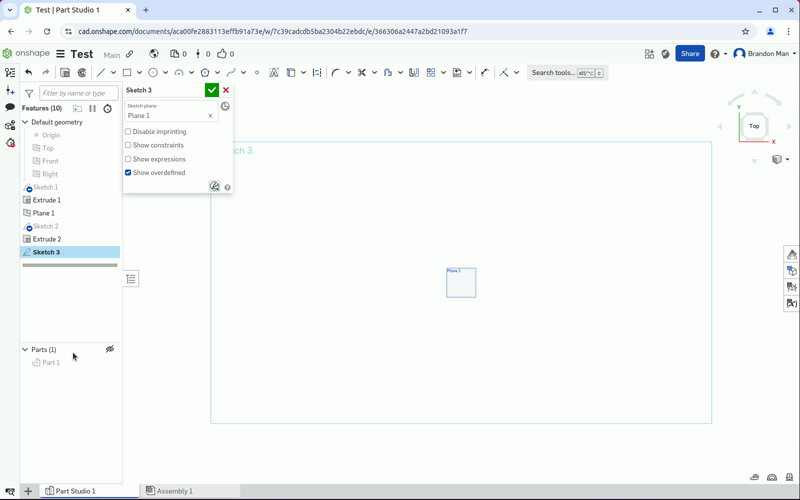
key(l)
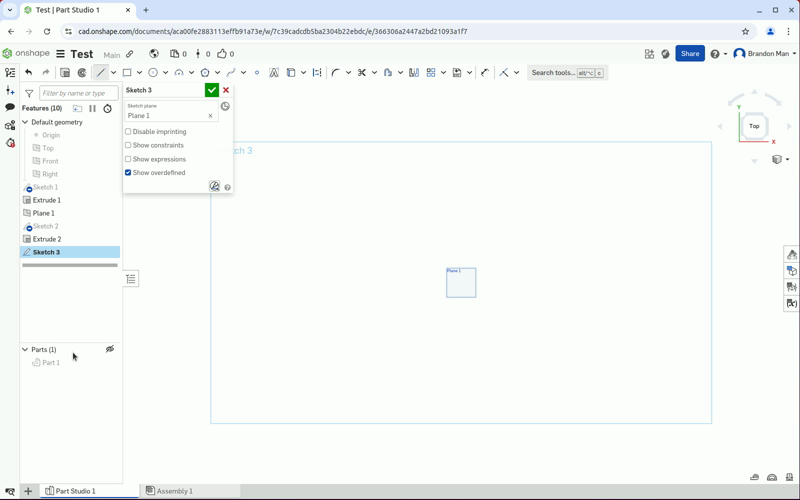
key_down(shift)
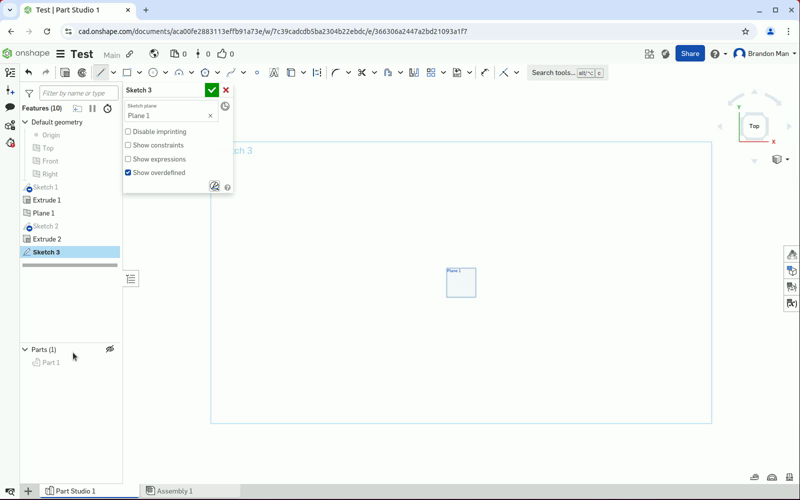
mouse_move(422, 252)
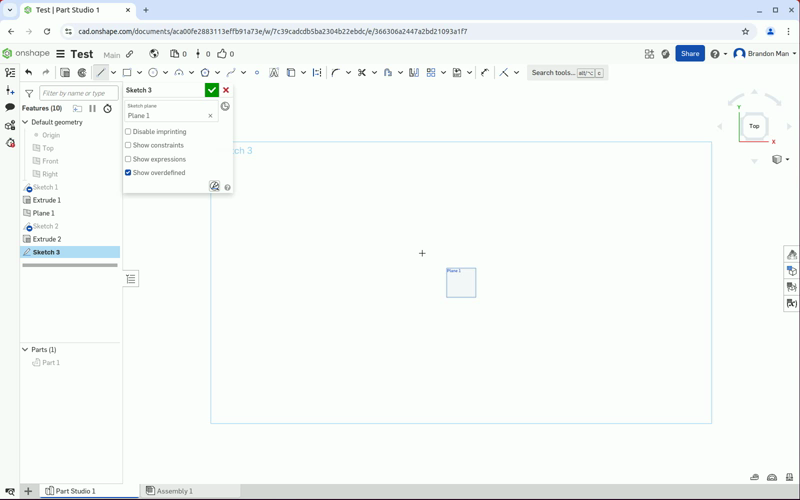
click(422, 252)
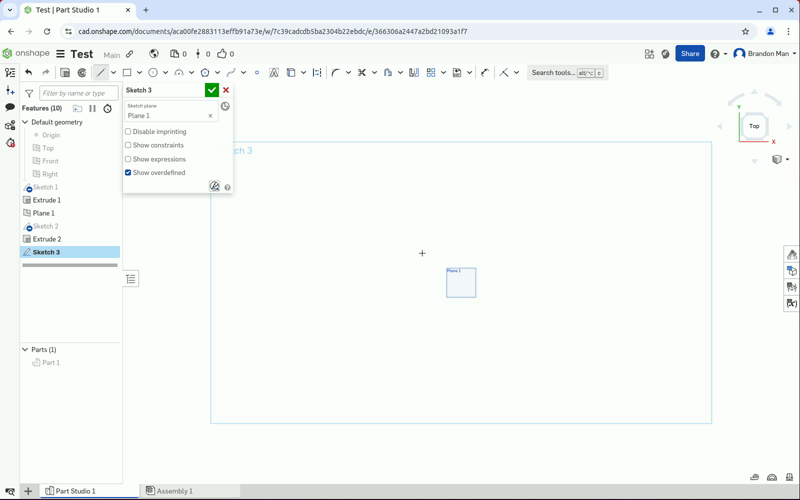
key_up(shift)
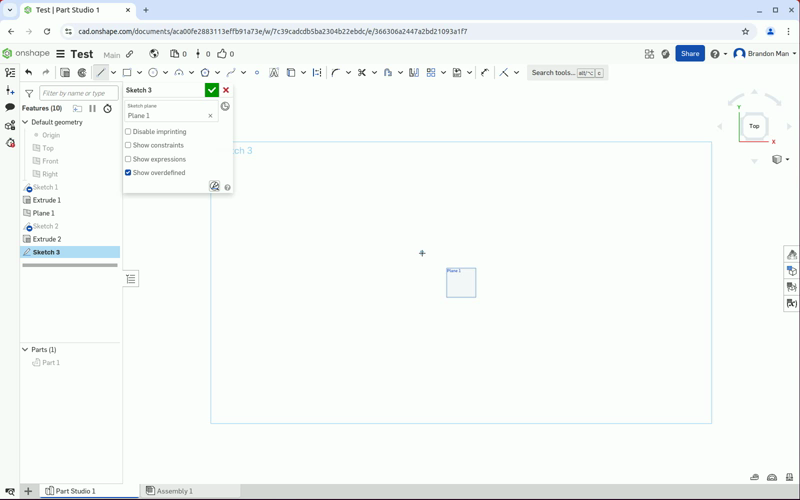
key_down(shift)
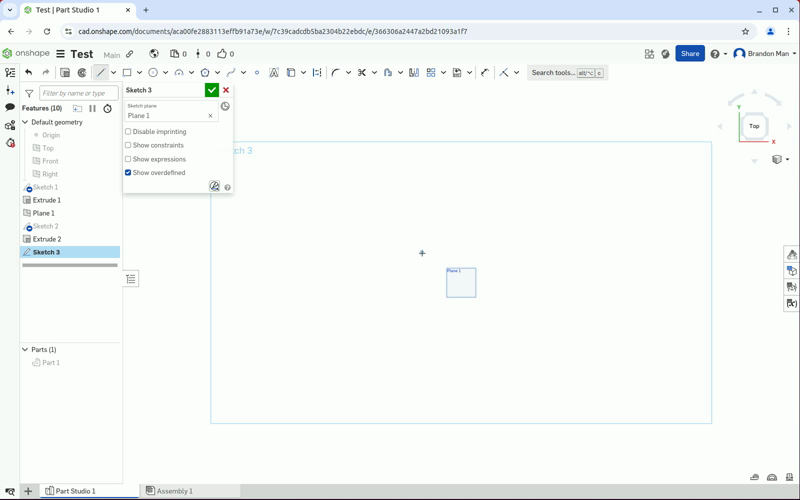
mouse_move(452, 252)
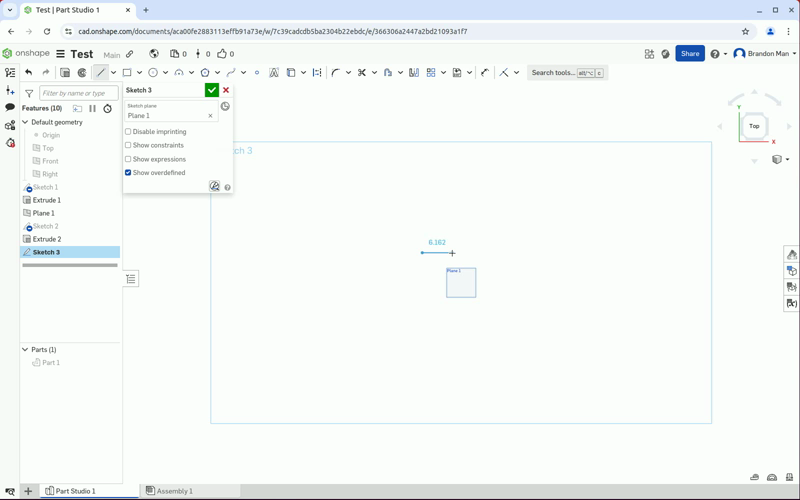
mouse_move(449, 252)
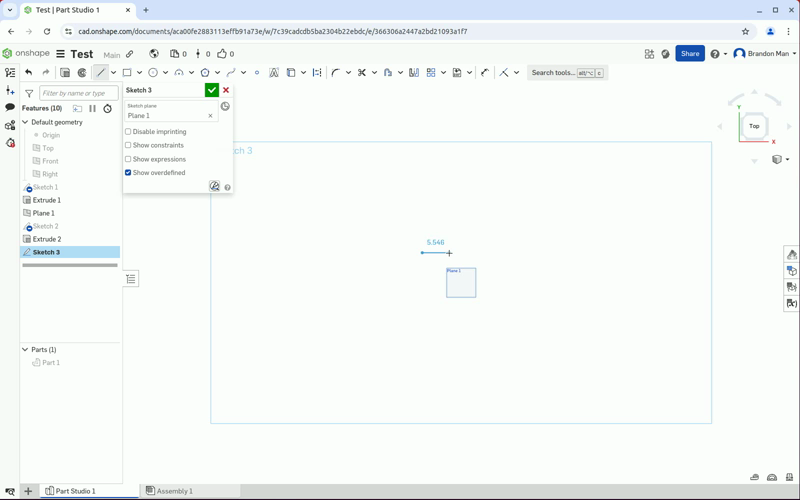
click(449, 252)
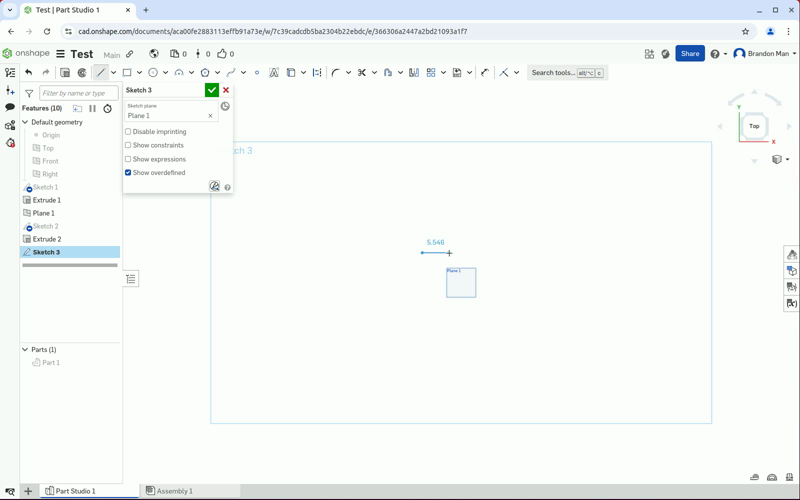
key_up(shift)
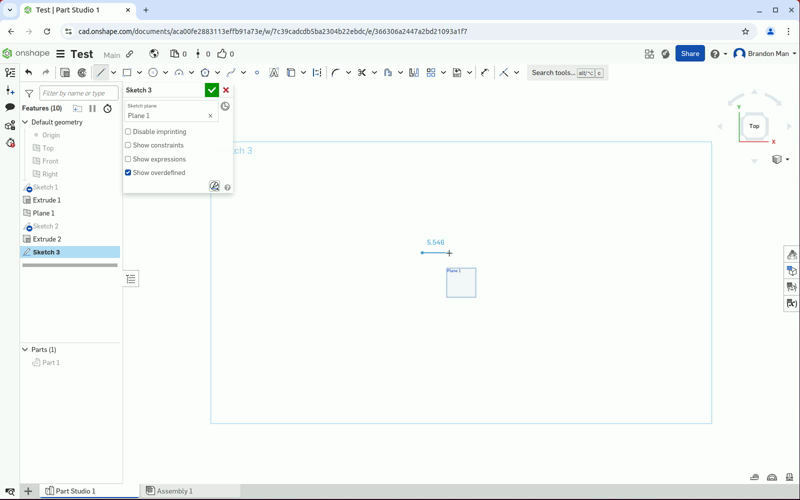
key_down(shift)
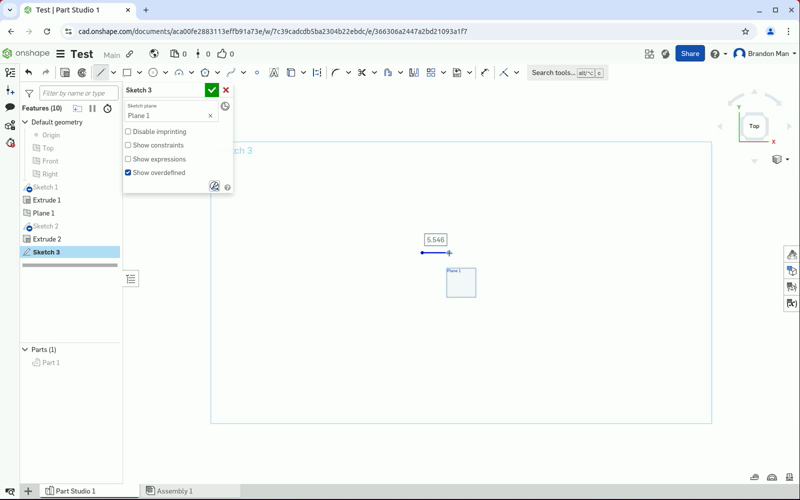
mouse_move(479, 252)
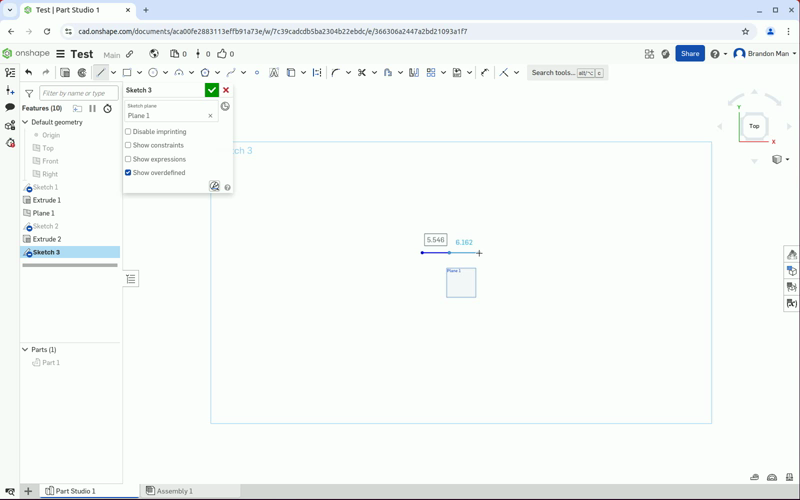
mouse_move(470, 252)
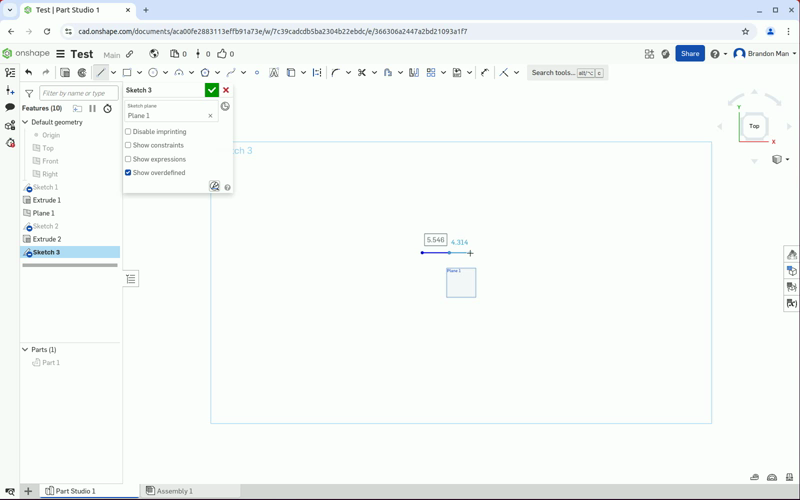
click(470, 252)
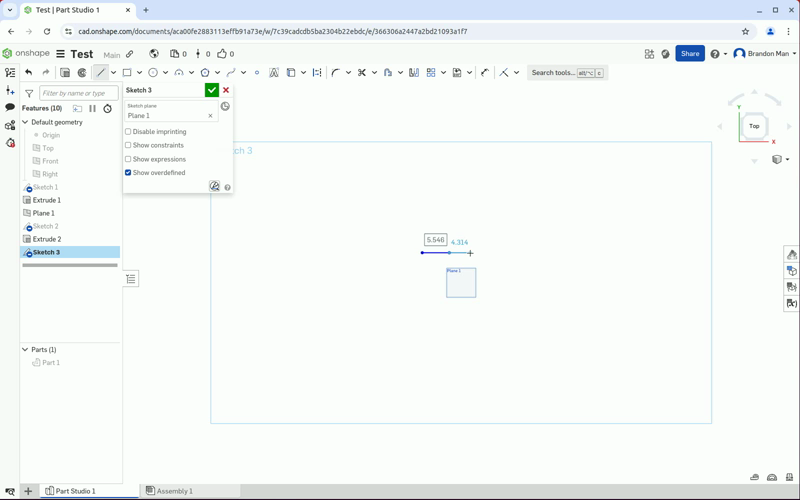
key_up(shift)
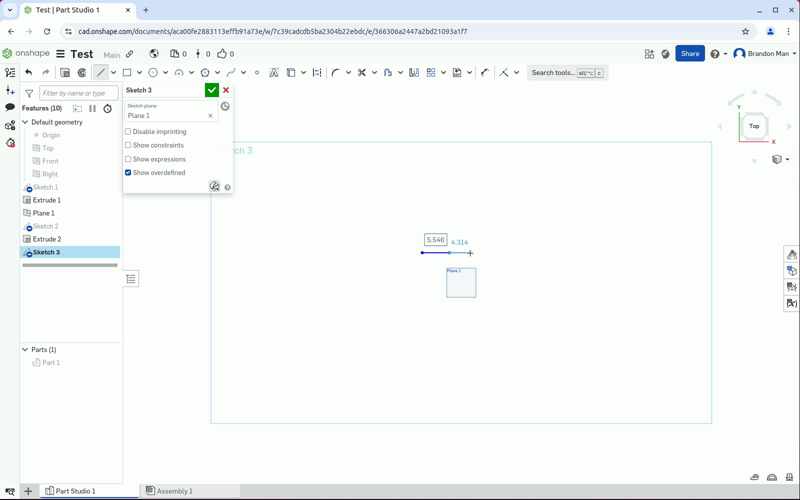
key_down(shift)
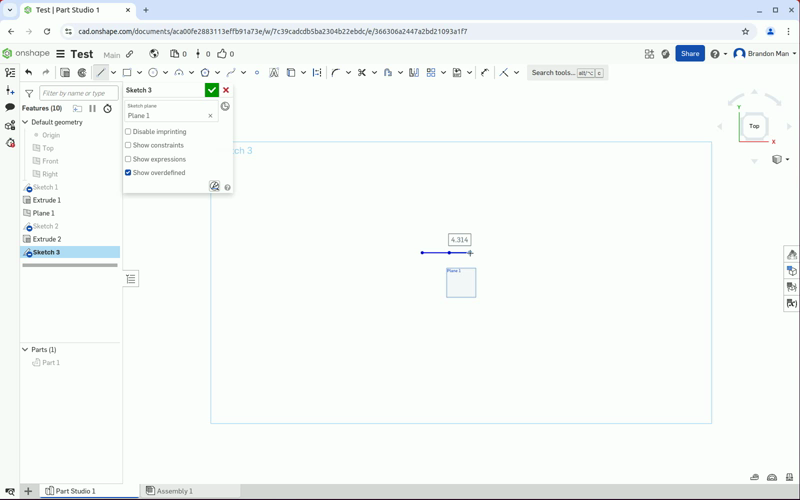
mouse_move(500, 252)
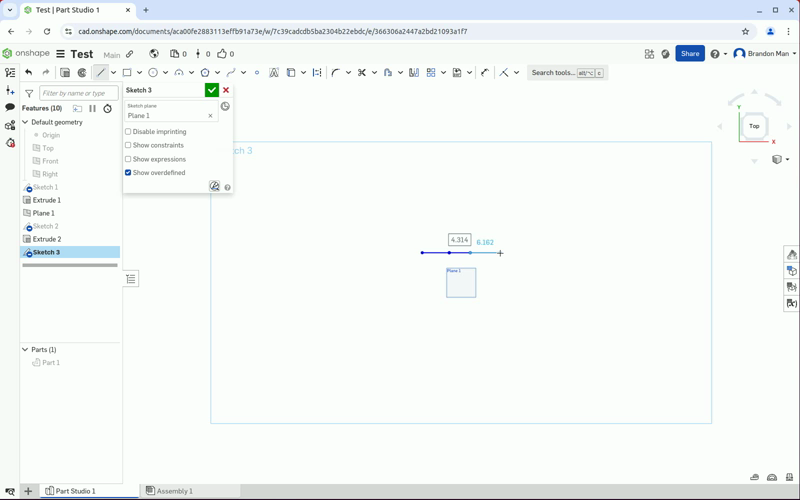
mouse_move(497, 252)
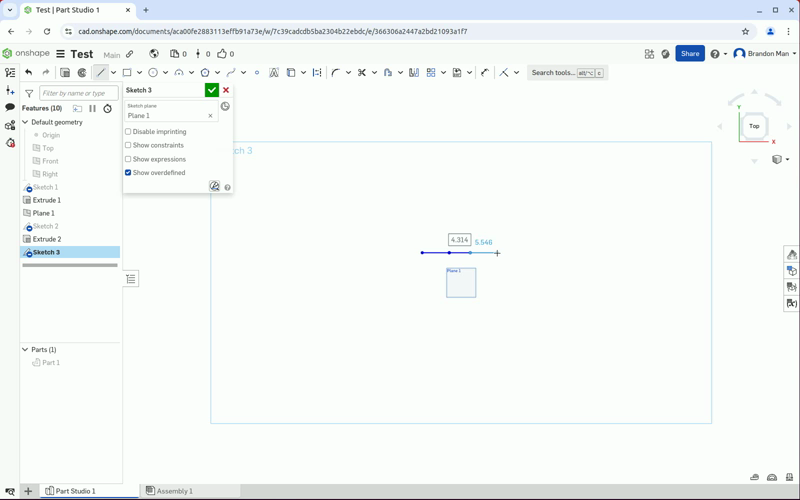
click(497, 252)
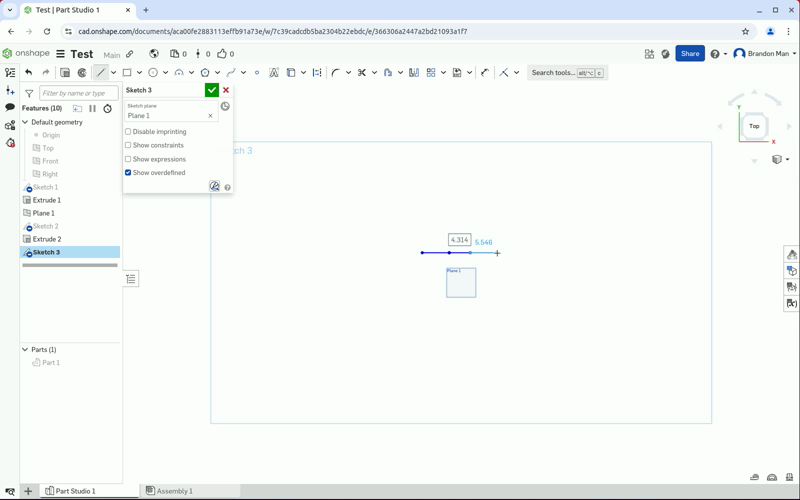
key_up(shift)
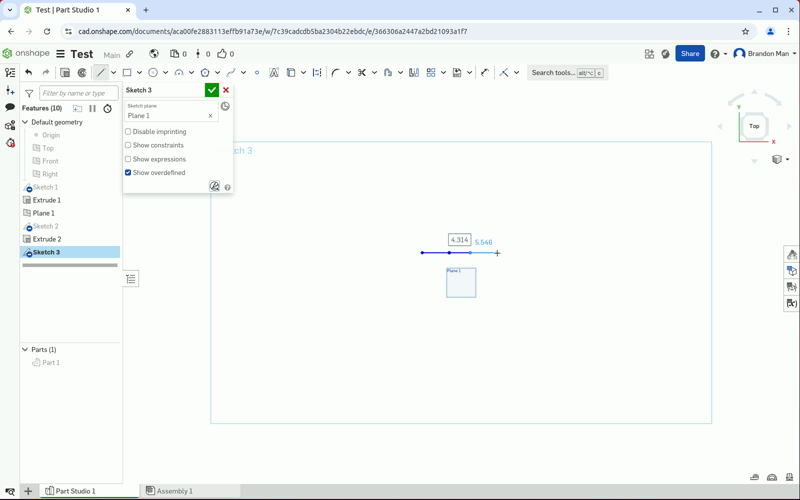
key_down(shift)
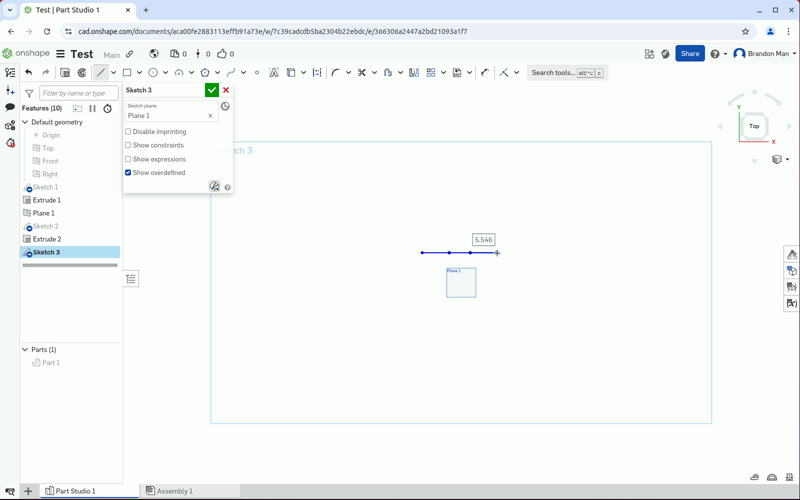
mouse_move(527, 252)
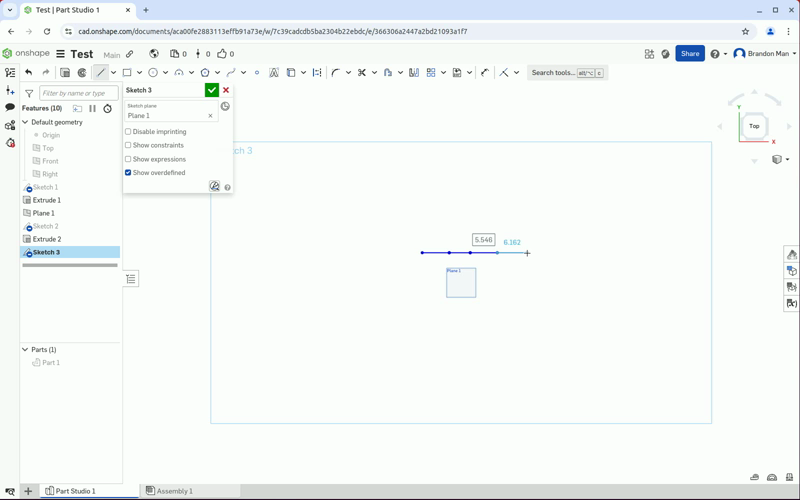
mouse_move(497, 214)
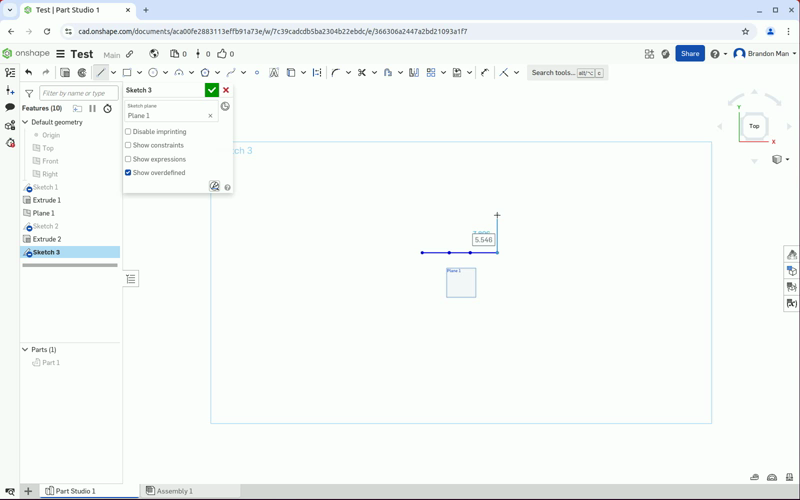
click(497, 214)
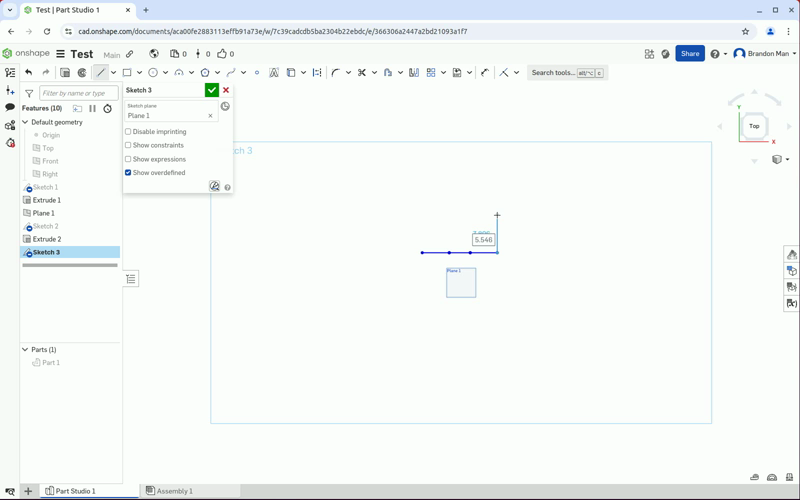
key_up(shift)
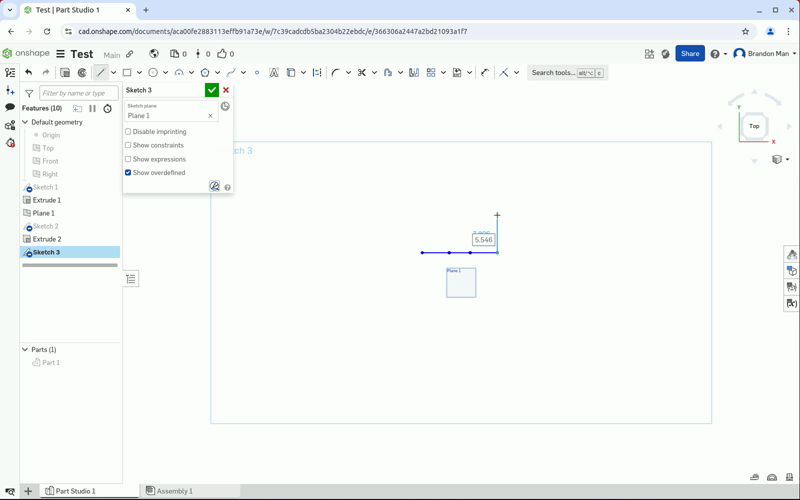
key_down(shift)
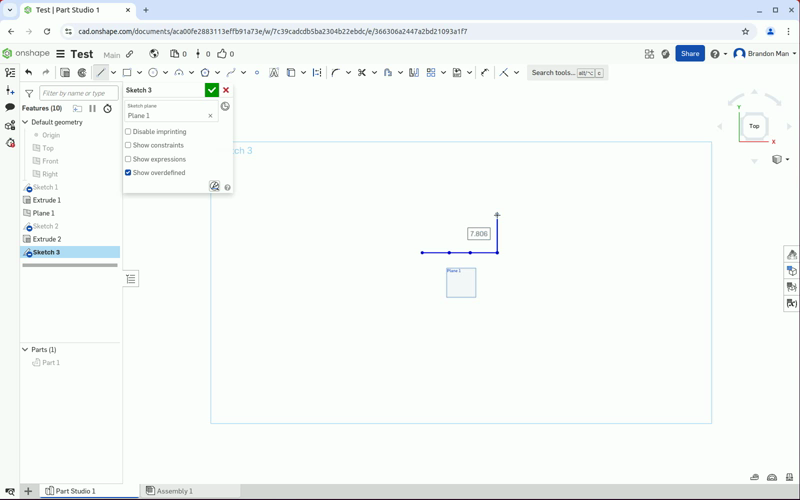
mouse_move(422, 214)
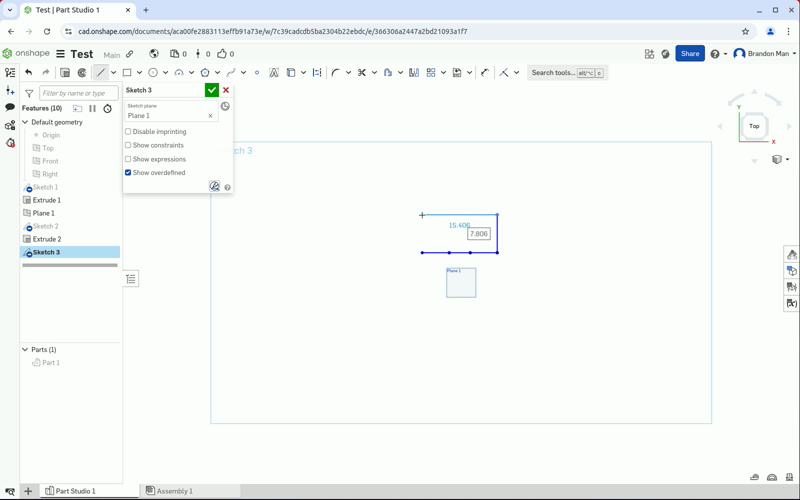
click(422, 214)
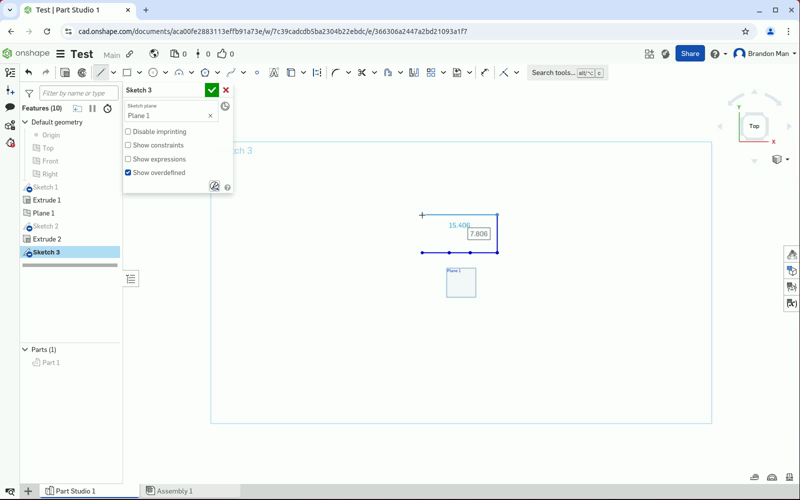
key_up(shift)
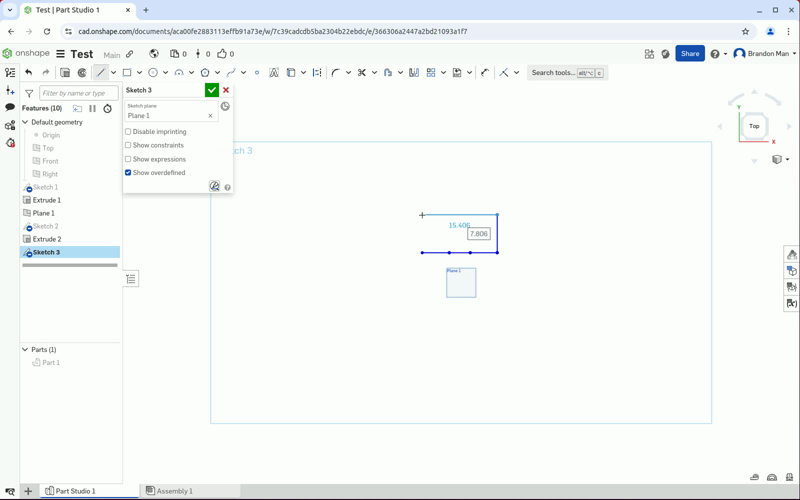
mouse_move(452, 214)
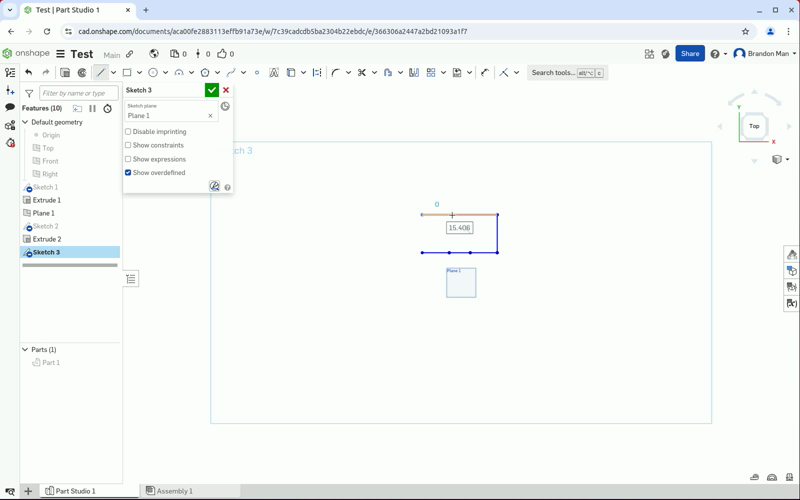
key_down(shift)
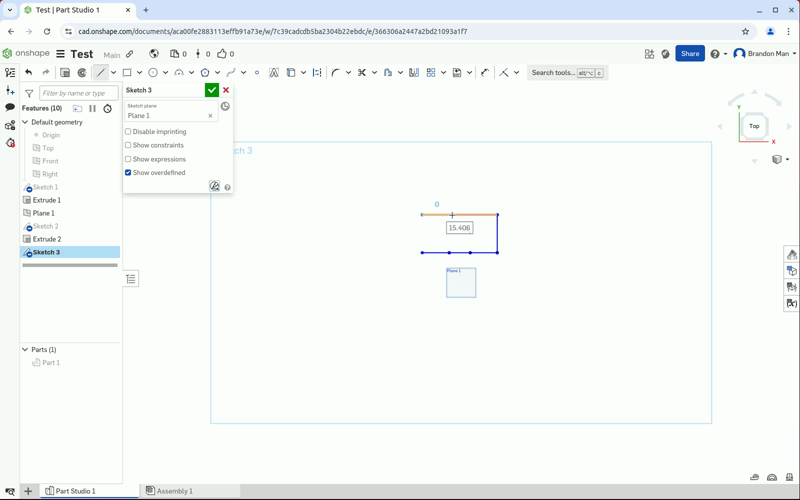
mouse_move(422, 252)
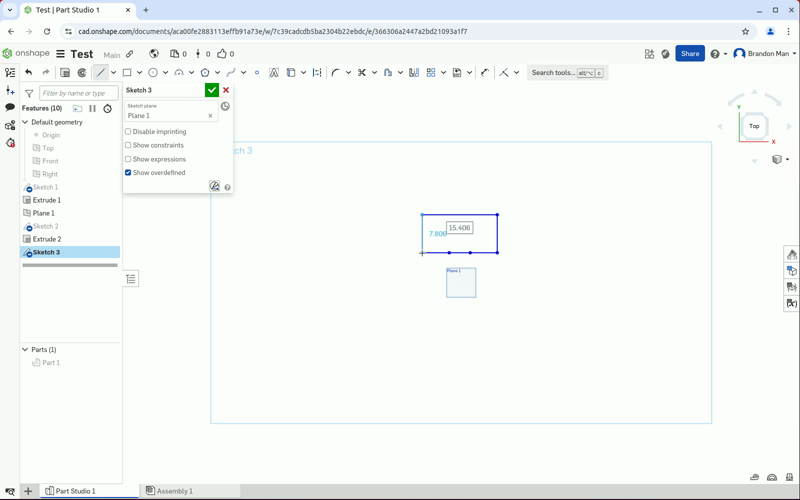
key_up(shift)
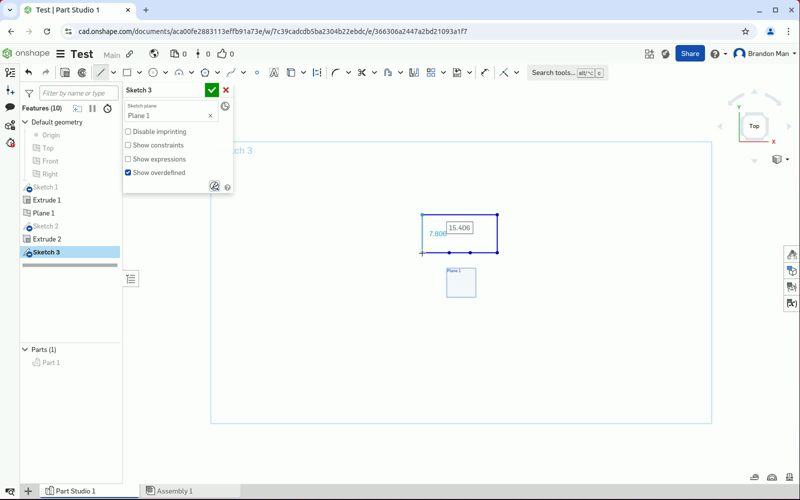
click(422, 252)
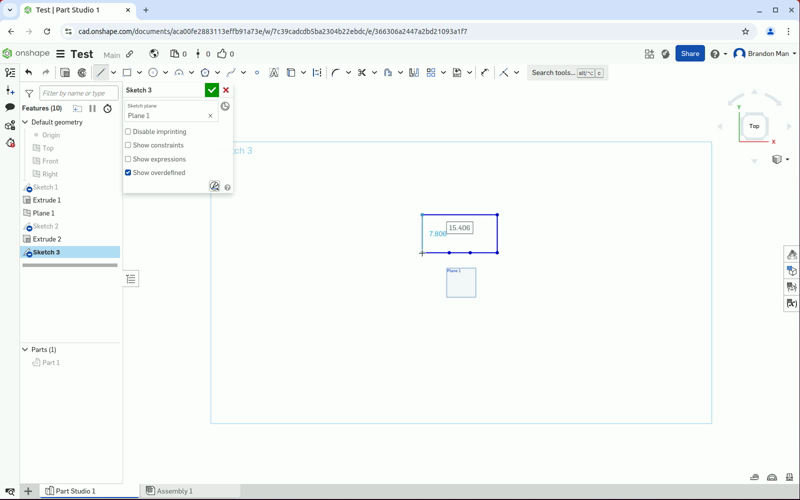
key(esc)
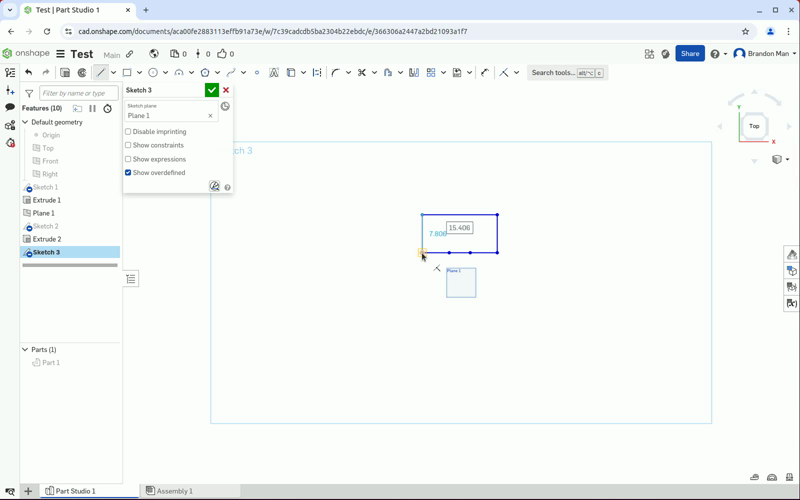
mouse_move(455, 222)
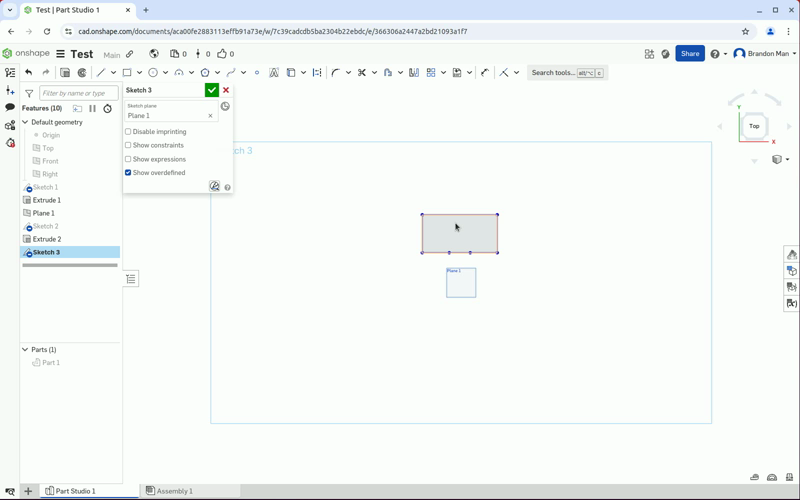
click(455, 222)
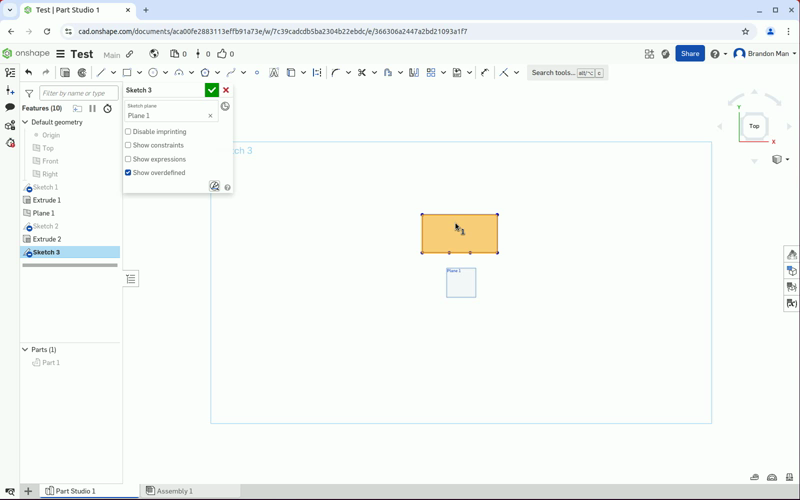
mouse_move(73, 352)
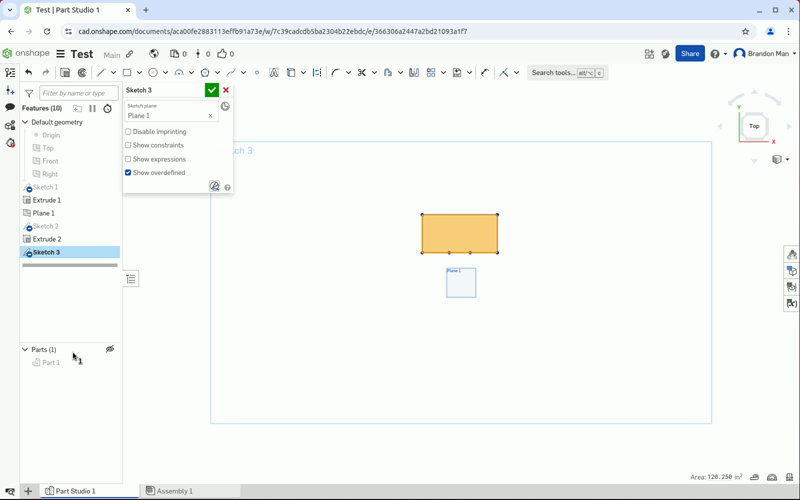
key(shift+y)
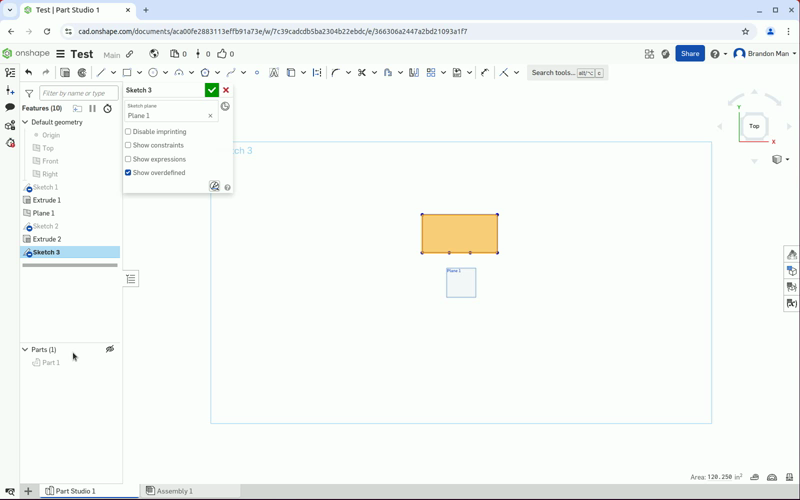
key(shift+e)
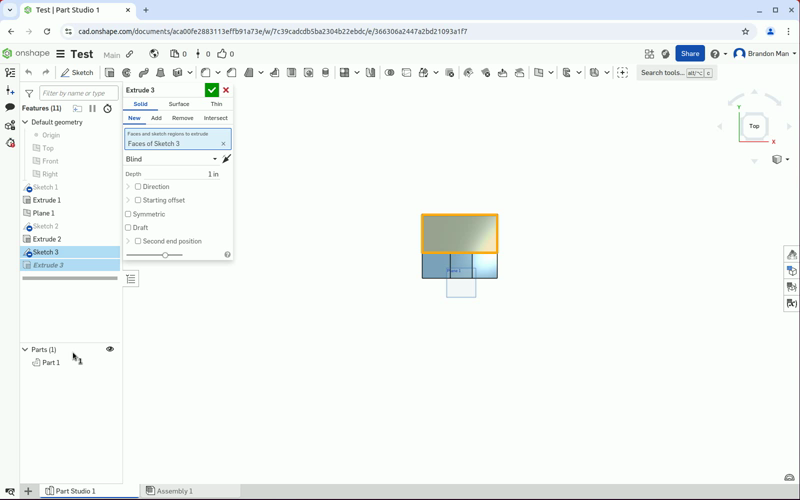
mouse_move(143, 106)
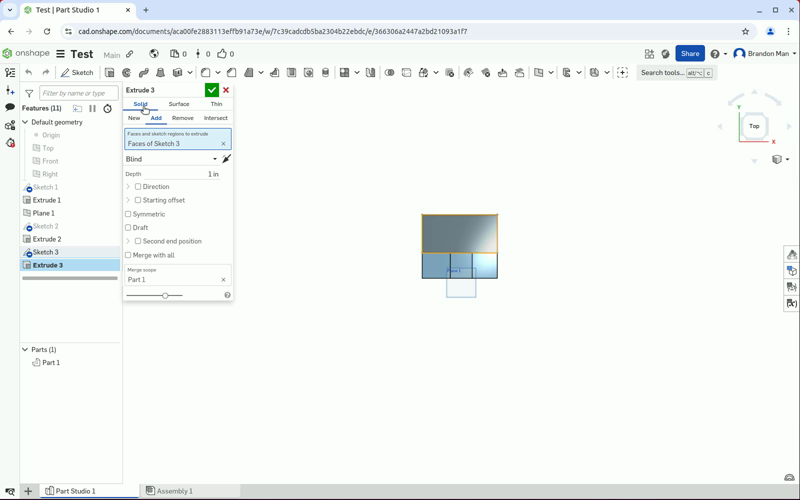
click(143, 106)
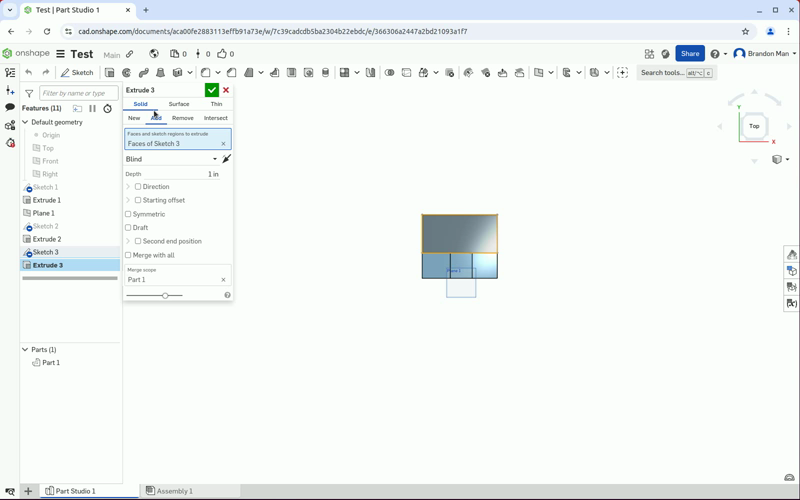
mouse_move(186, 120)
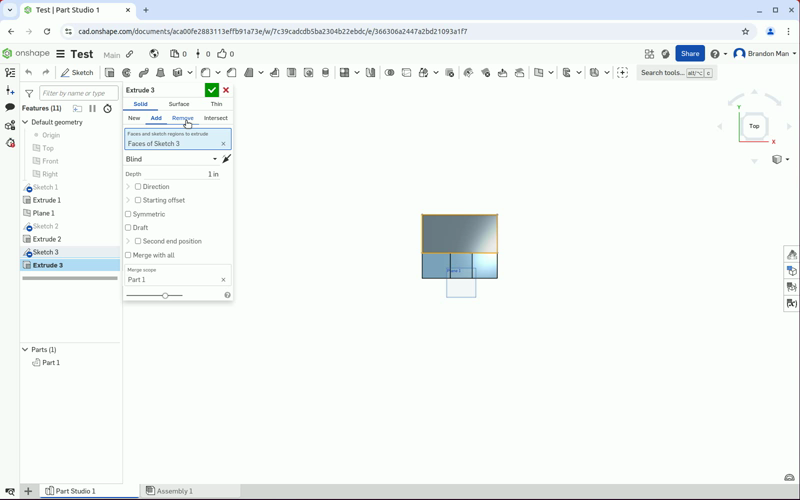
click(186, 120)
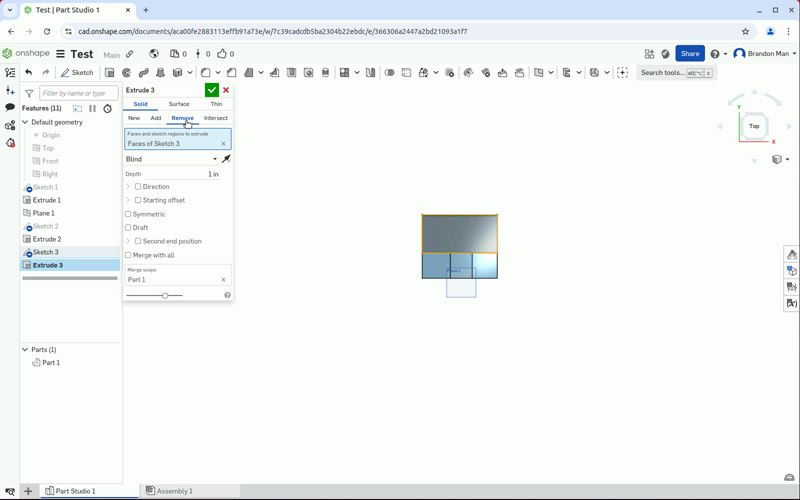
key(tab, 4)
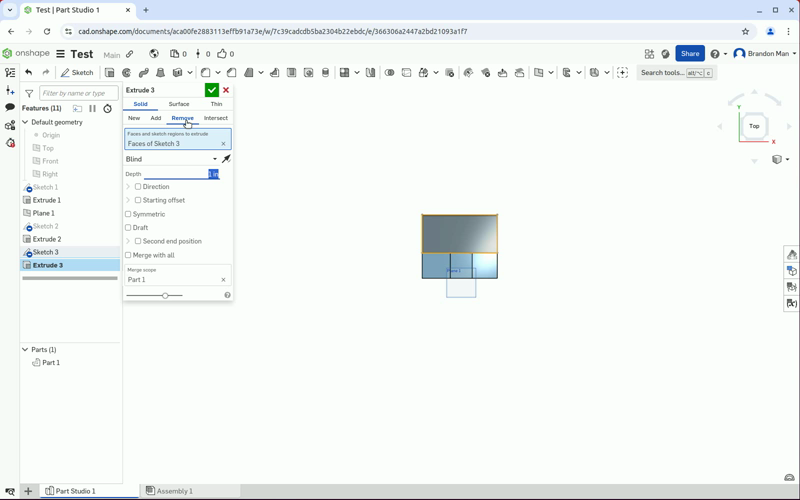
text(2.648)
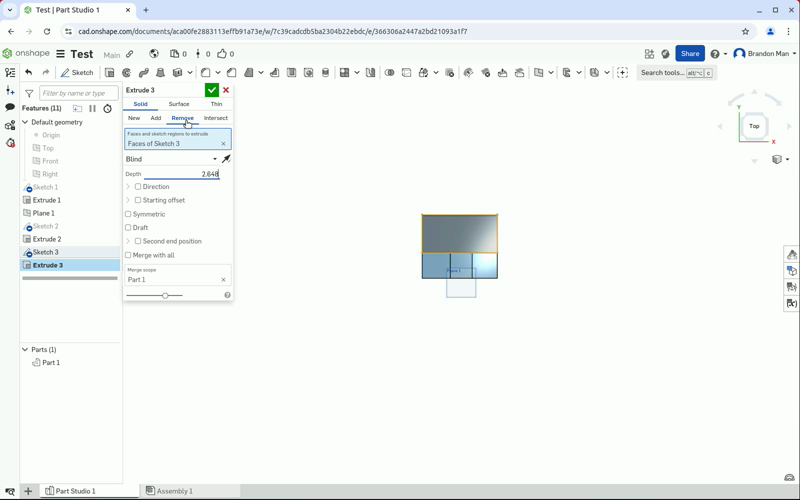
key(tab, 6)
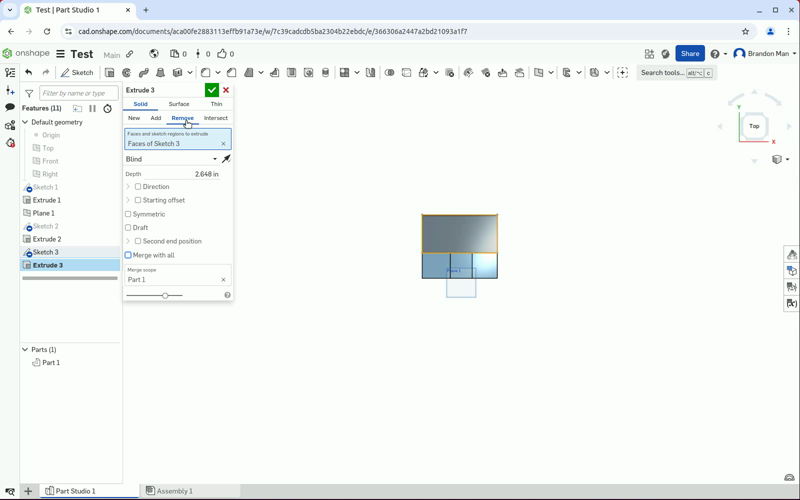
key(space)
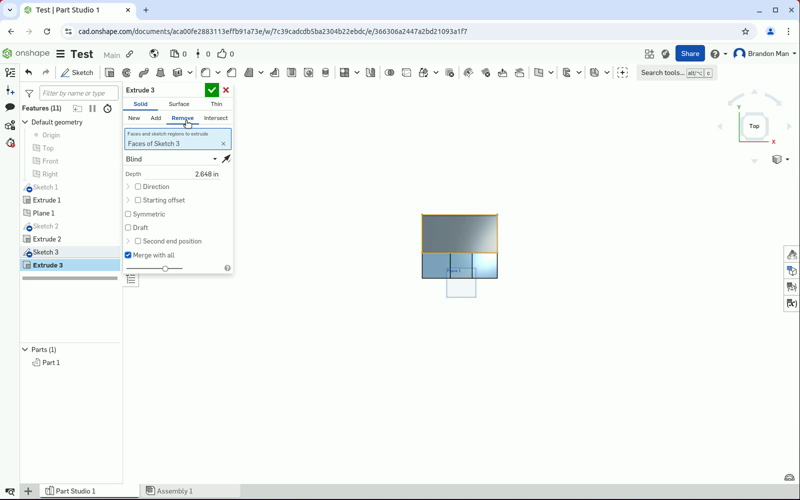
key(enter)
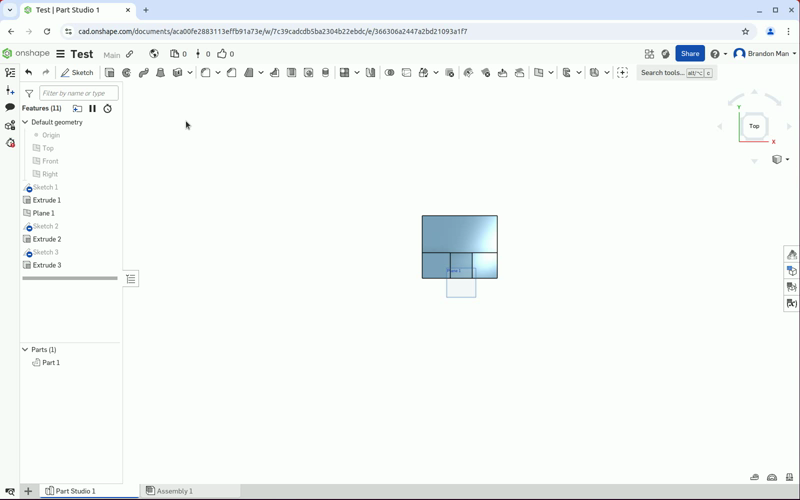
key(shift+h)
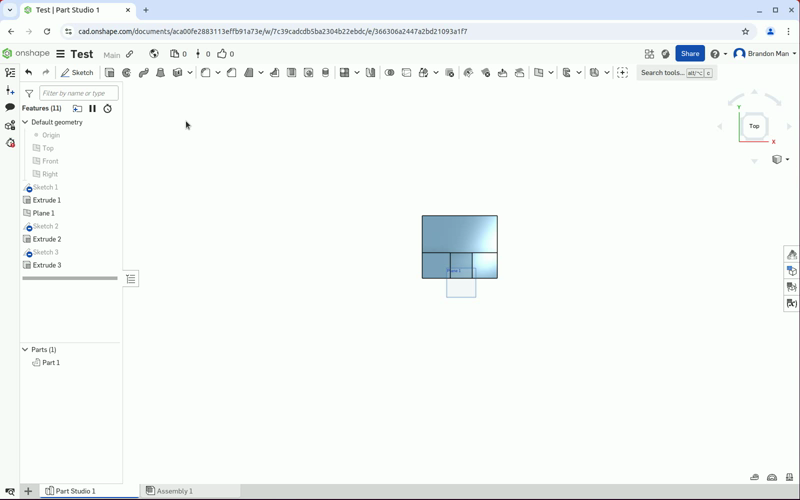
key(shift+h)
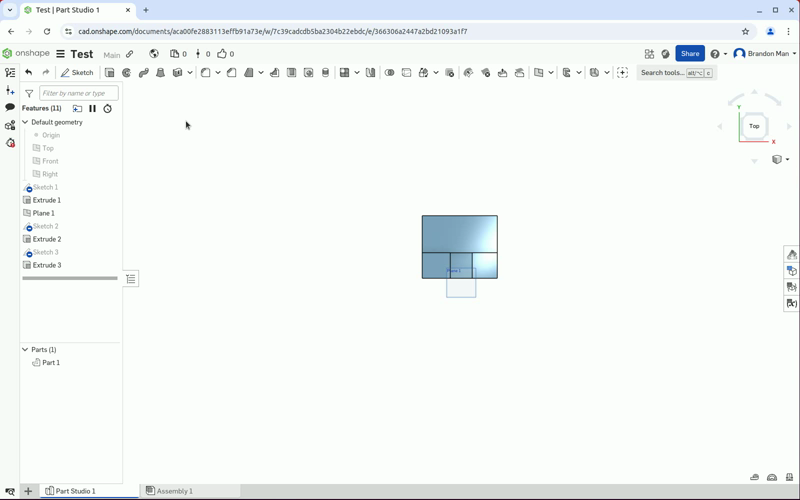
mouse_move(73, 189)
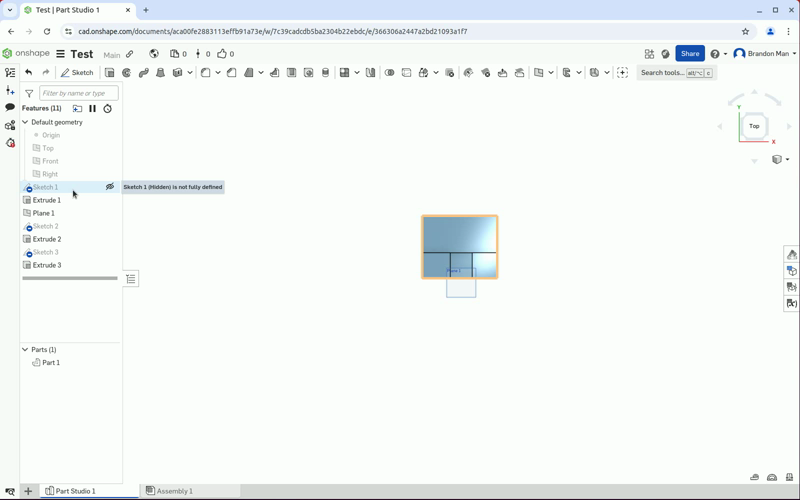
click(73, 189)
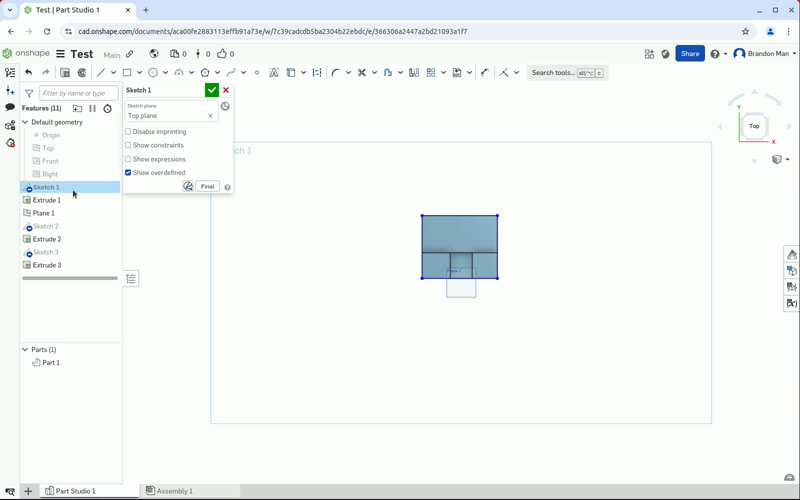
mouse_move(229, 92)
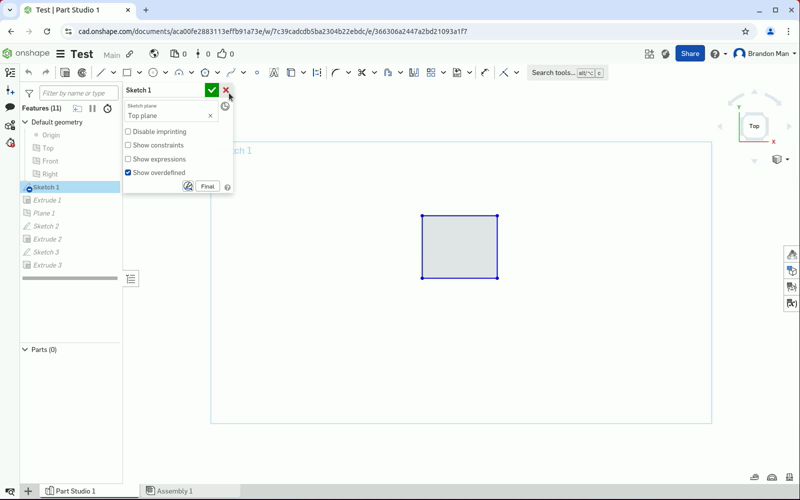
click(229, 92)
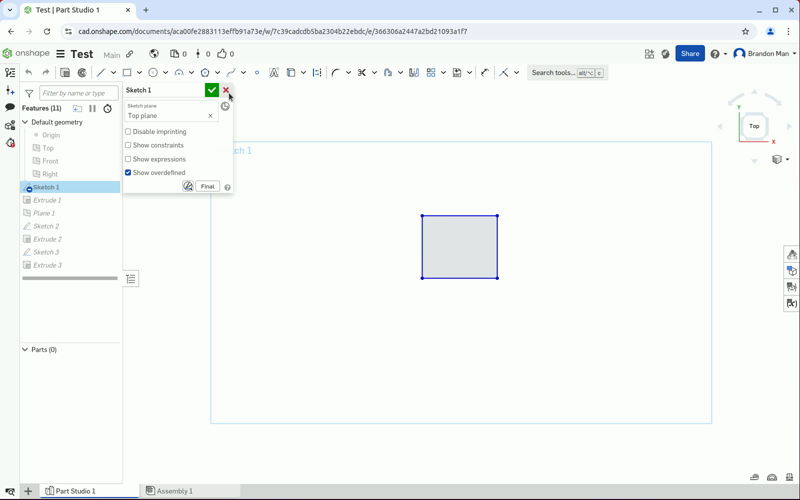
key(shift+s)
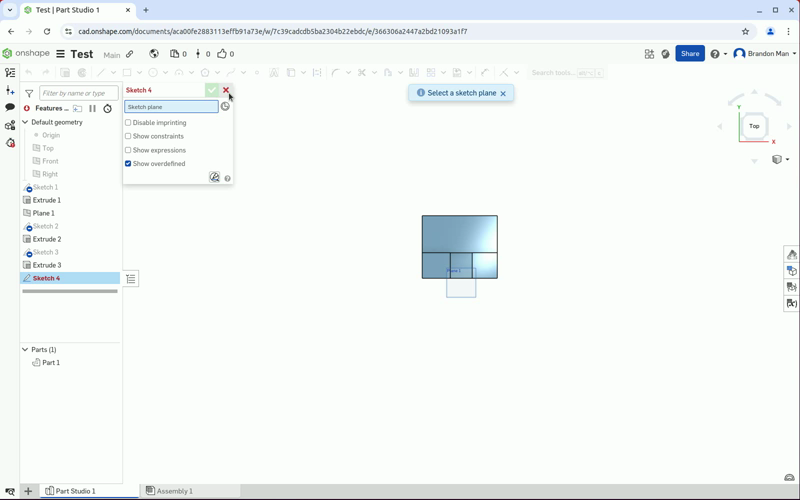
mouse_move(73, 150)
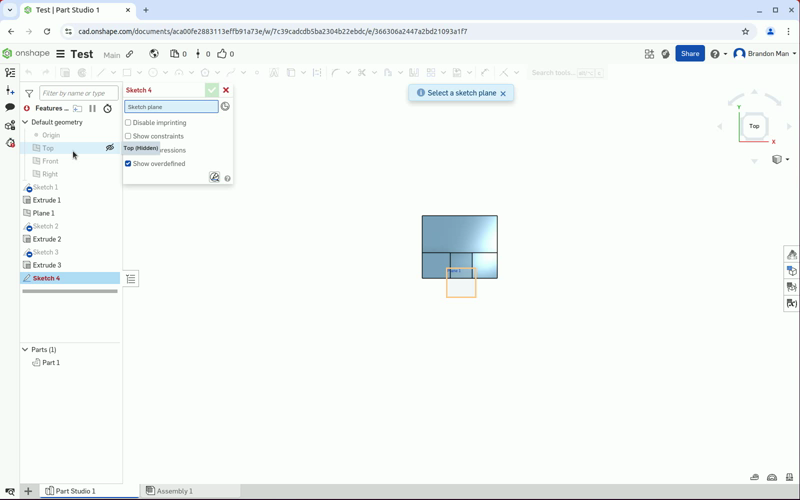
click(73, 150)
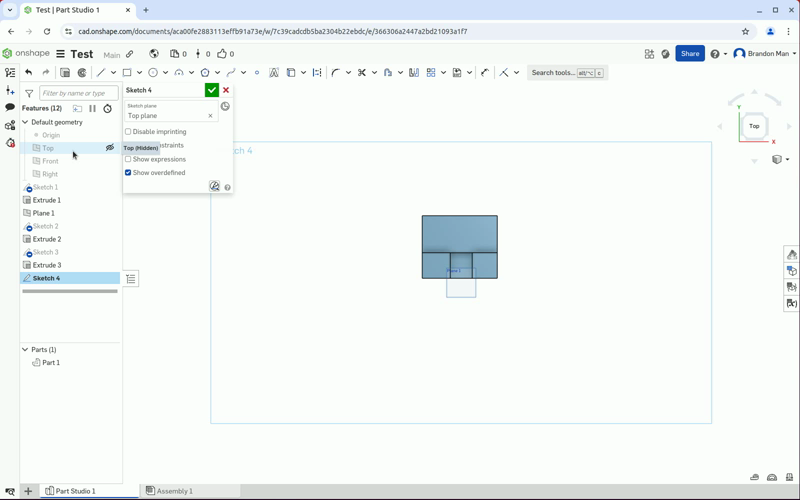
mouse_move(73, 352)
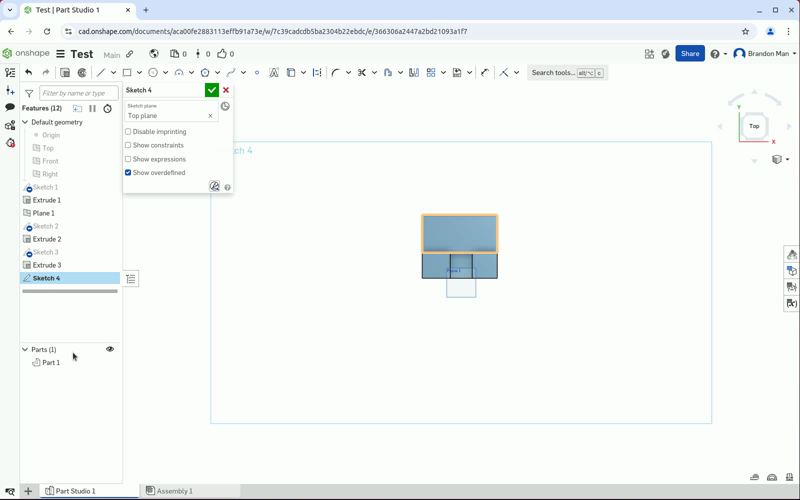
key(y)
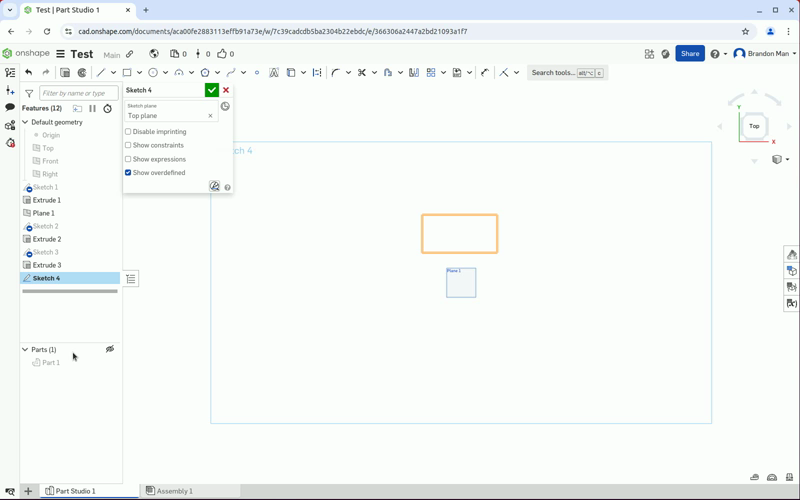
key(l)
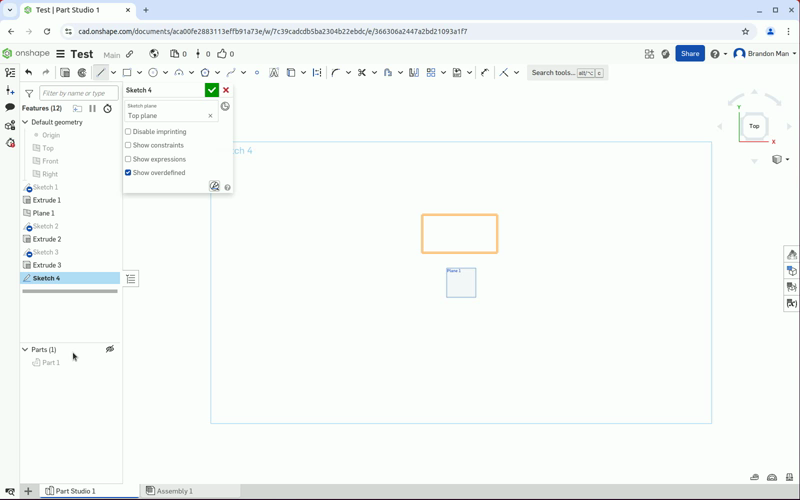
key_down(shift)
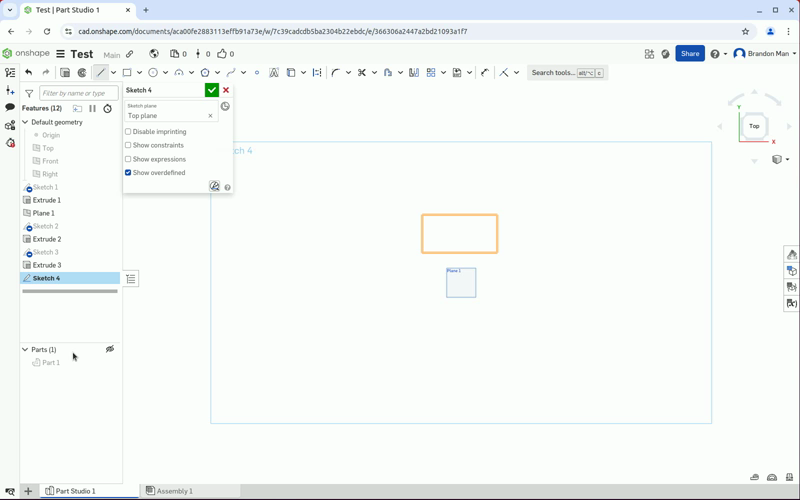
mouse_move(426, 352)
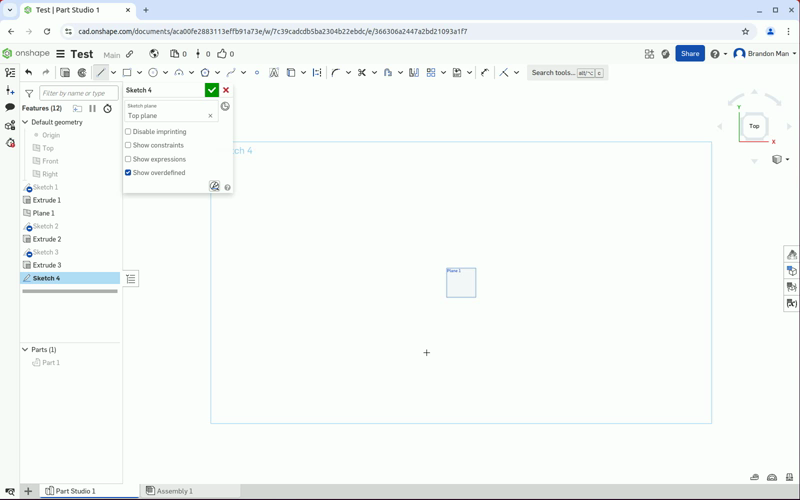
click(426, 352)
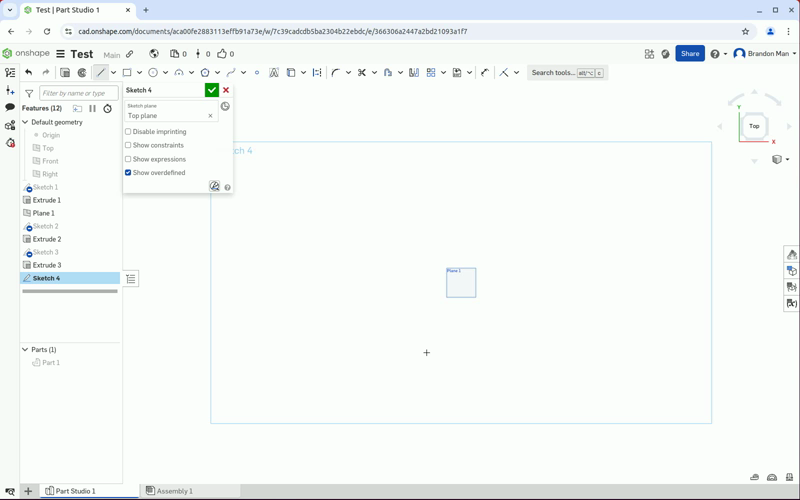
key_up(shift)
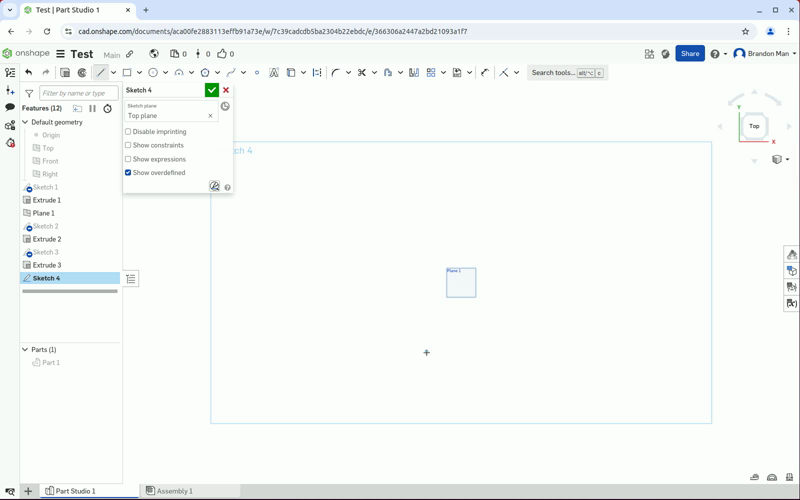
key_down(shift)
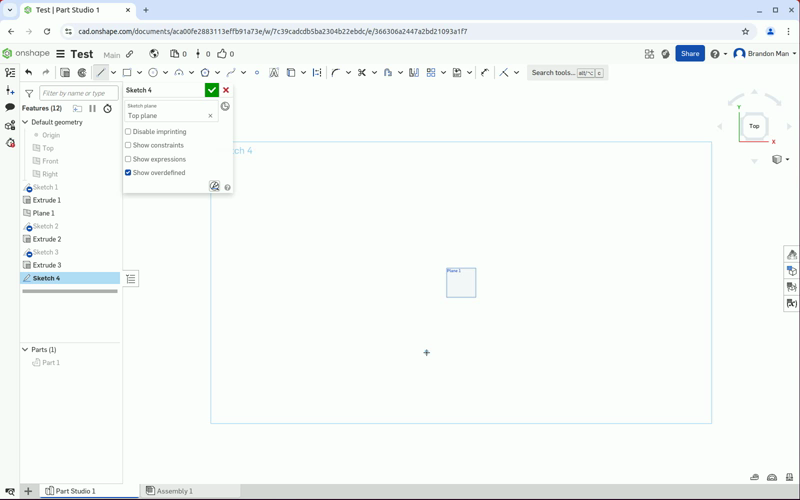
mouse_move(502, 352)
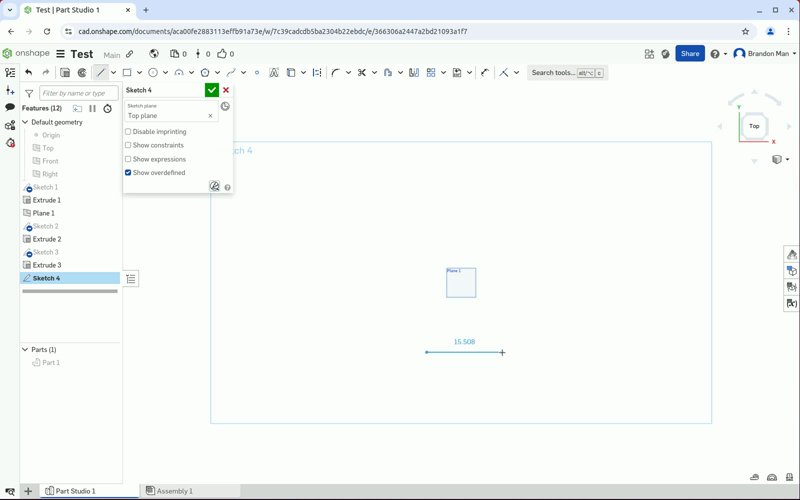
click(502, 352)
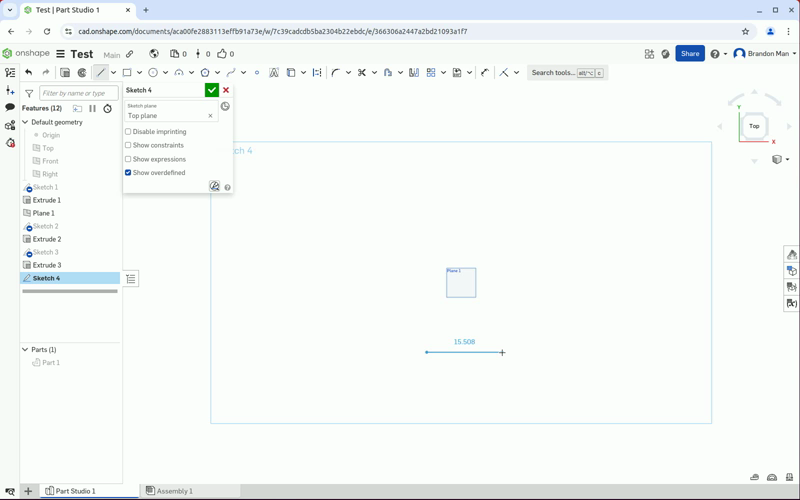
key_up(shift)
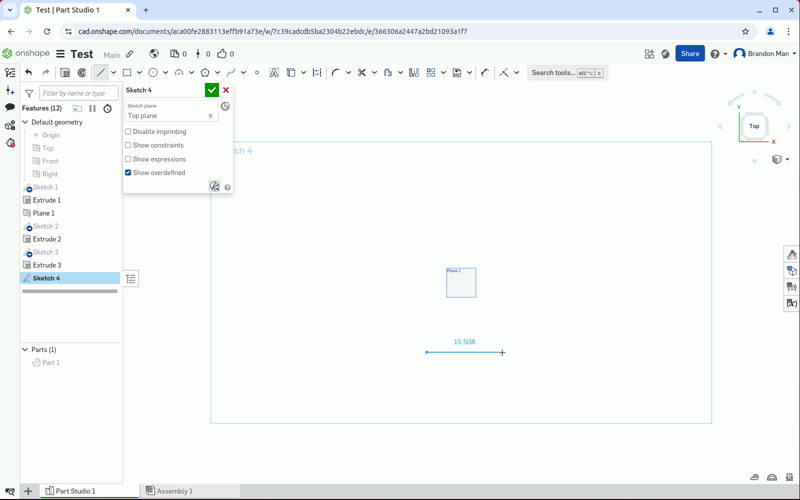
key_down(shift)
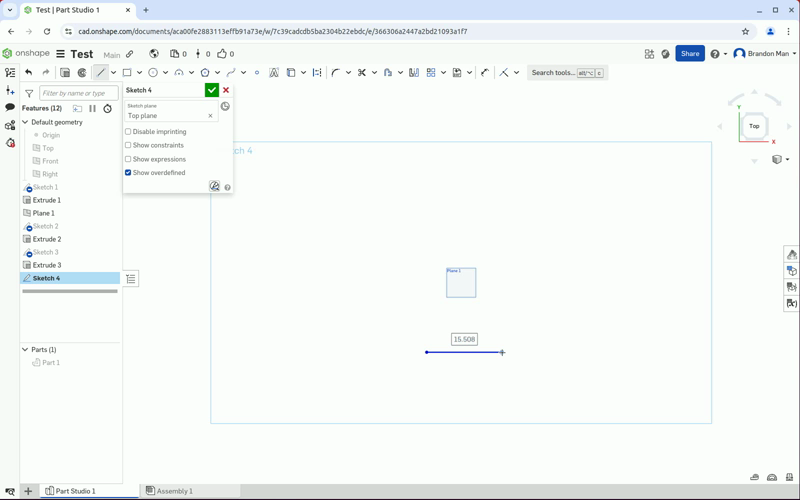
mouse_move(532, 352)
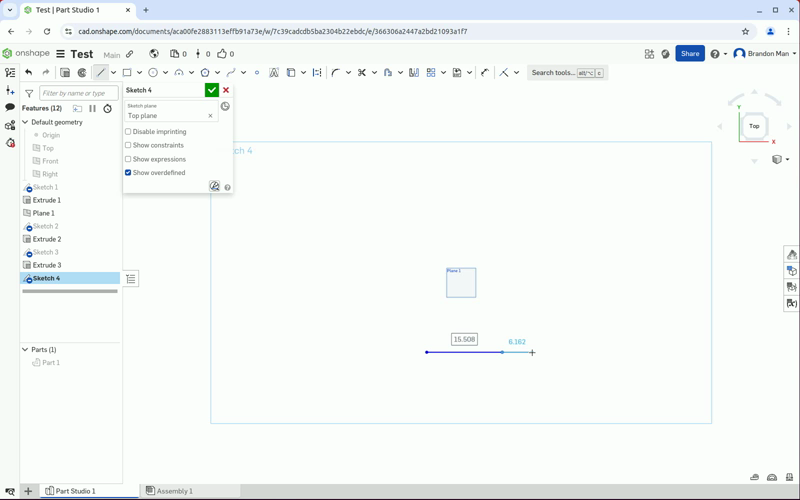
mouse_move(502, 326)
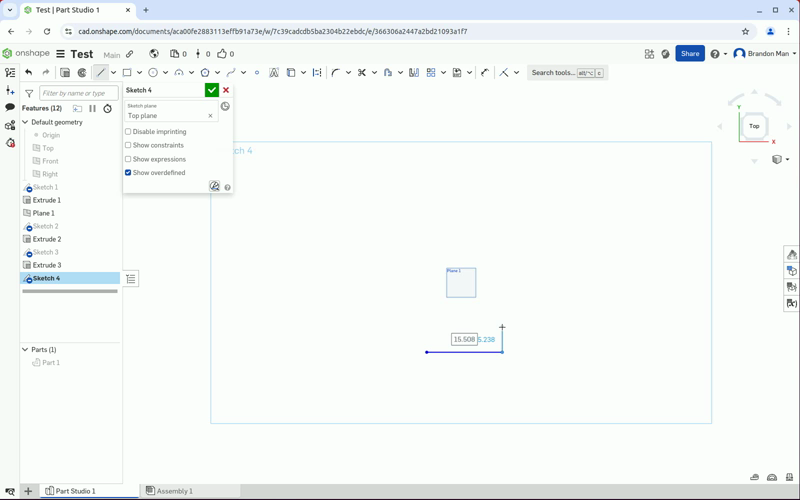
click(502, 326)
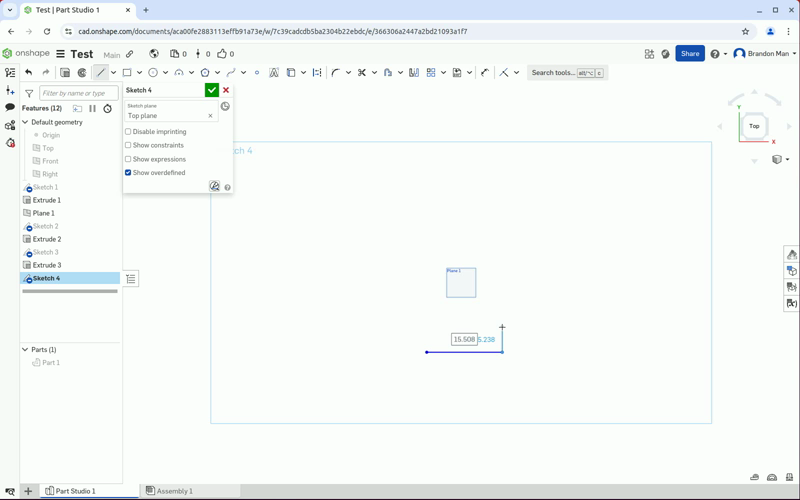
key_up(shift)
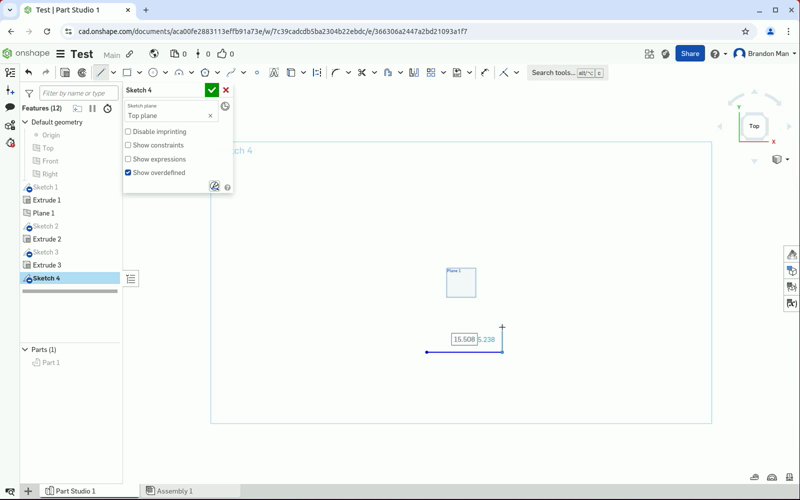
key_down(shift)
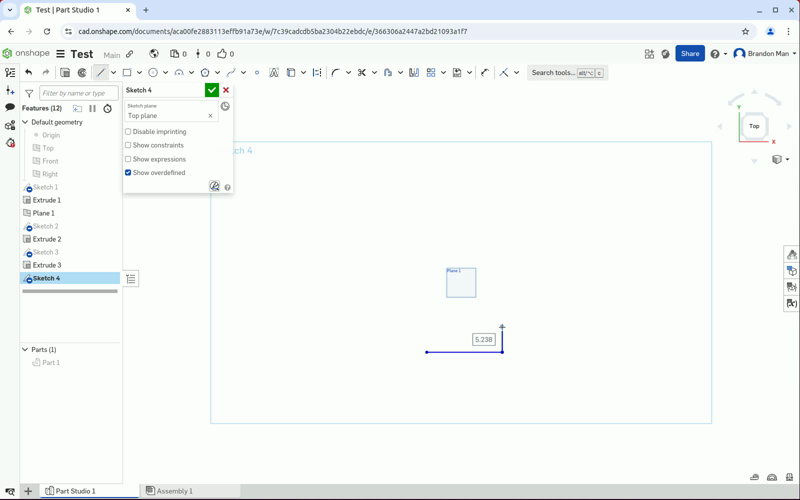
mouse_move(426, 326)
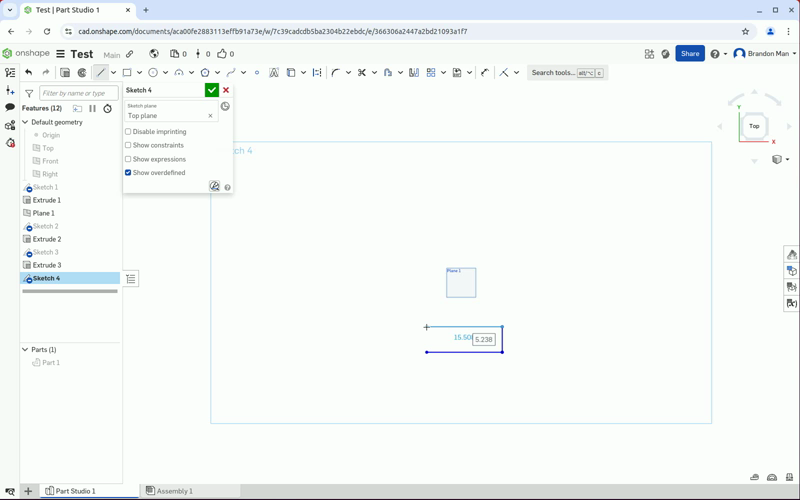
click(426, 326)
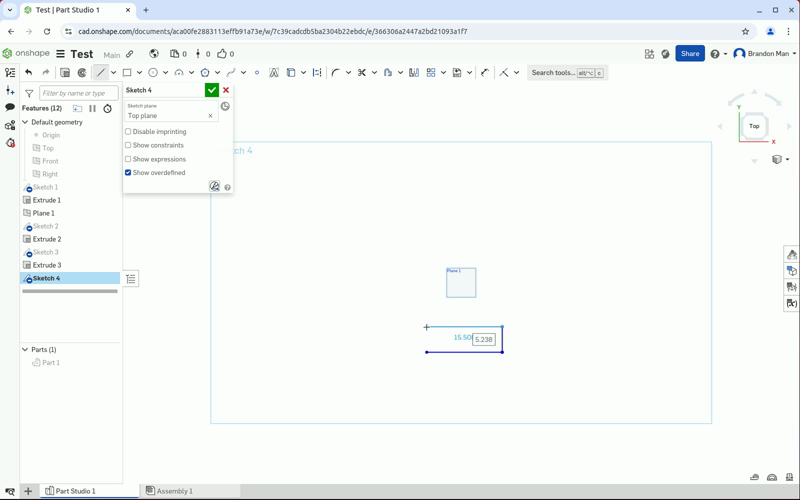
key_up(shift)
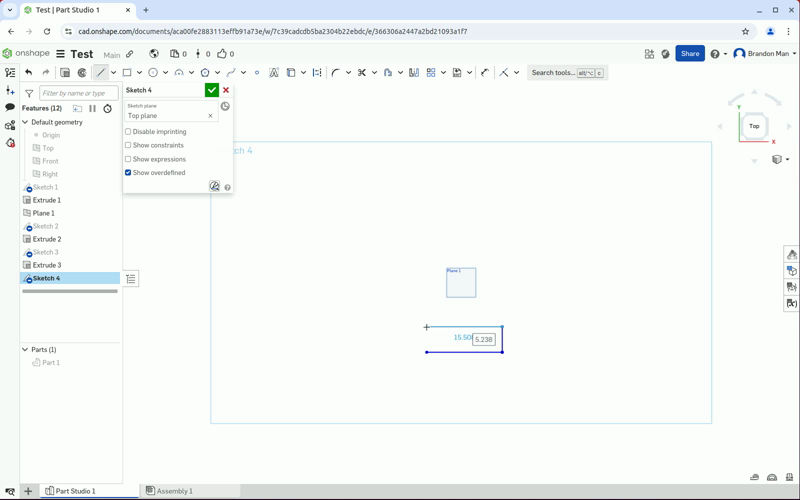
mouse_move(456, 326)
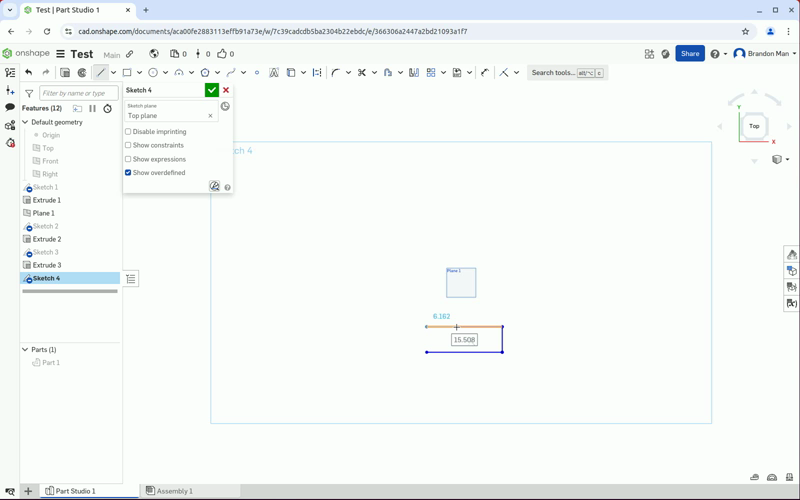
key_down(shift)
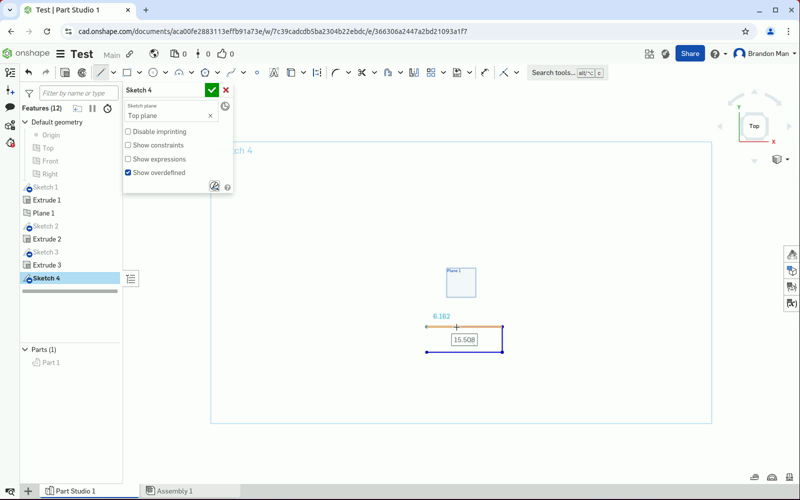
mouse_move(426, 352)
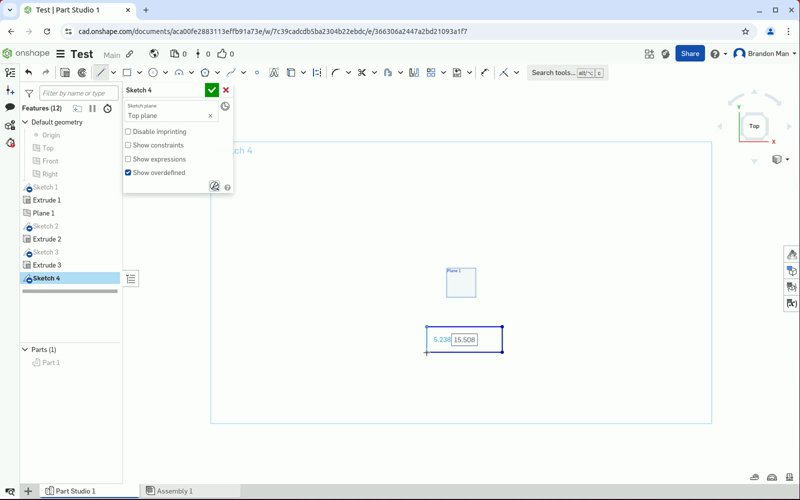
key_up(shift)
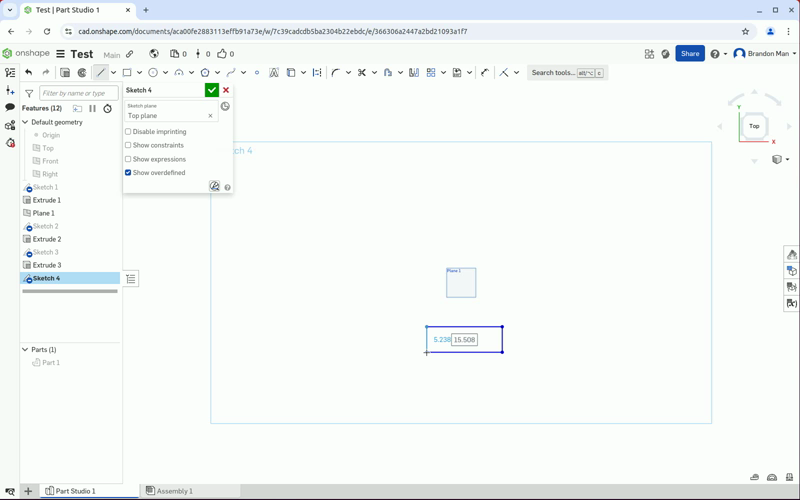
click(426, 352)
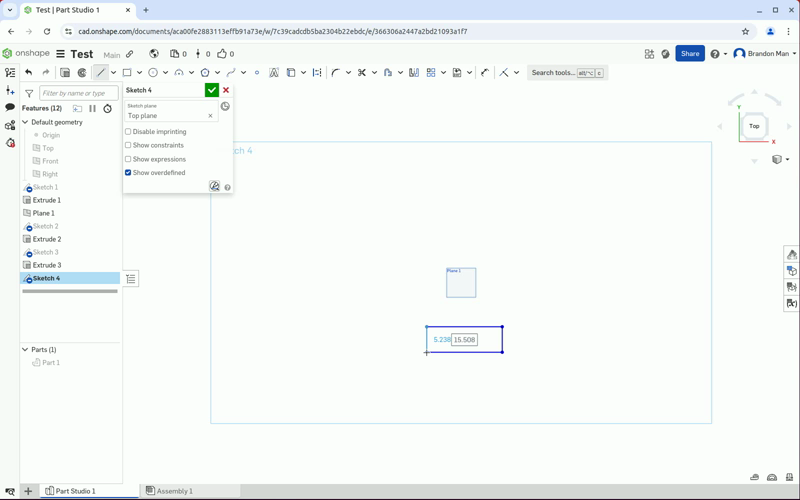
key(esc)
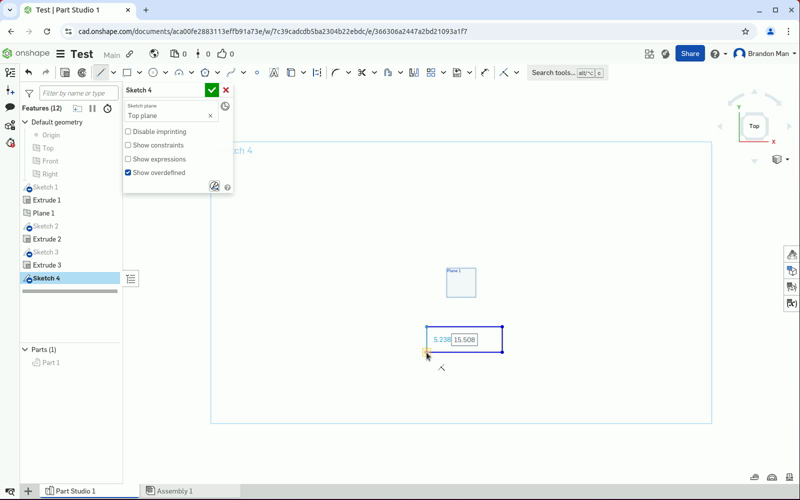
mouse_move(473, 348)
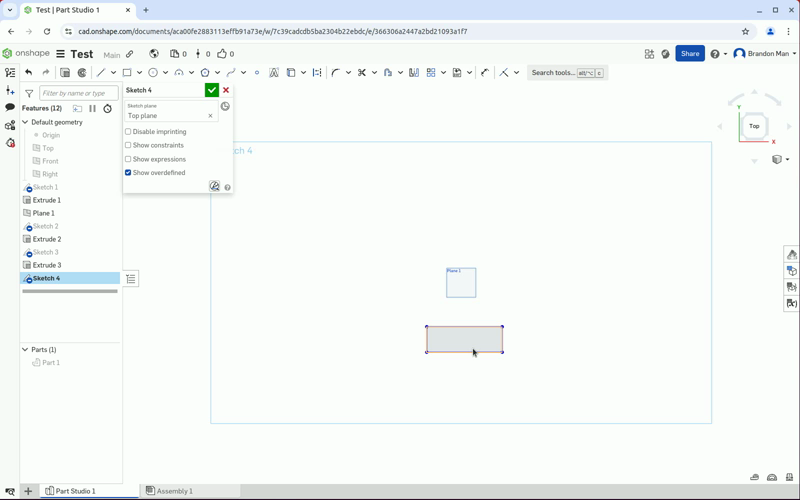
click(473, 348)
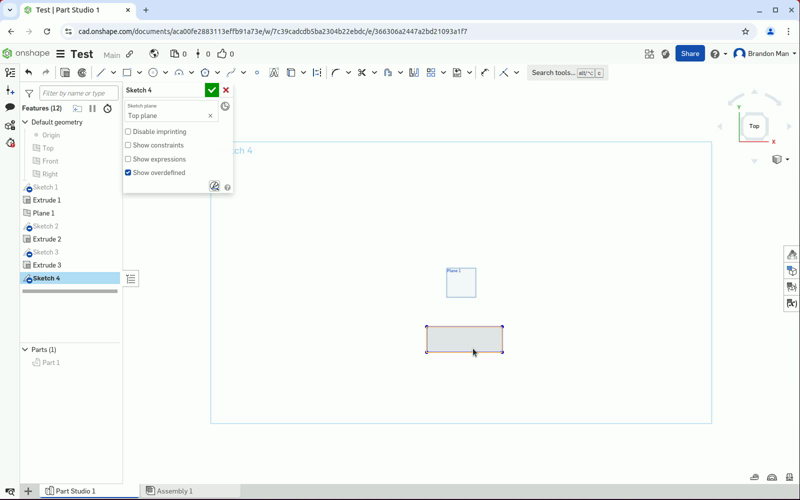
mouse_move(73, 352)
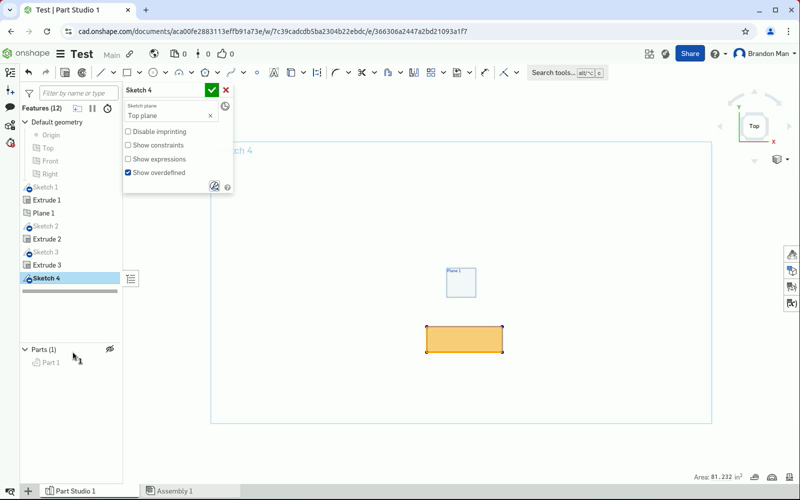
key(shift+y)
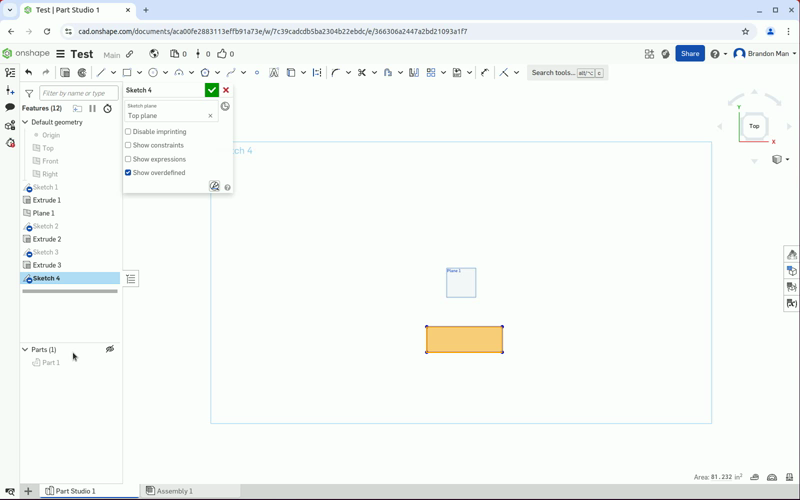
key(shift+e)
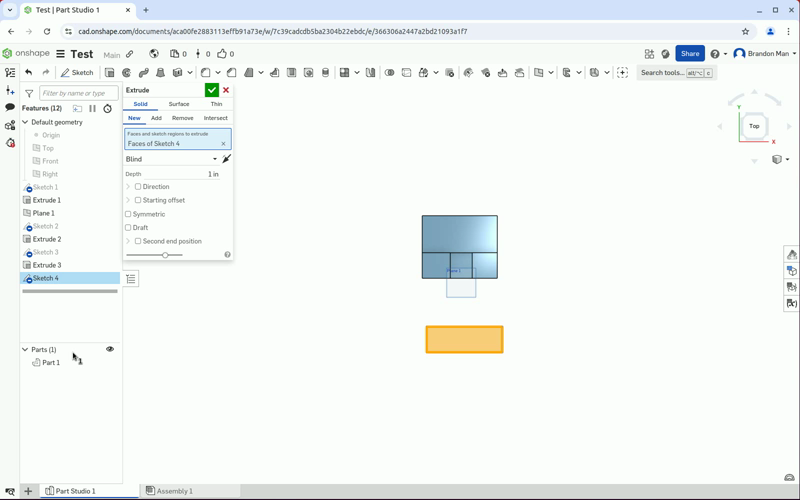
mouse_move(143, 106)
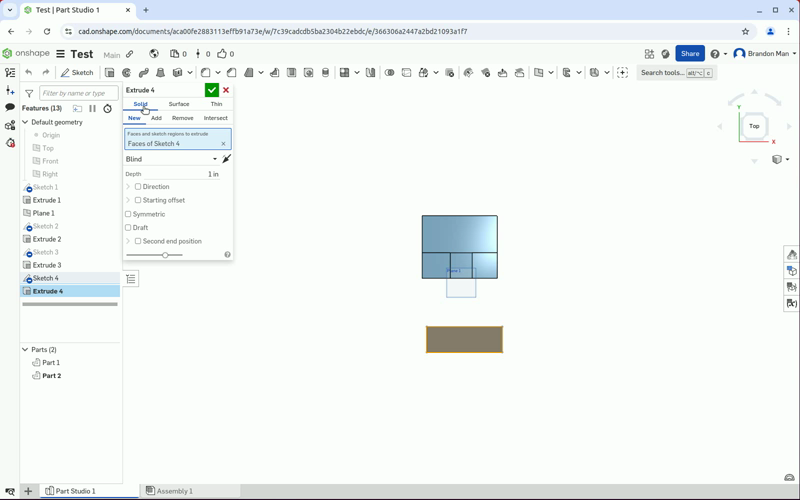
click(143, 106)
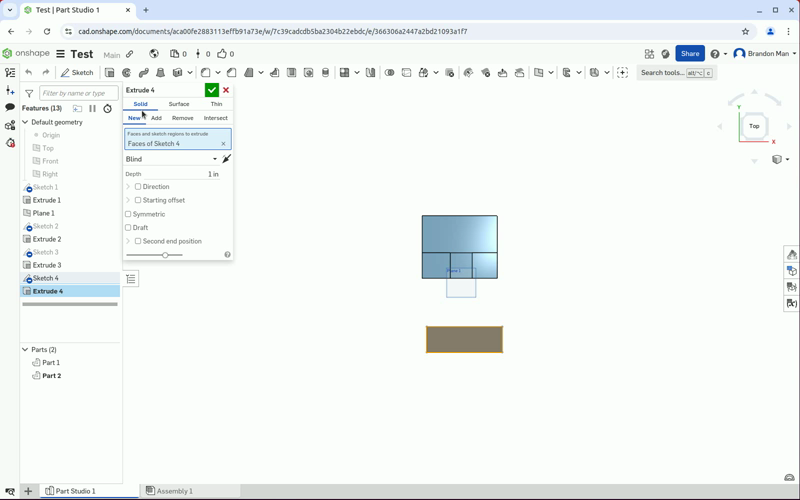
mouse_move(137, 120)
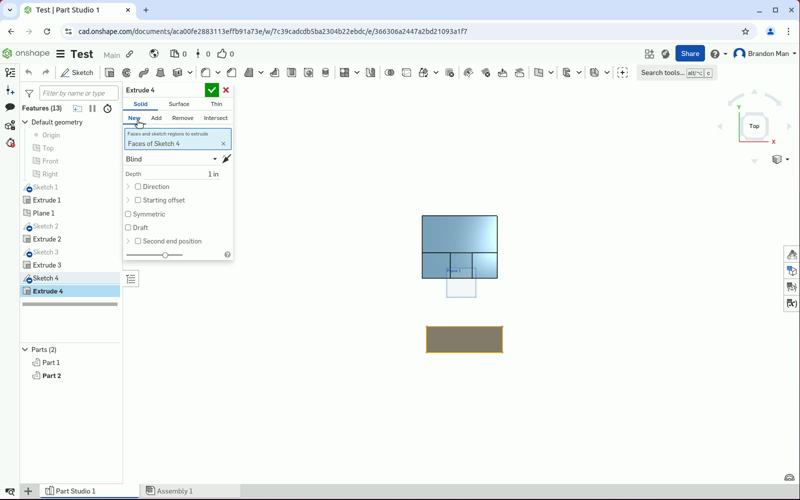
click(137, 120)
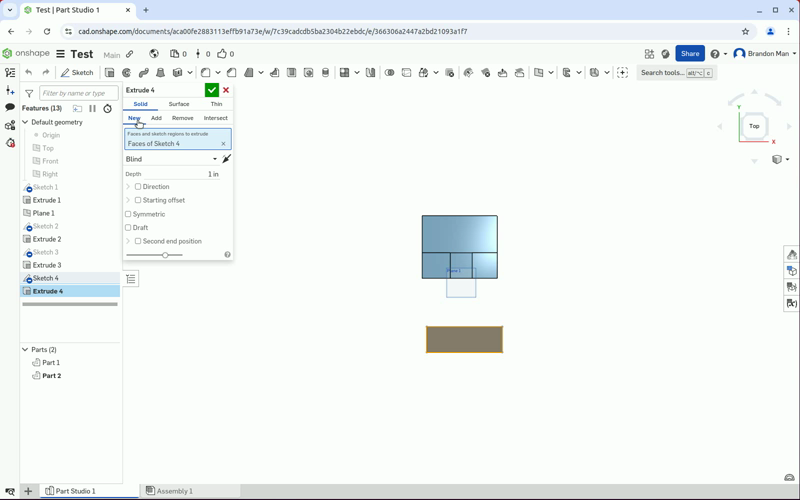
key(tab, 4)
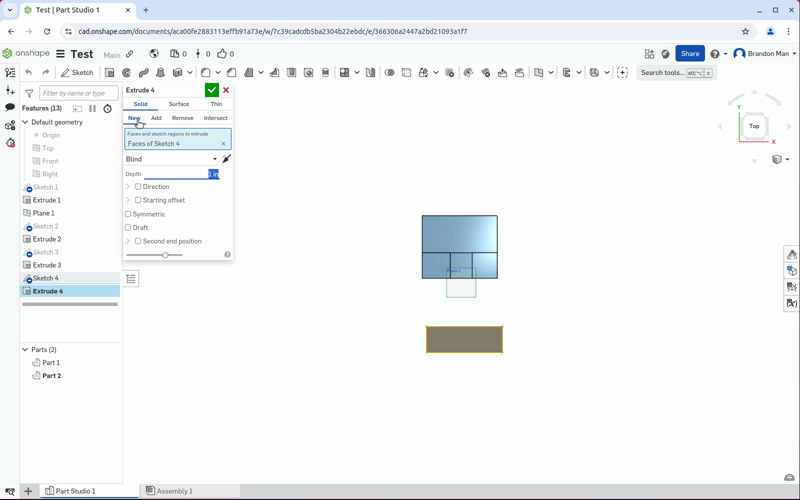
text(5.055)
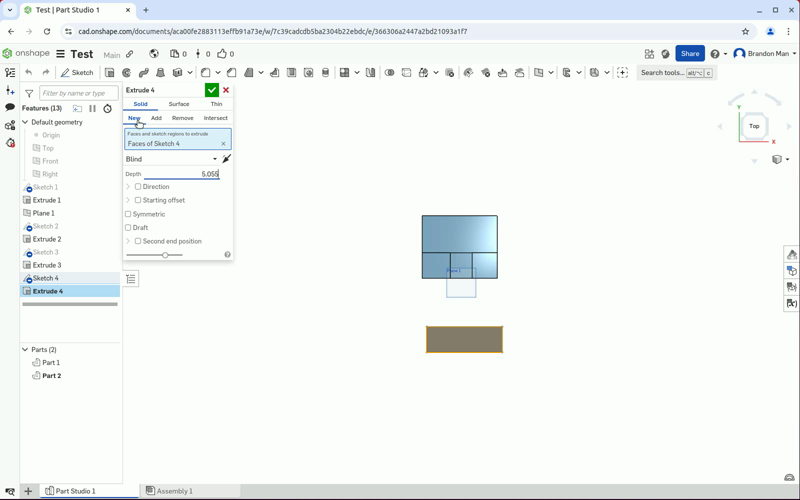
key(enter)
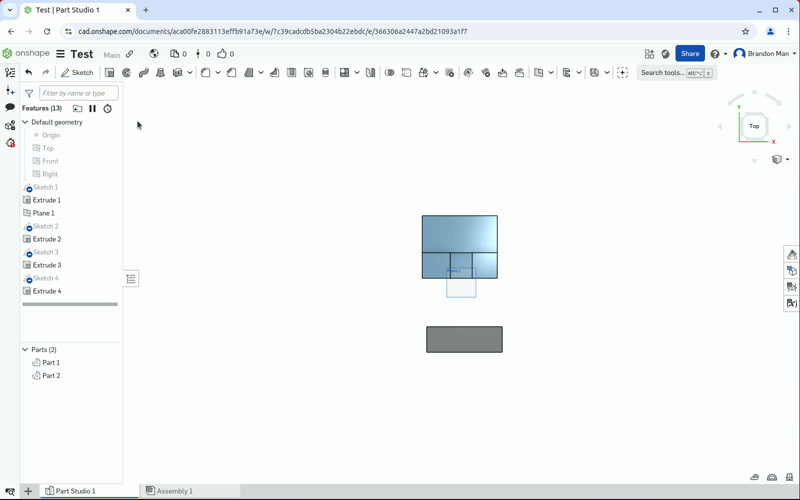
key(shift+h)
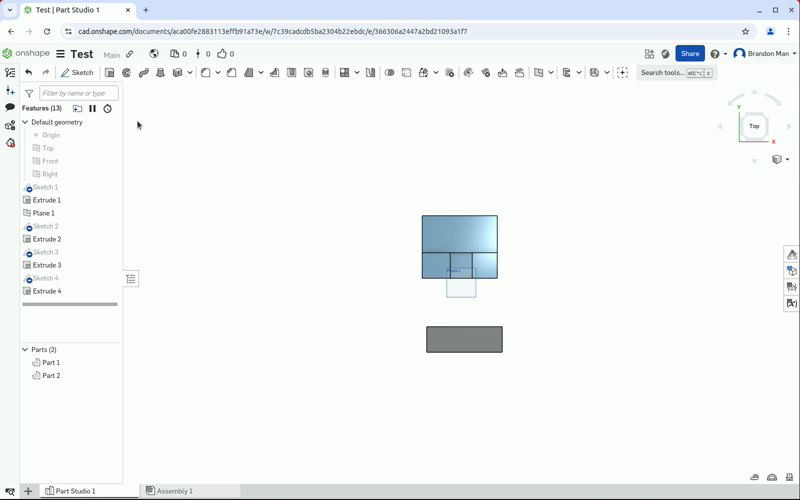
key(shift+h)
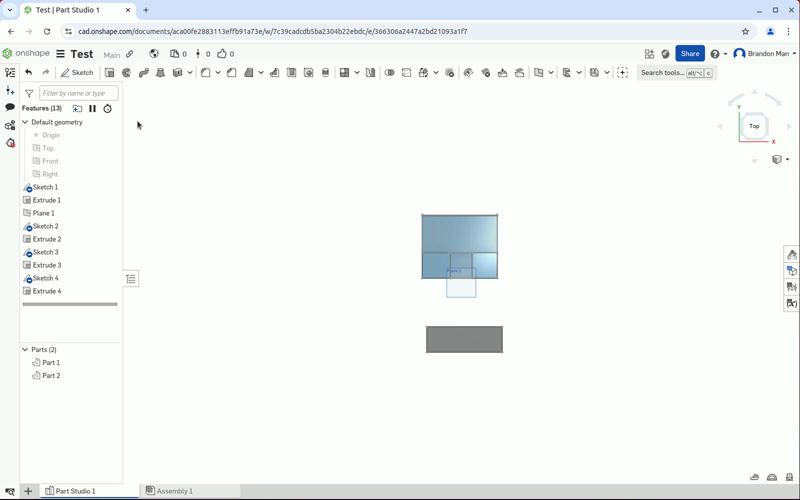
key(shift+7)
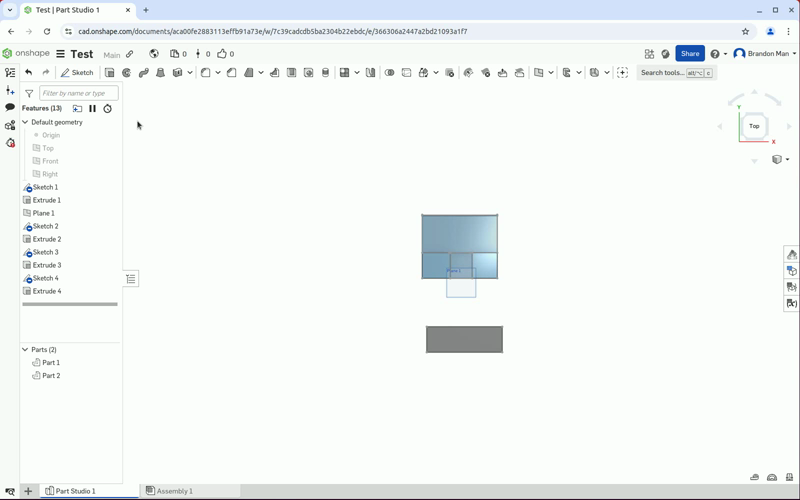
key(up, 3)
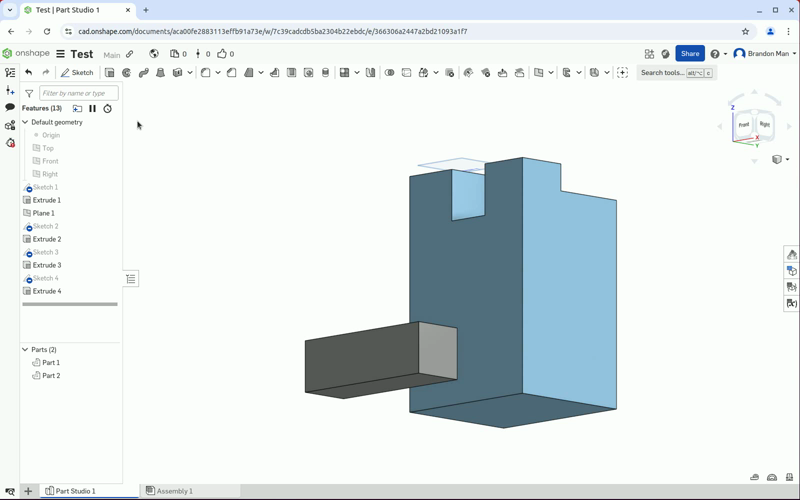
key(left, 3)
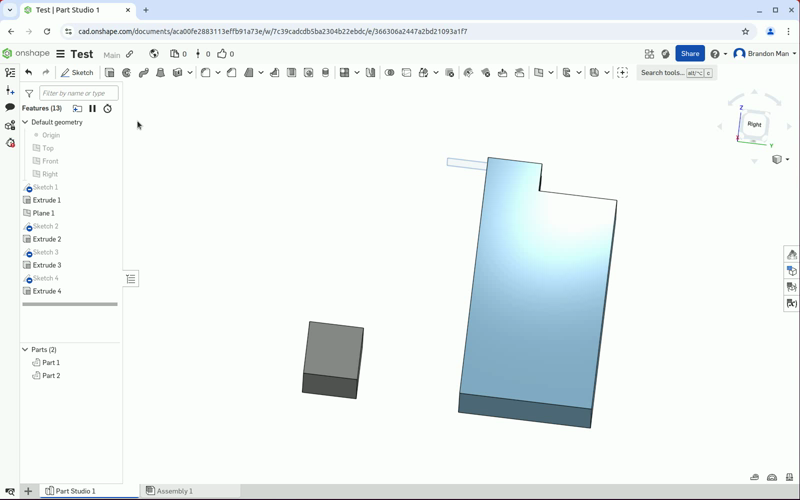
key(right, 3)
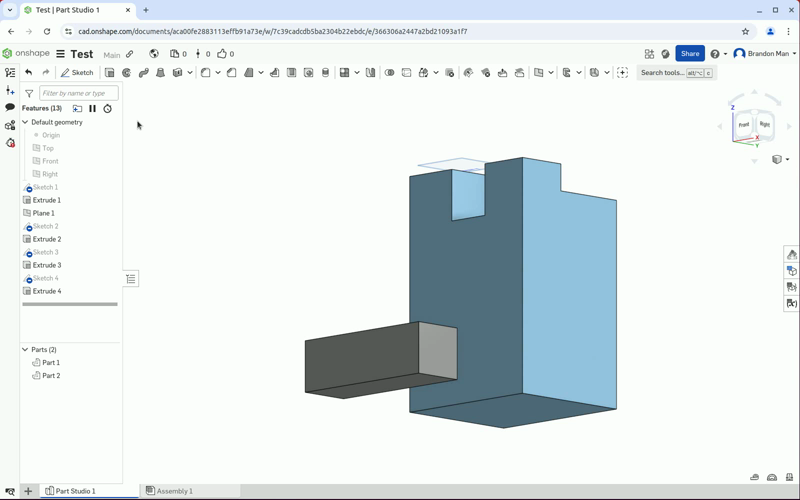
key(down, 3)
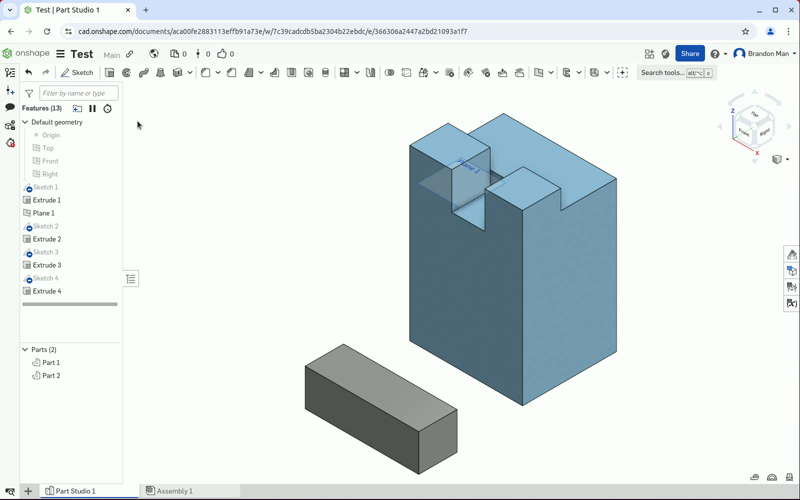
mouse_move(73, 189)
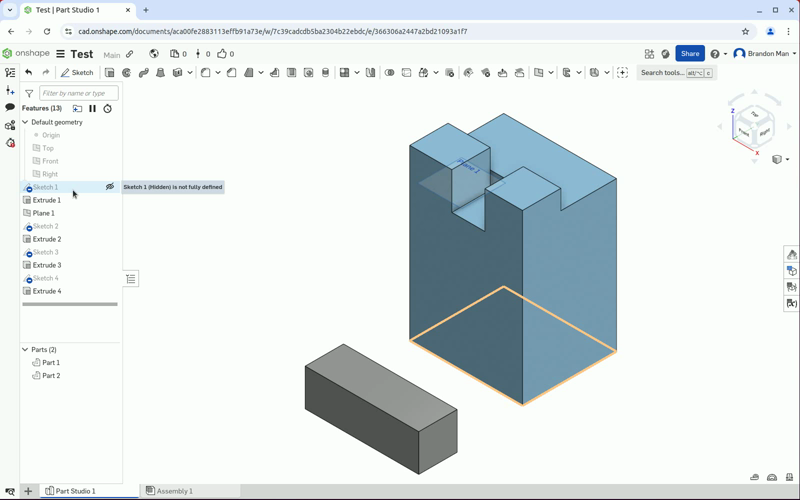
click(73, 189)